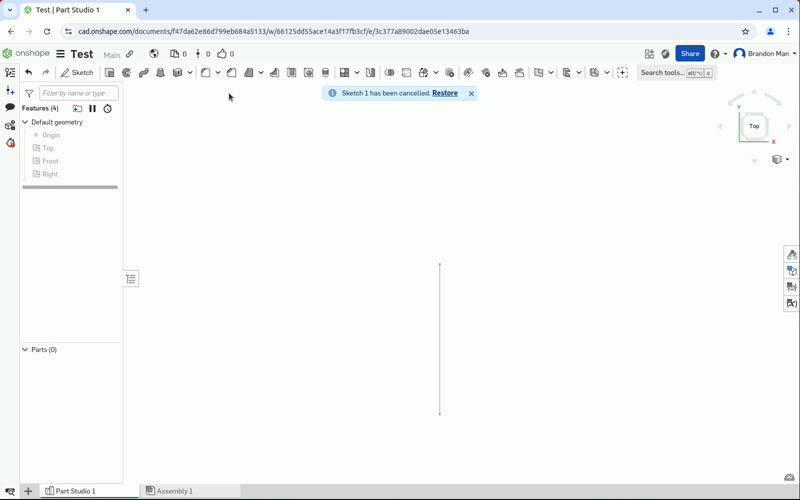
key(shift+h)
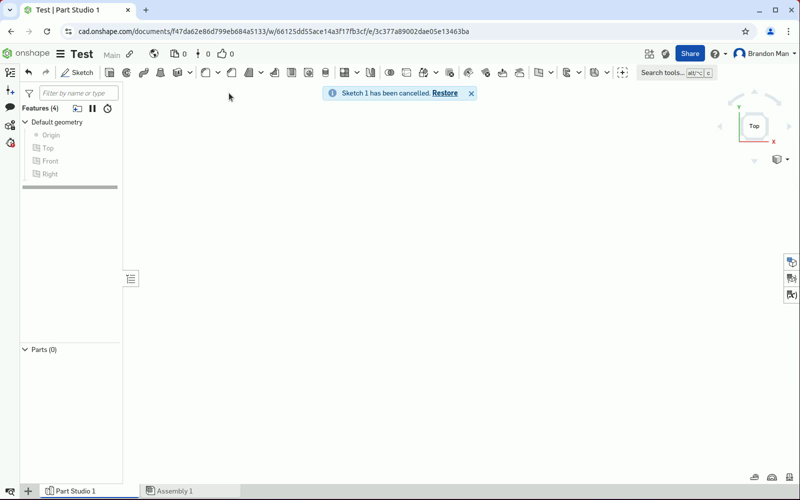
mouse_move(73, 352)
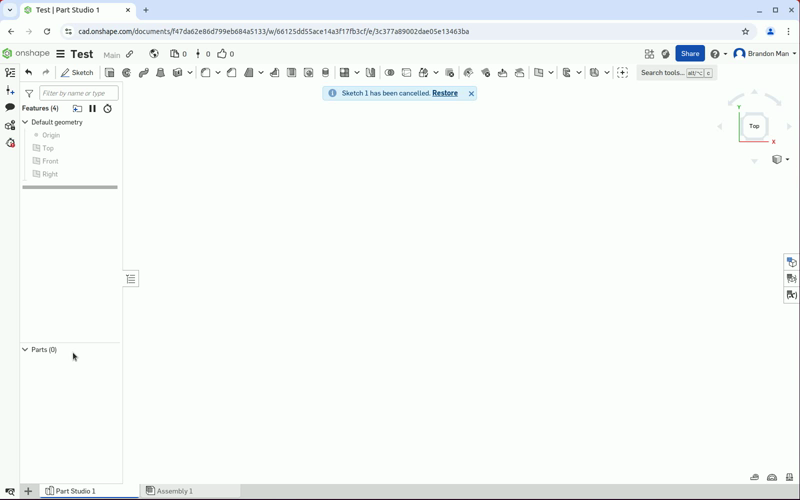
key(y)
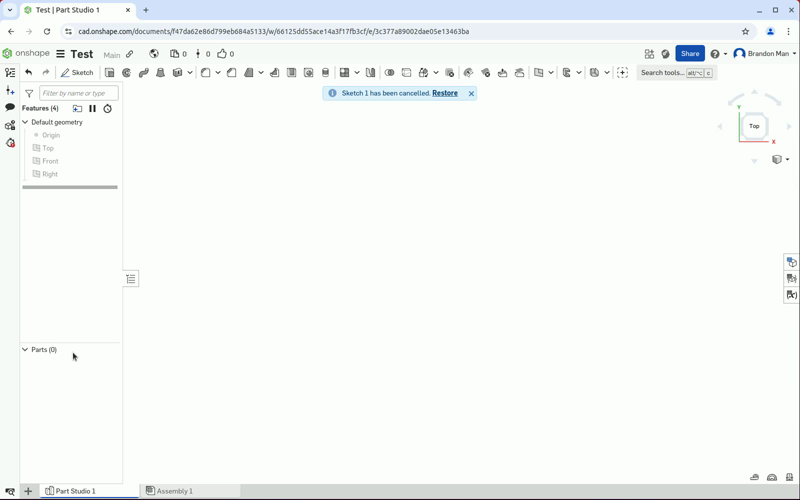
key(shift+p)
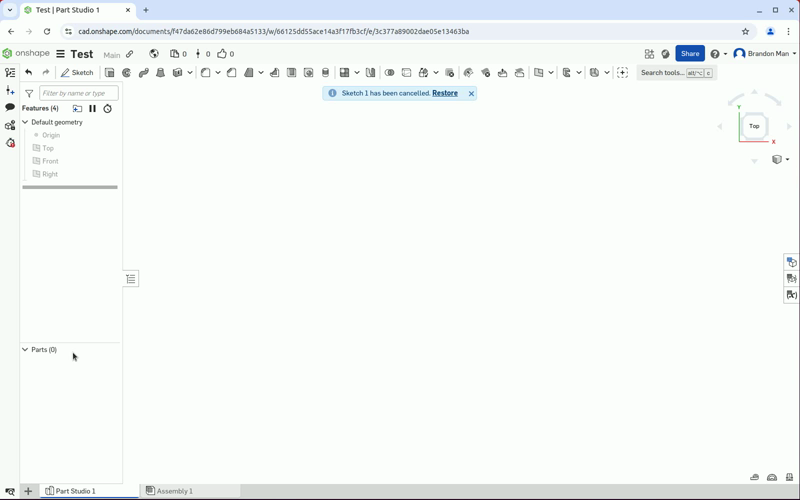
key(space)
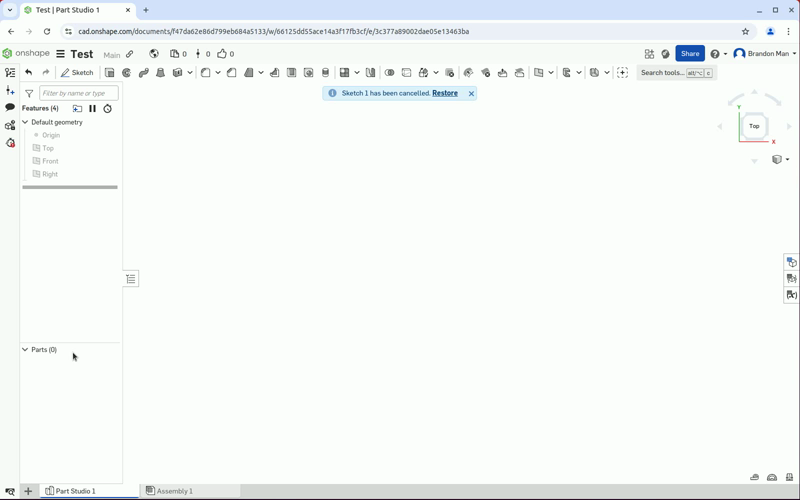
key_down(shift)
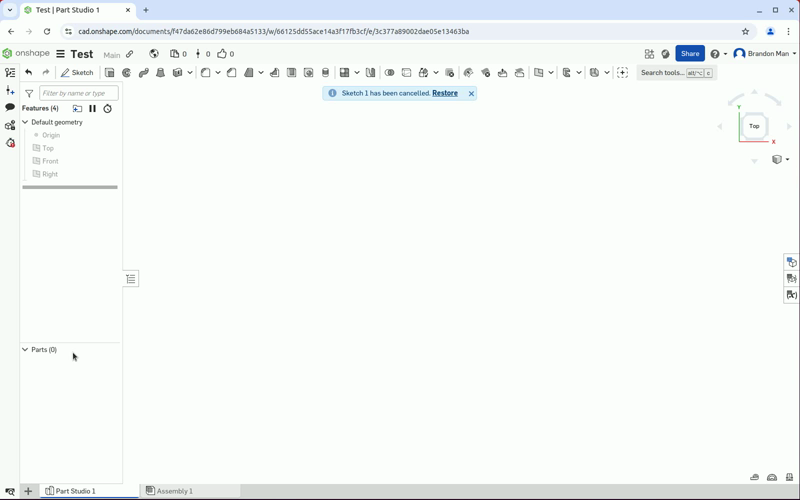
key(up)
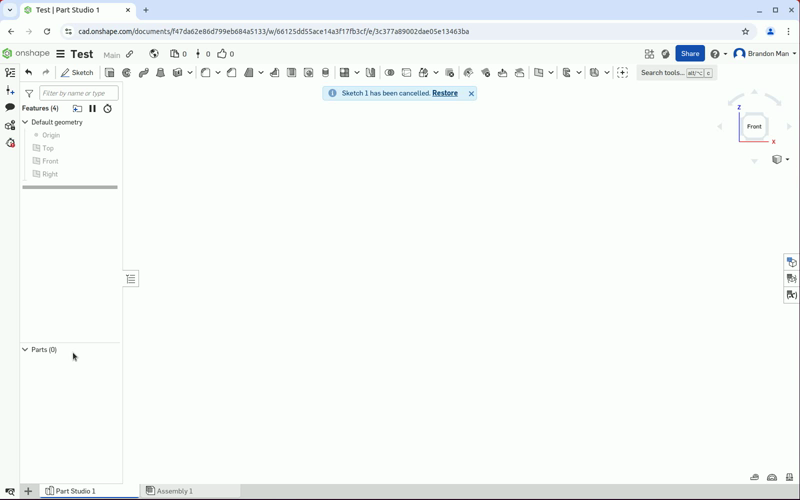
key_up(shift)
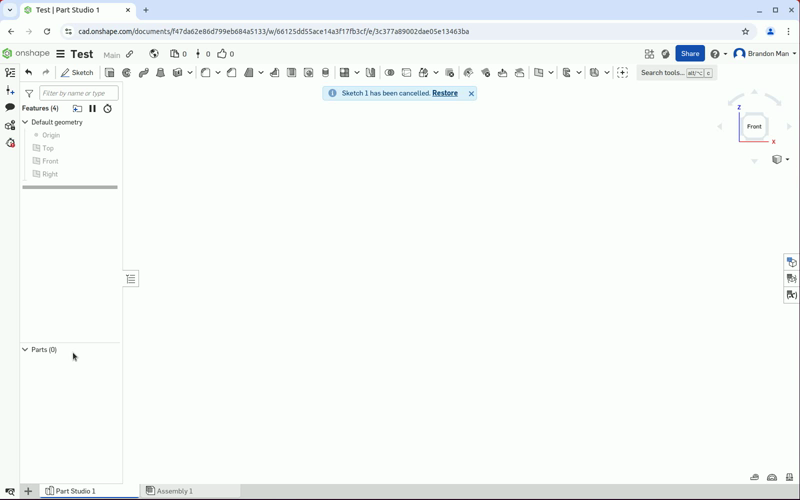
key(space)
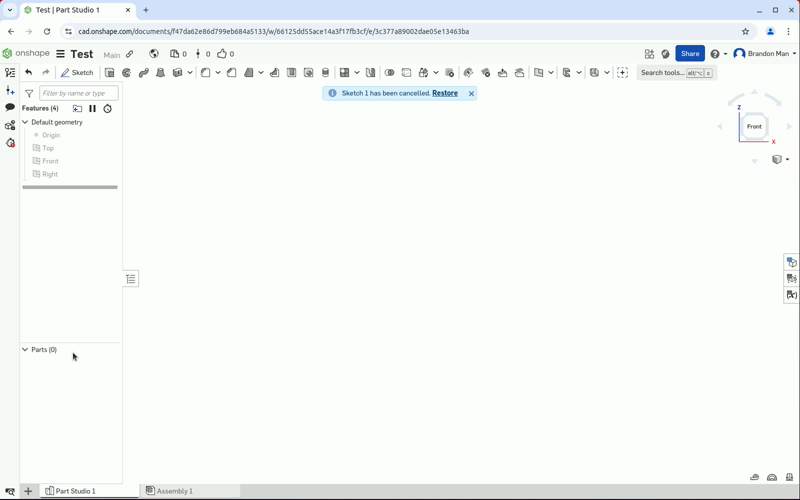
key_down(shift)
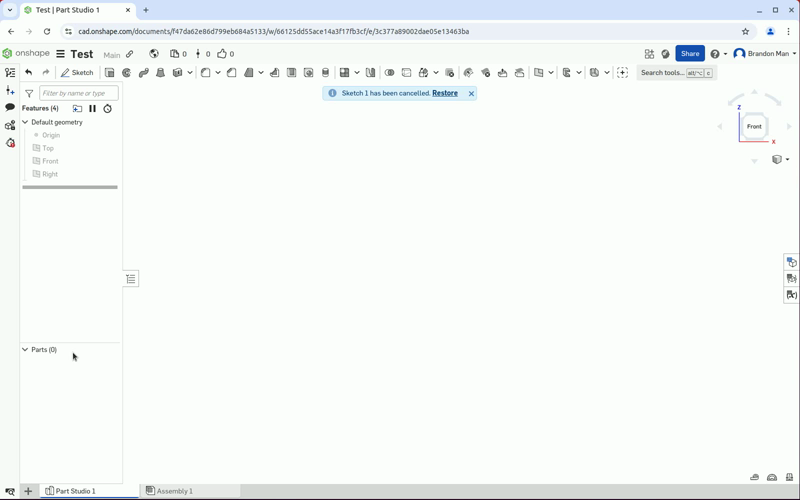
key(left)
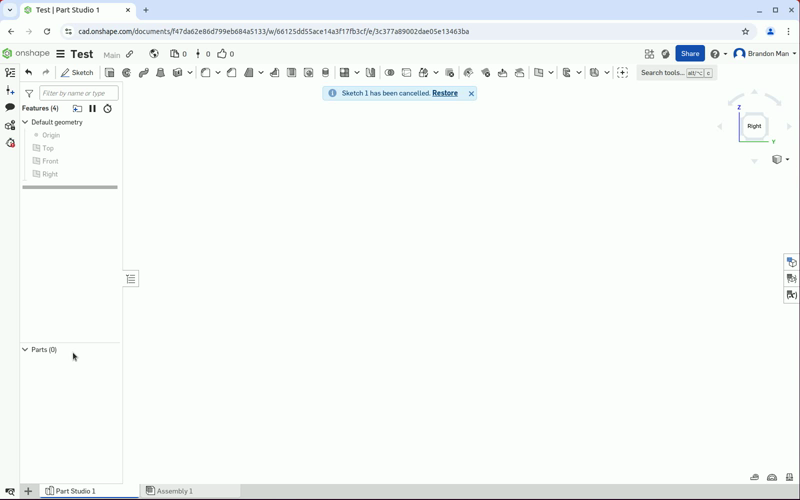
key_up(shift)
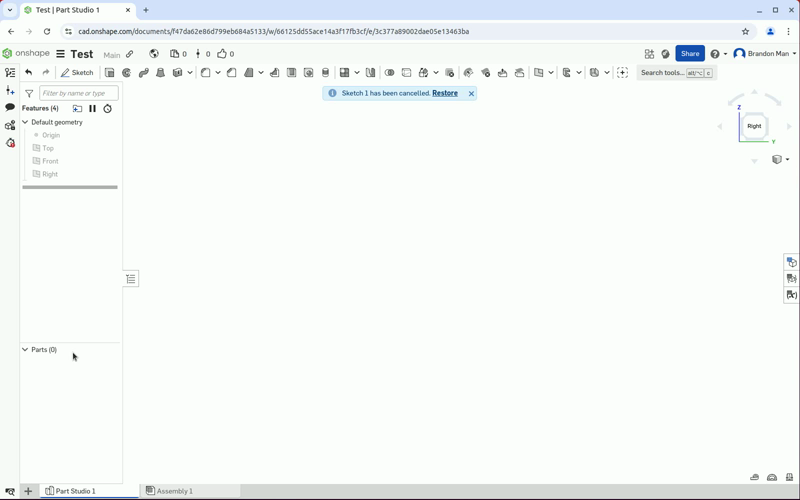
mouse_move(73, 352)
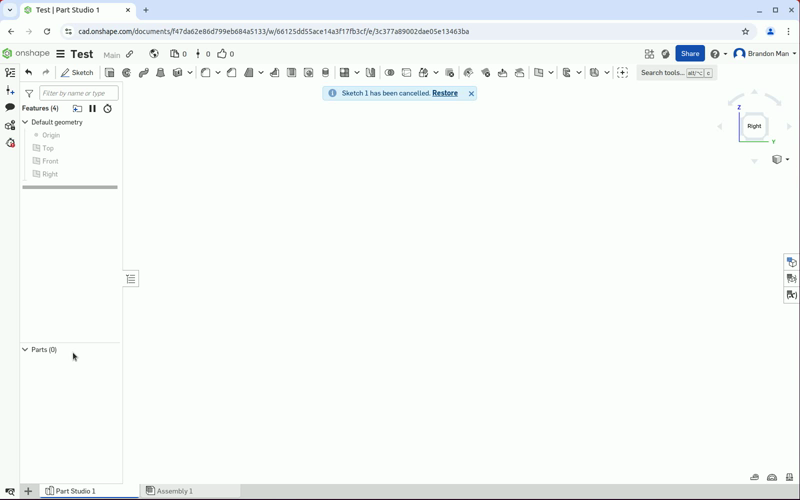
key(shift+y)
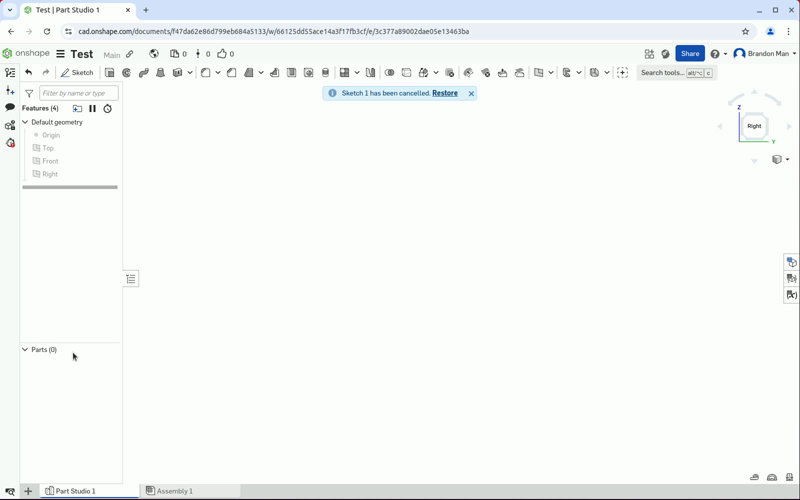
key(shift+s)
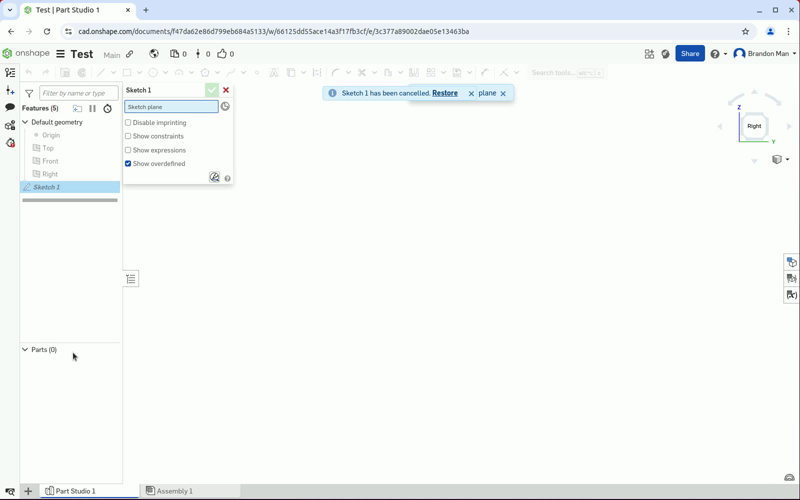
mouse_move(73, 176)
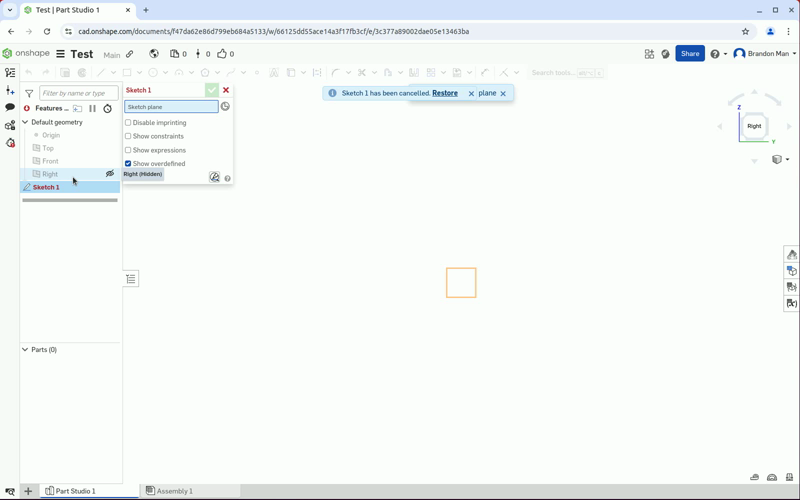
click(73, 176)
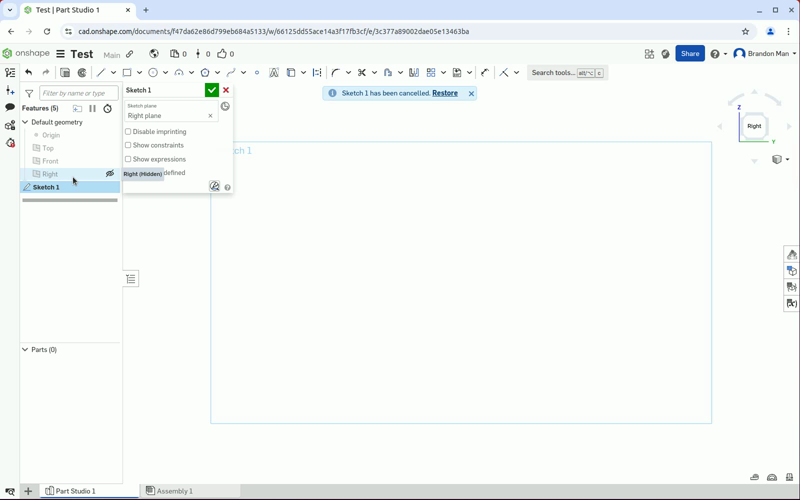
mouse_move(73, 352)
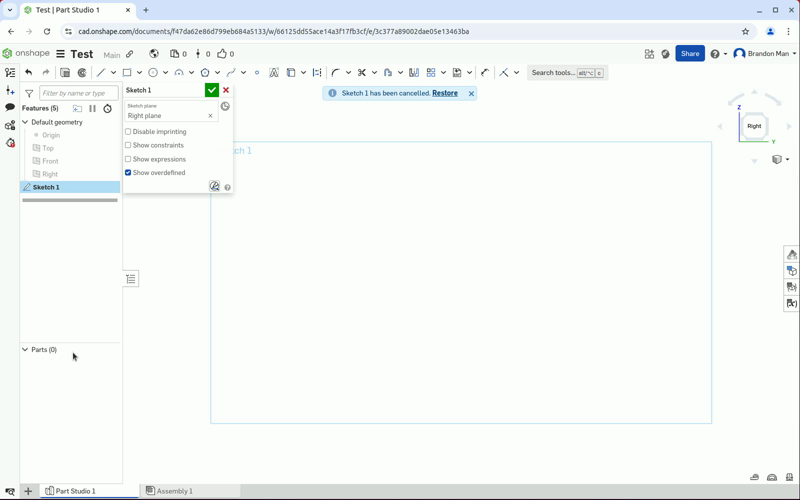
key(y)
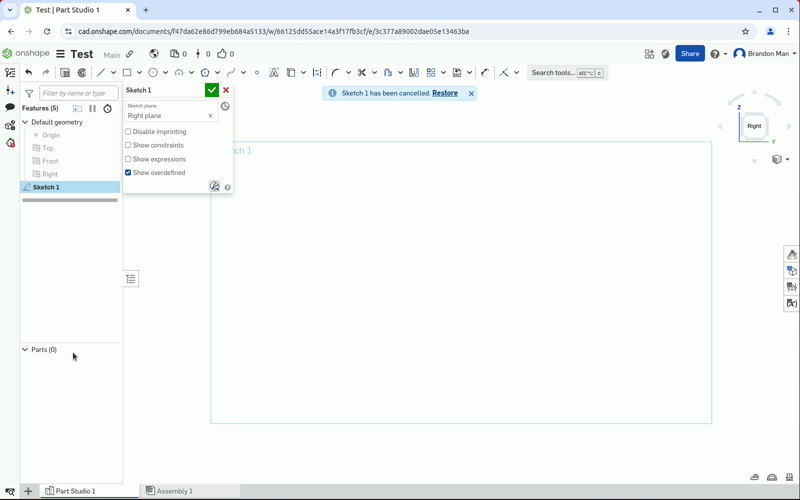
key(l)
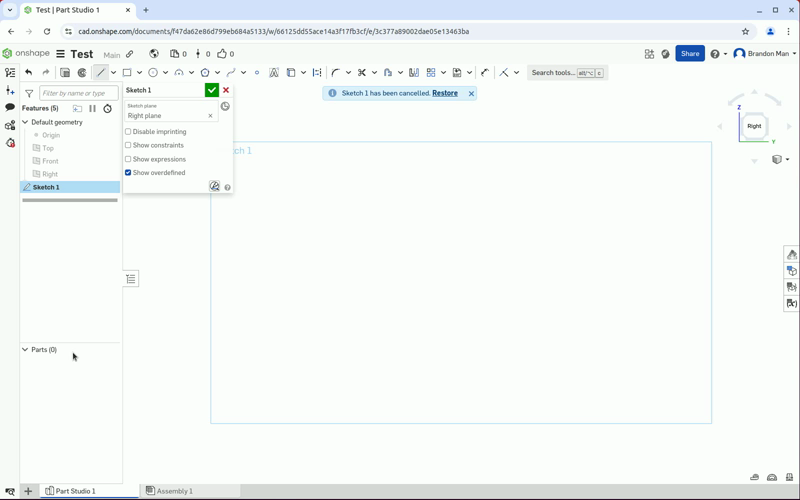
key_down(shift)
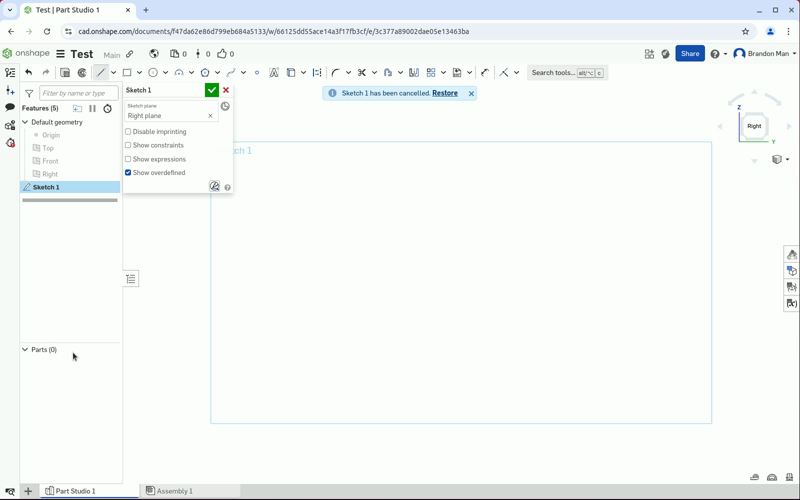
mouse_move(431, 395)
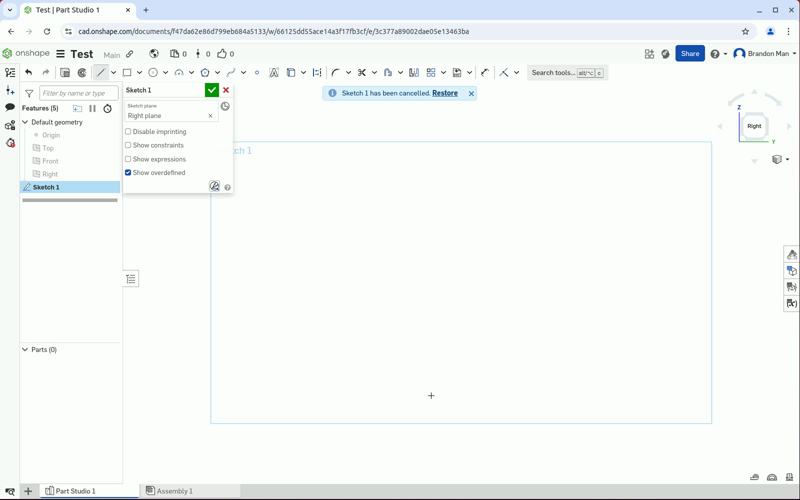
click(431, 395)
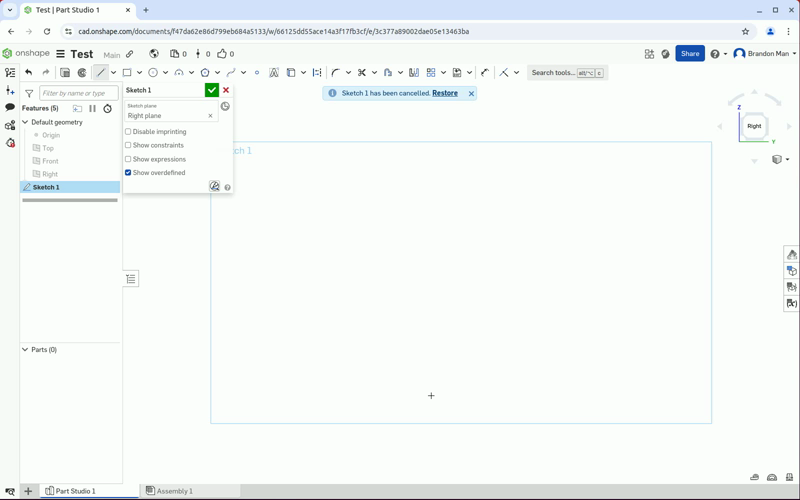
key_up(shift)
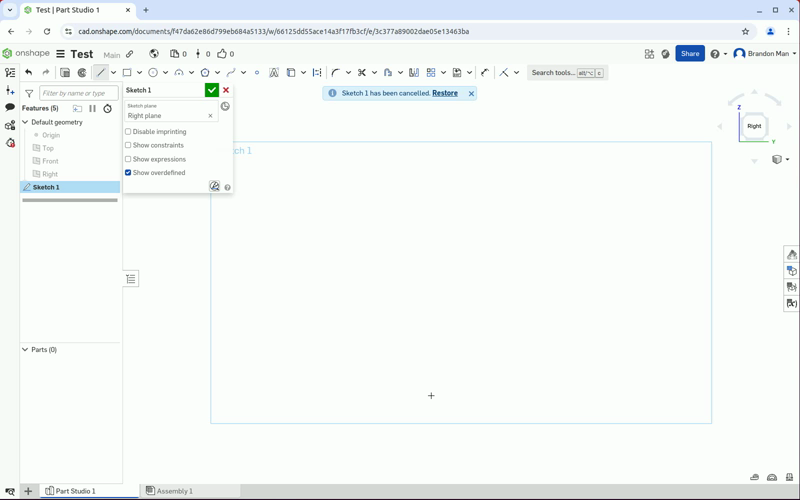
key_down(shift)
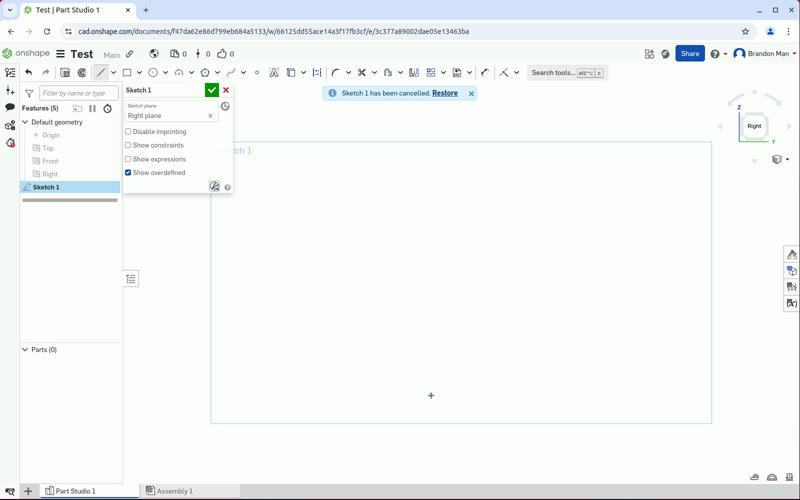
mouse_move(461, 395)
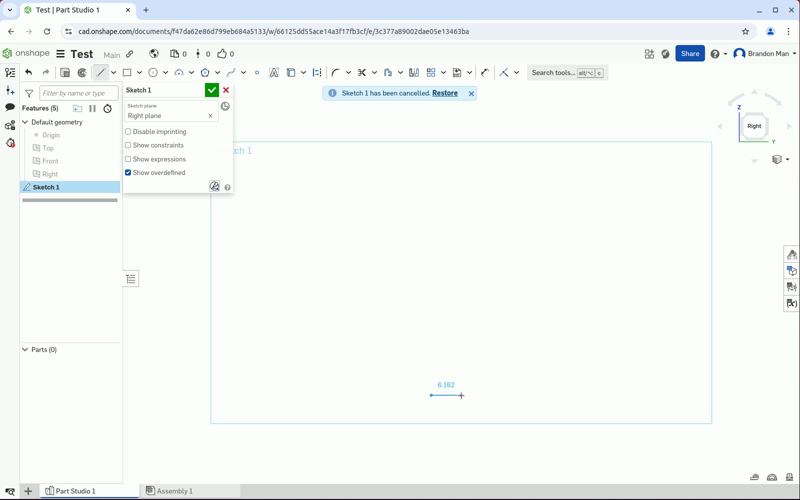
mouse_move(490, 395)
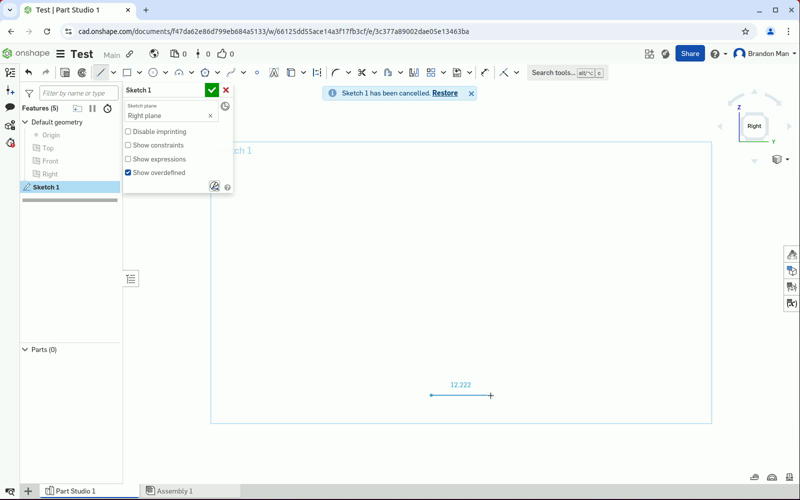
click(490, 395)
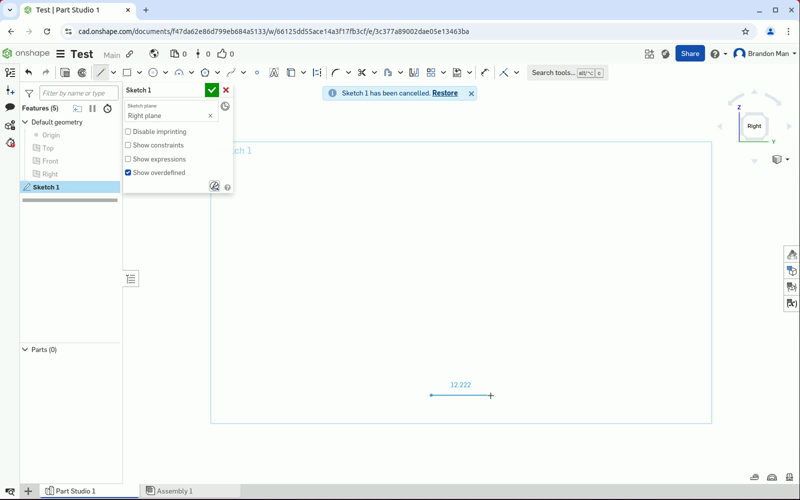
key_up(shift)
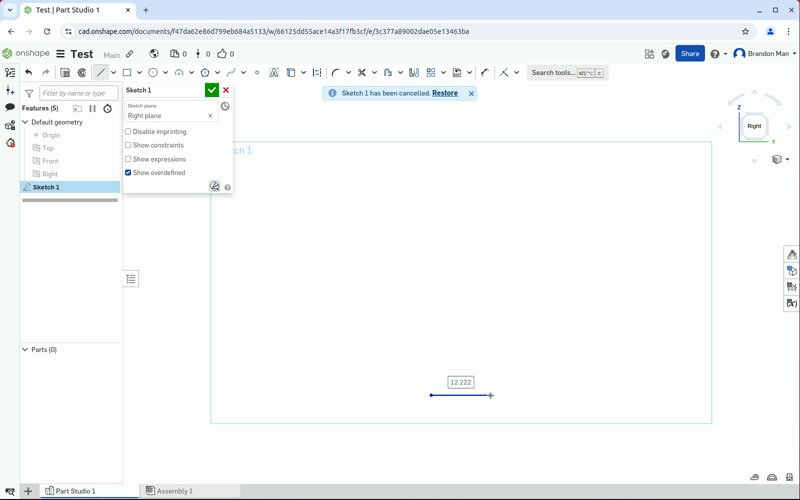
key_down(shift)
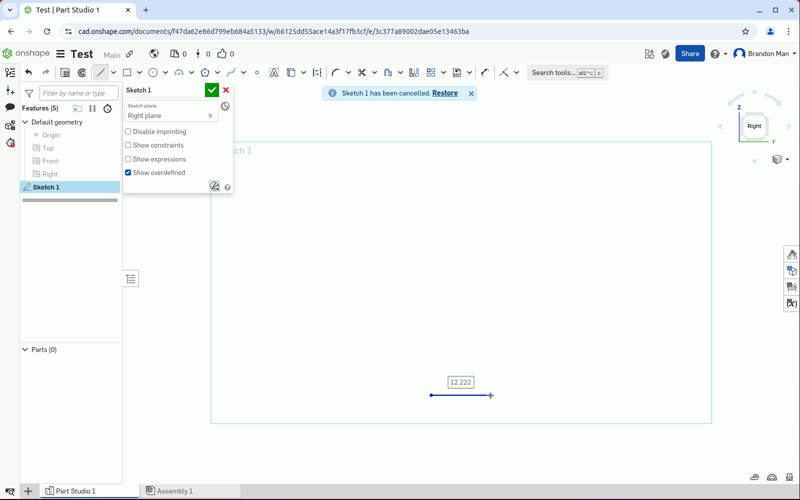
mouse_move(490, 171)
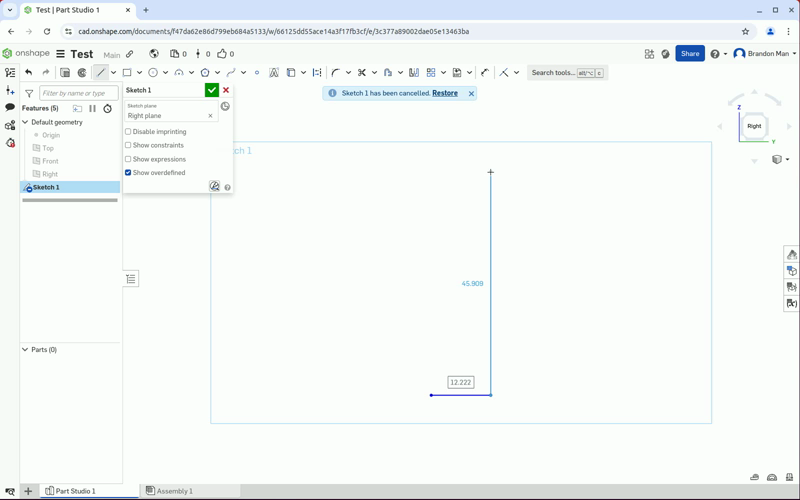
click(490, 171)
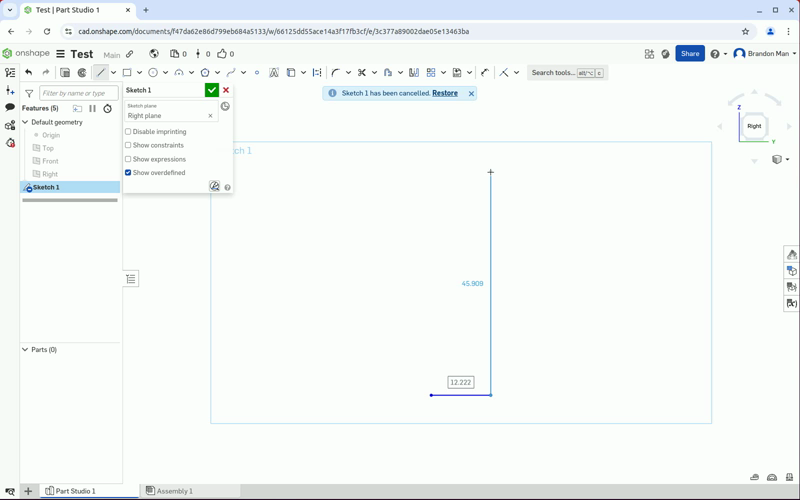
key_up(shift)
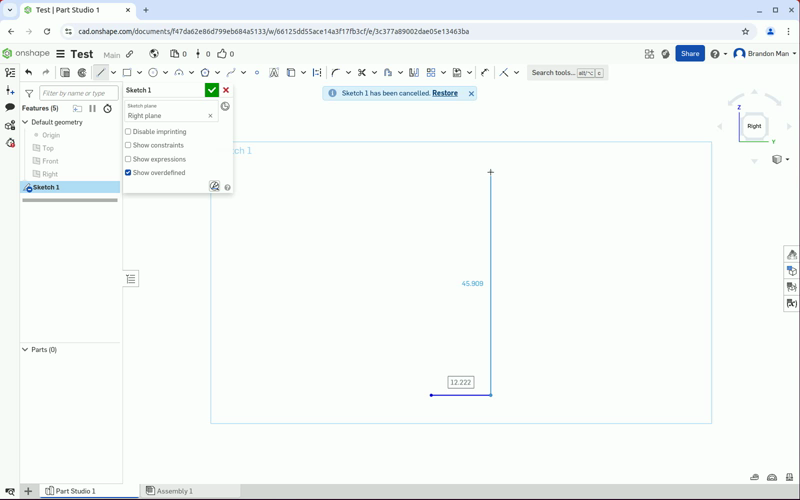
key_down(shift)
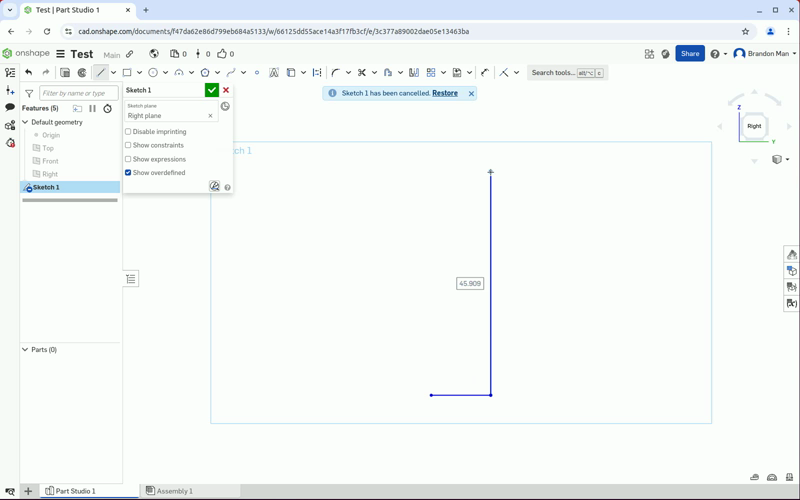
mouse_move(520, 171)
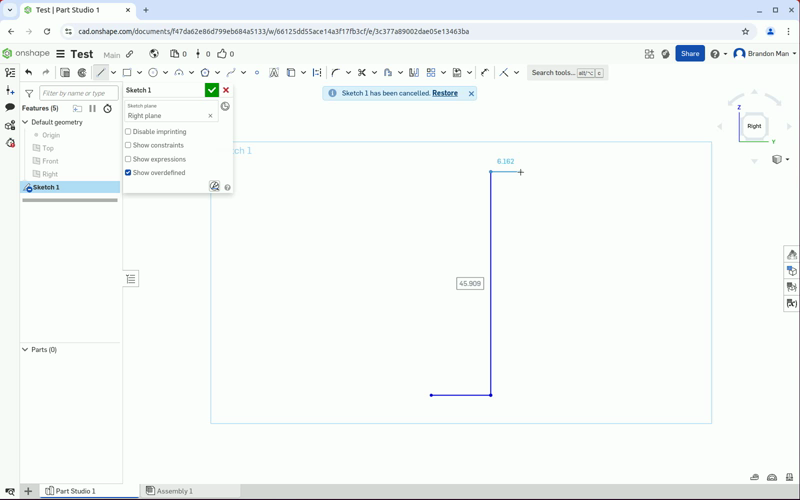
mouse_move(431, 171)
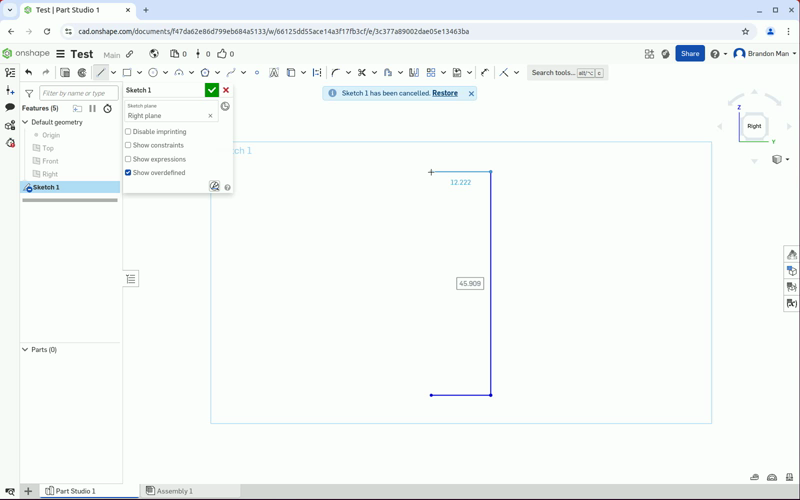
click(431, 171)
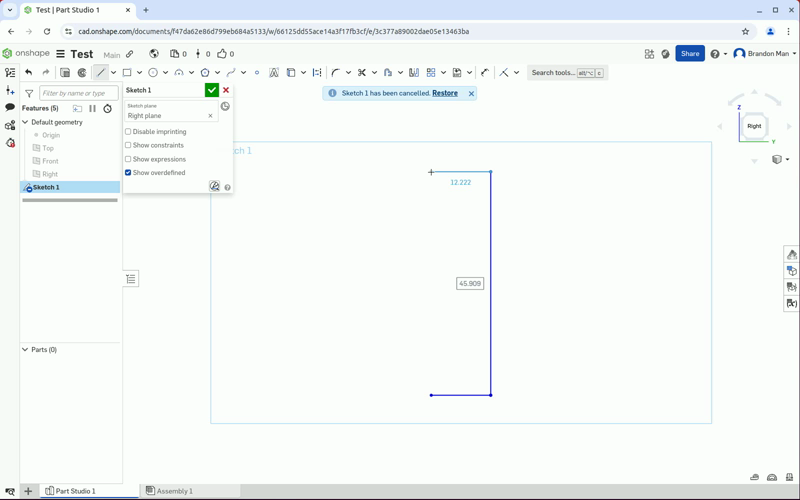
key_up(shift)
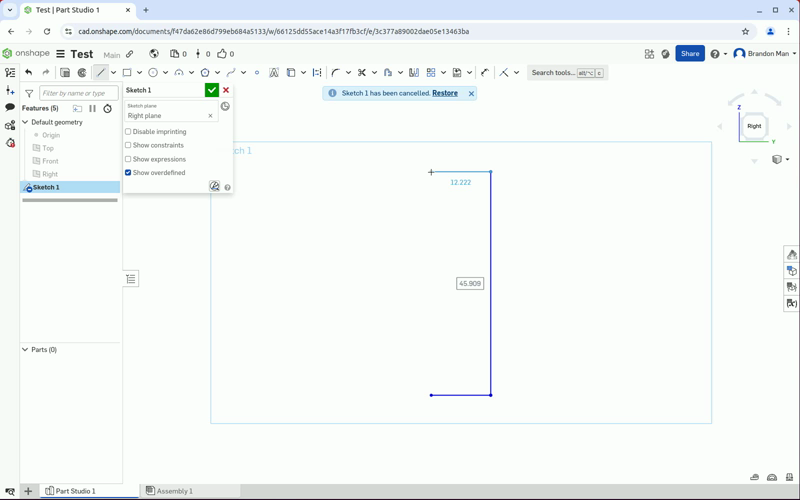
key_down(shift)
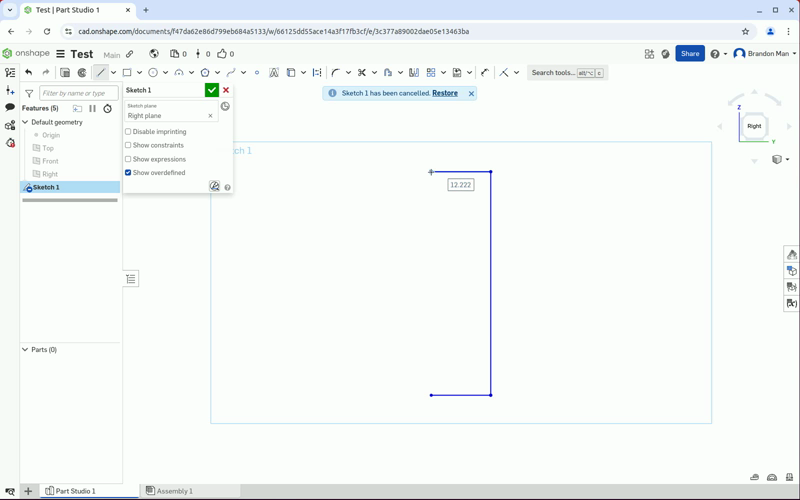
mouse_move(431, 395)
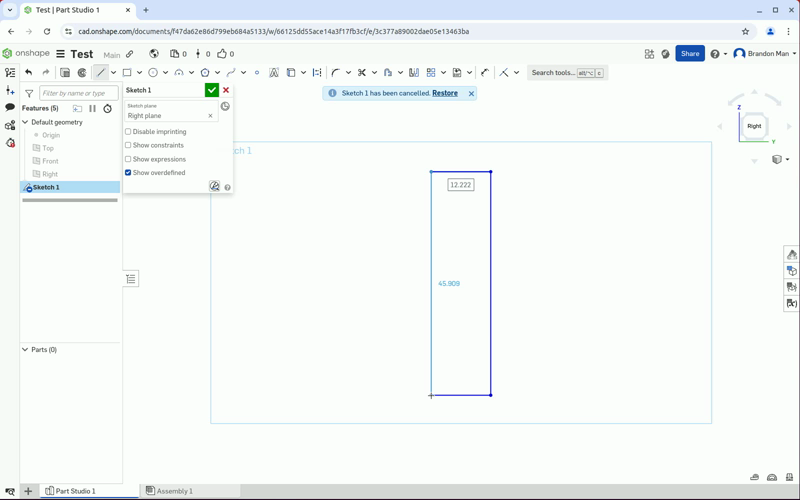
key_up(shift)
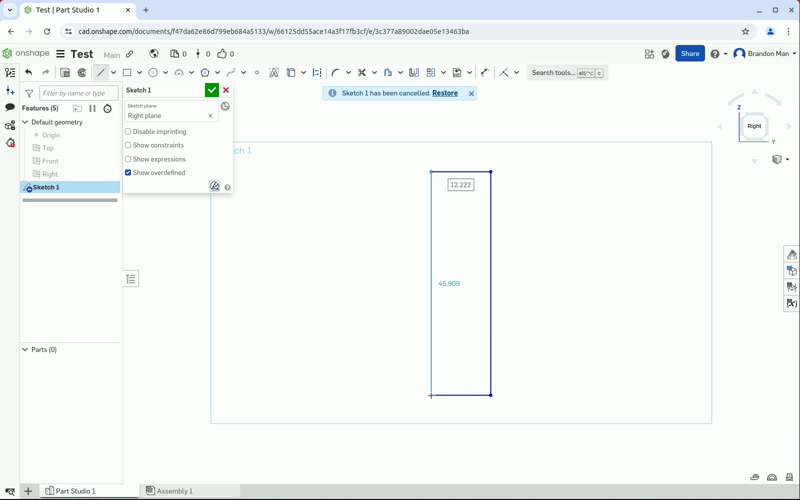
click(431, 395)
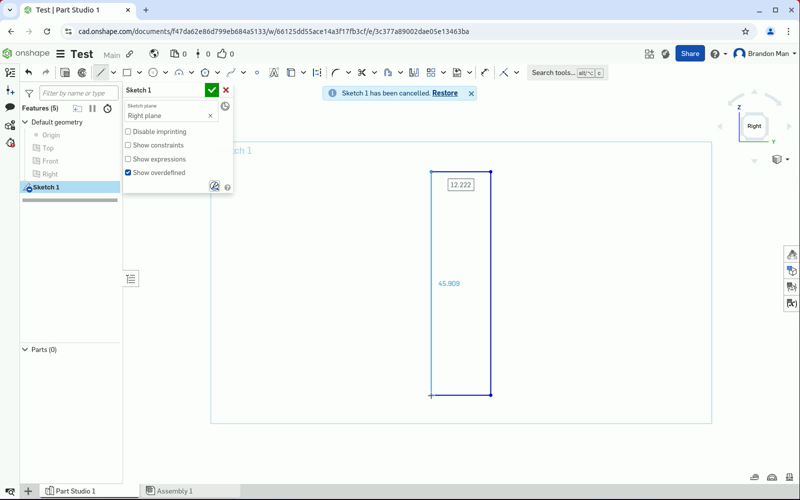
key(esc)
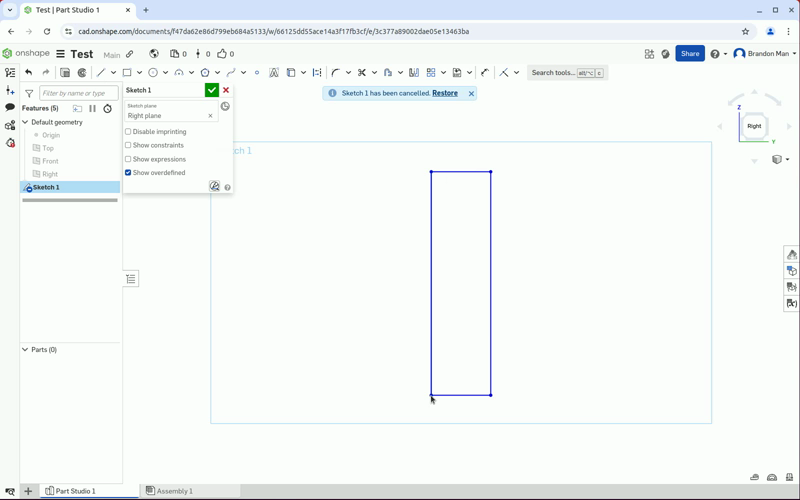
mouse_move(478, 185)
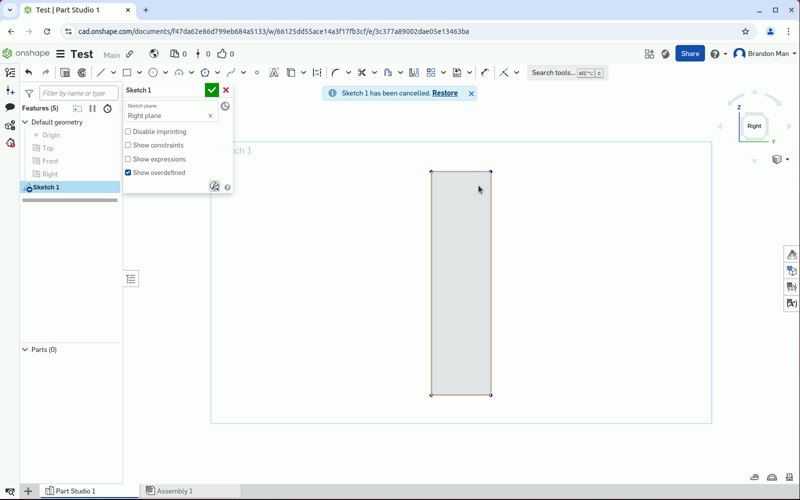
click(478, 185)
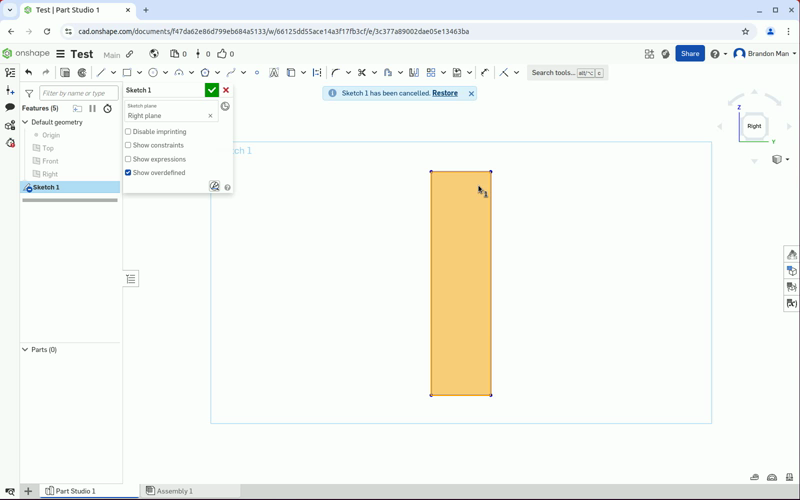
mouse_move(73, 352)
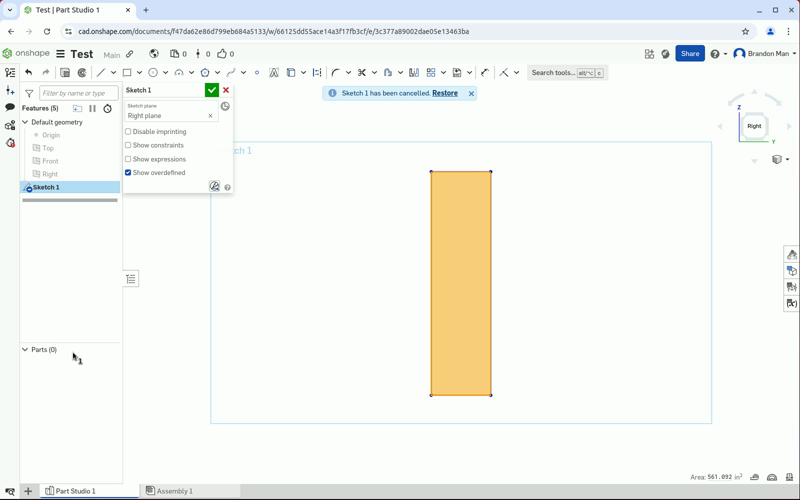
key(shift+y)
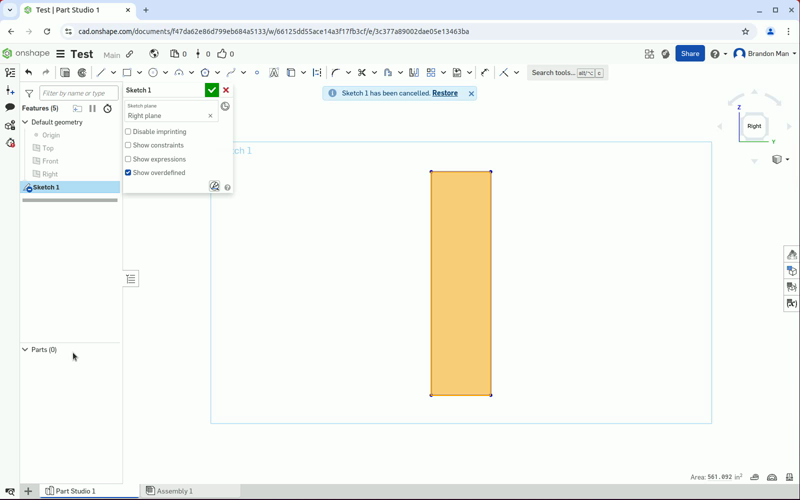
key(shift+e)
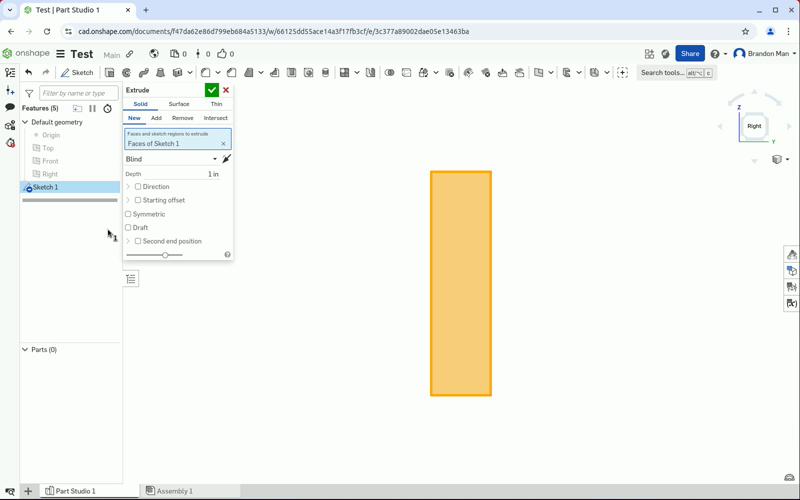
mouse_move(143, 106)
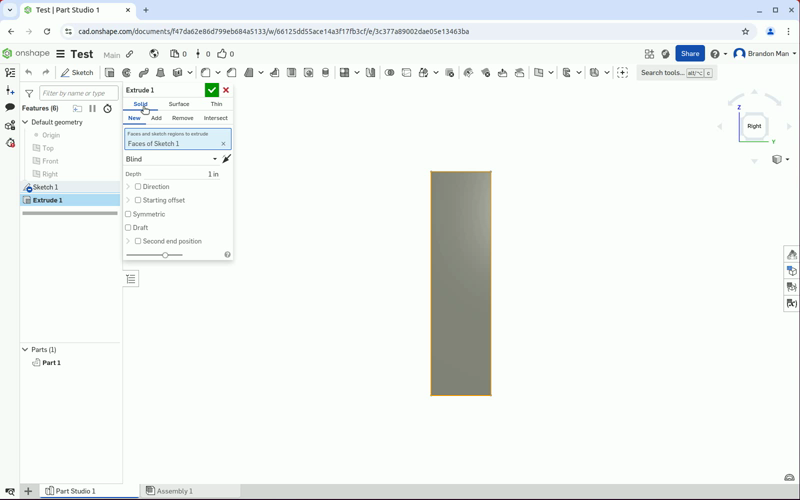
click(143, 106)
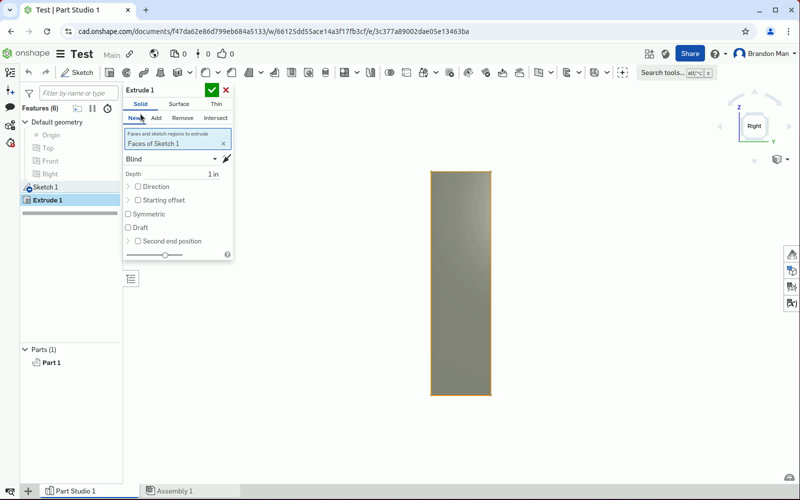
mouse_move(137, 120)
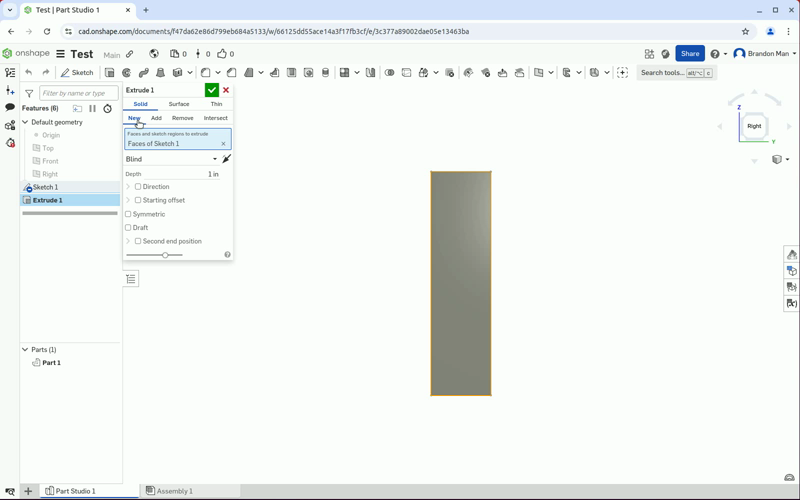
click(137, 120)
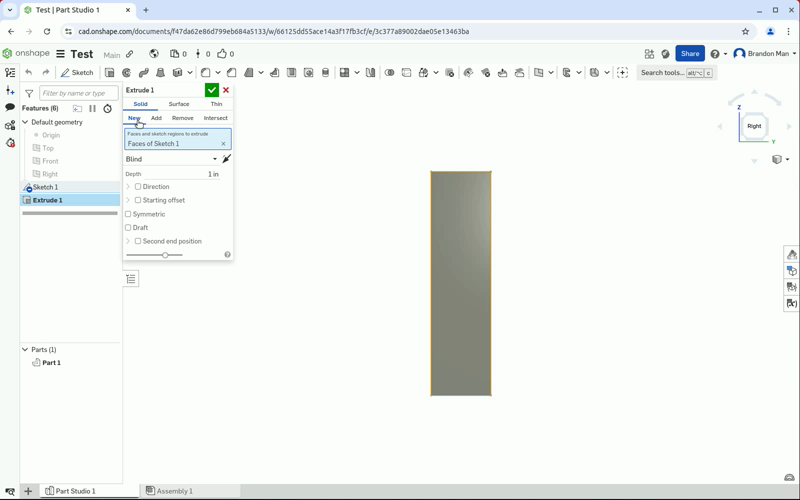
key(tab, 4)
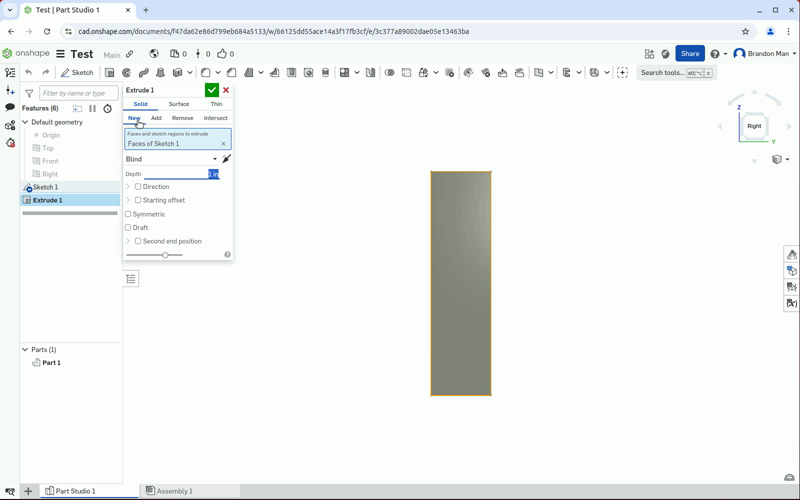
text(0.241)
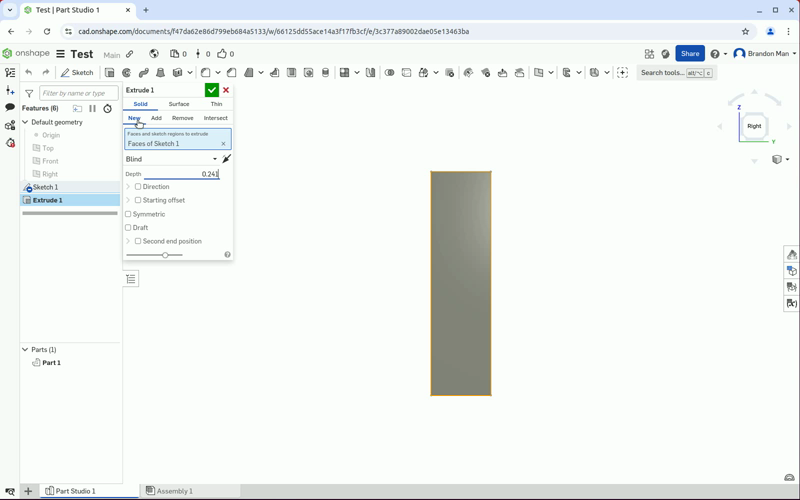
key(enter)
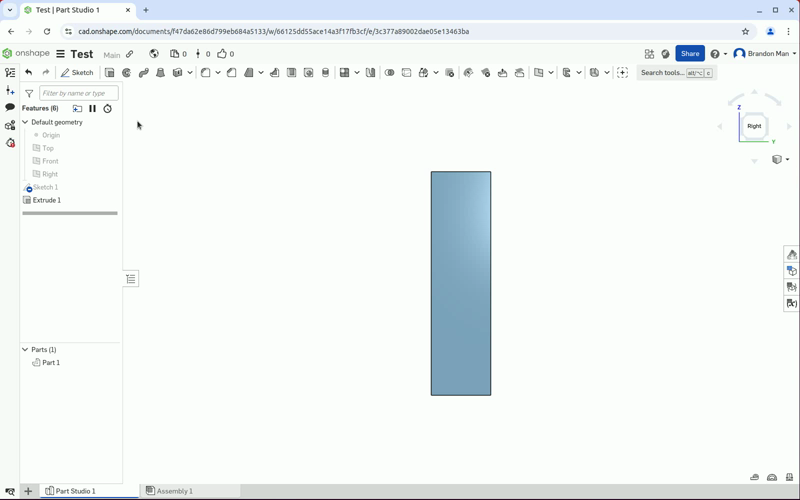
key(shift+h)
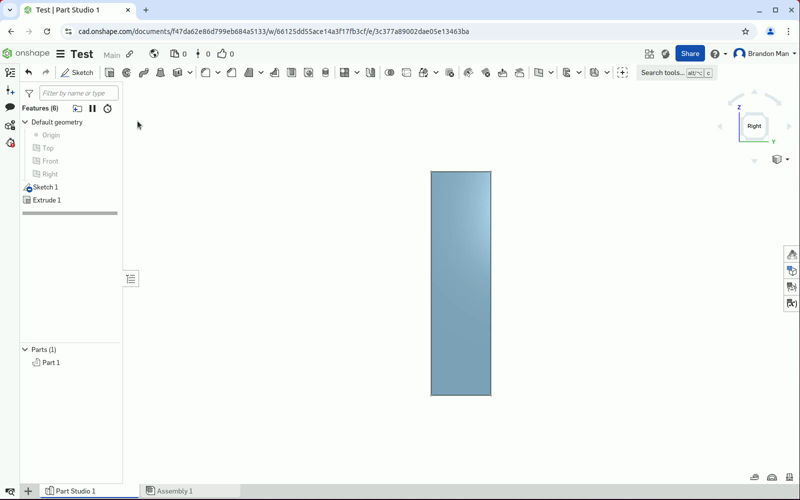
key(shift+h)
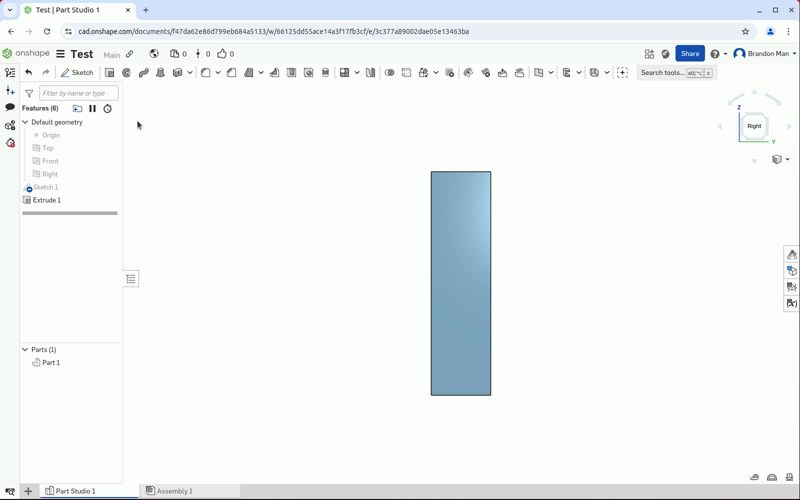
mouse_move(73, 189)
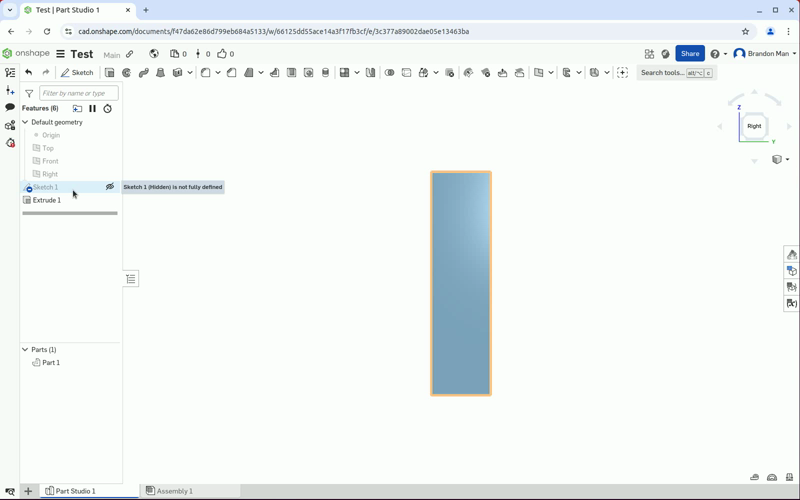
click(73, 189)
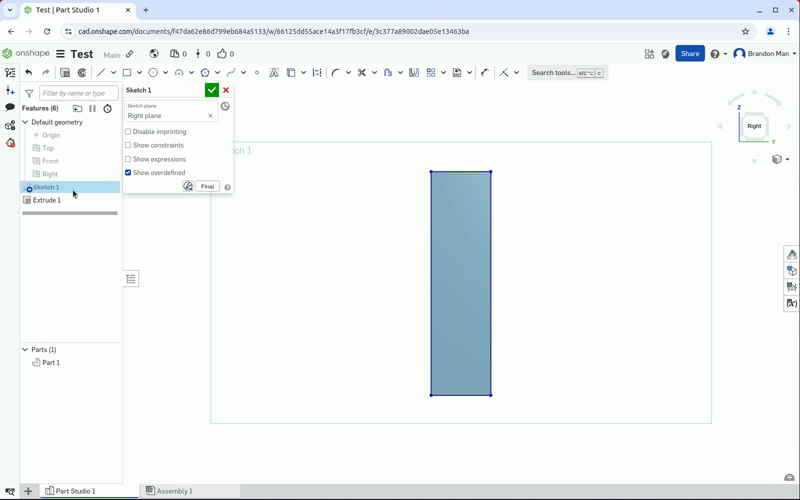
mouse_move(229, 92)
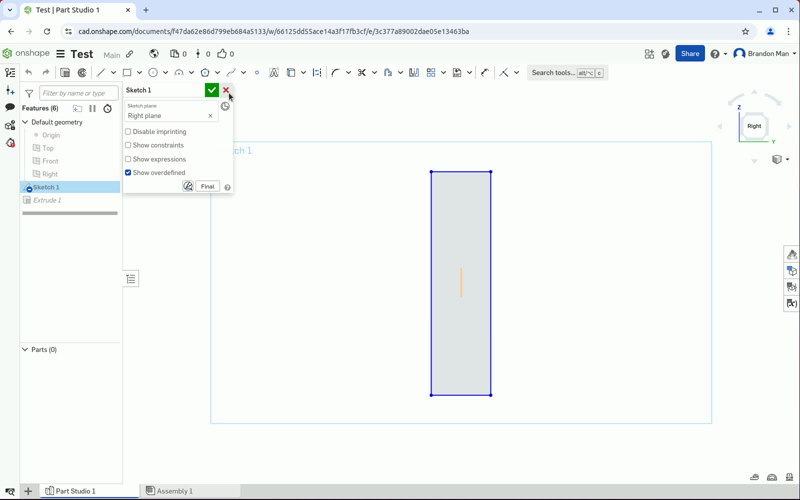
click(229, 92)
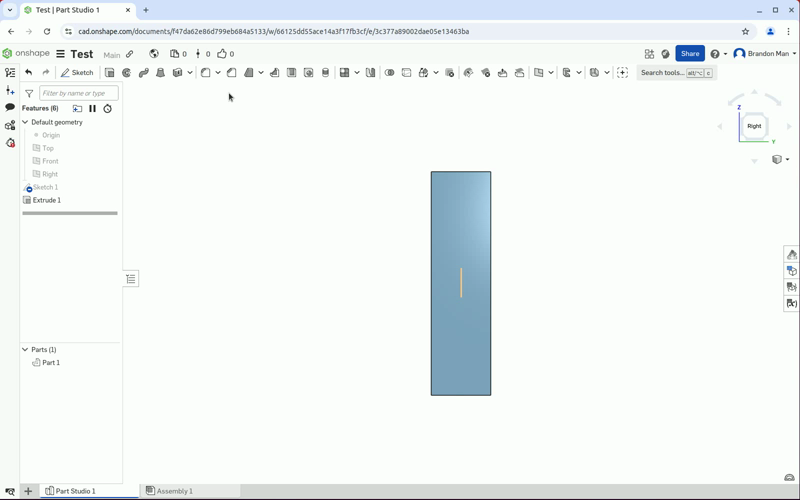
mouse_move(541, 75)
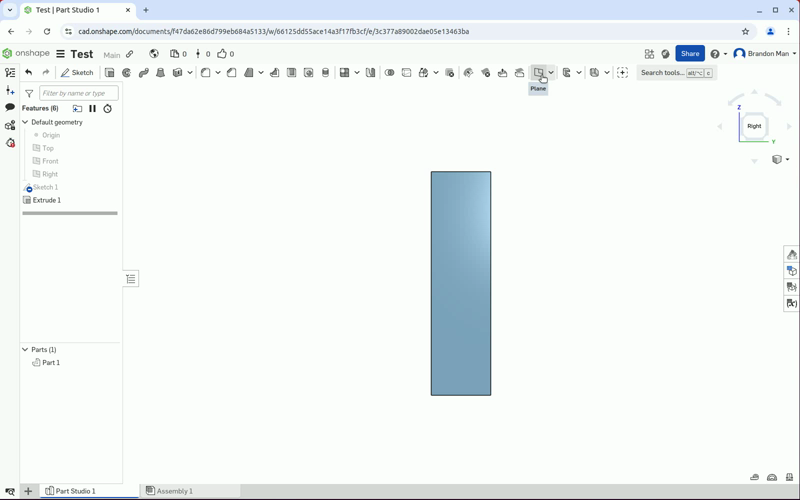
click(541, 75)
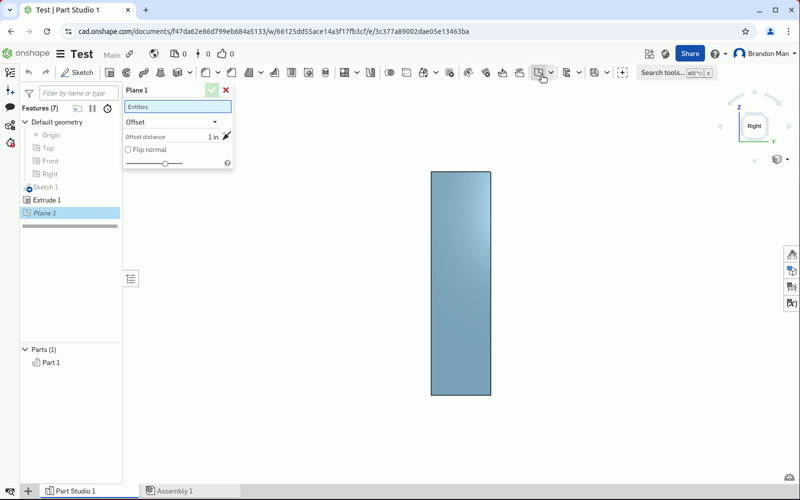
mouse_move(73, 176)
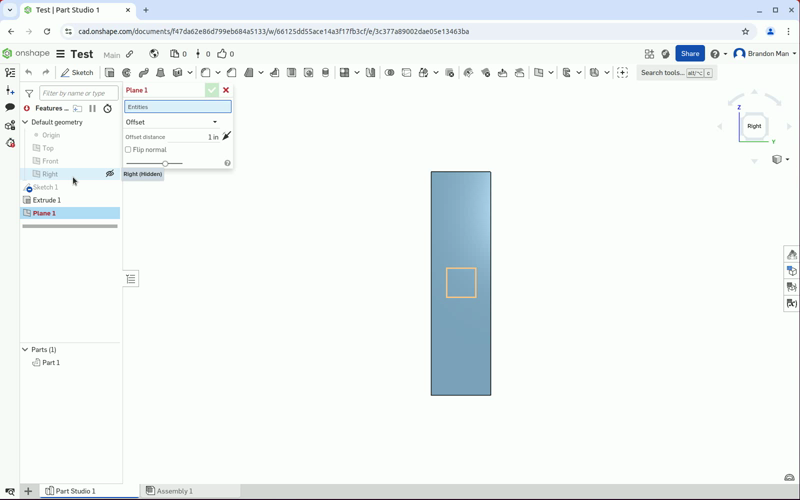
click(73, 176)
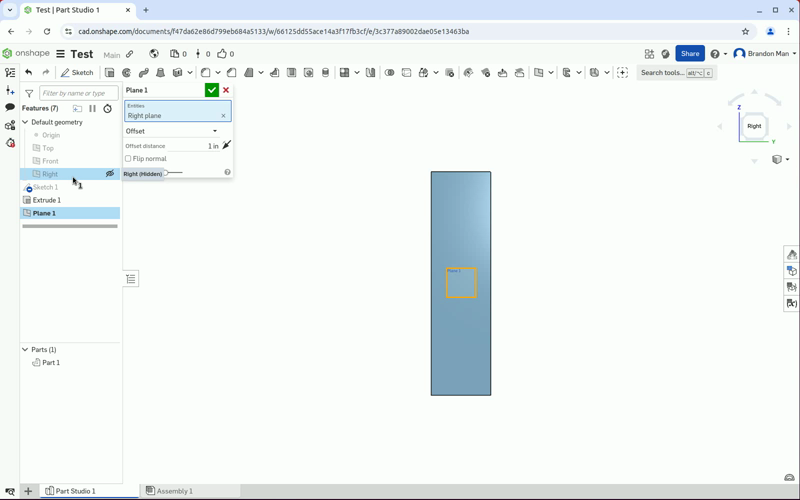
key(tab, 2)
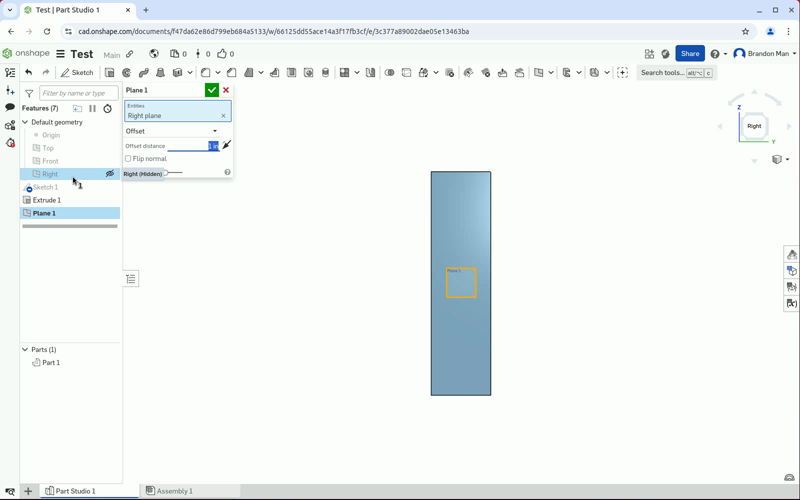
text(0.246)
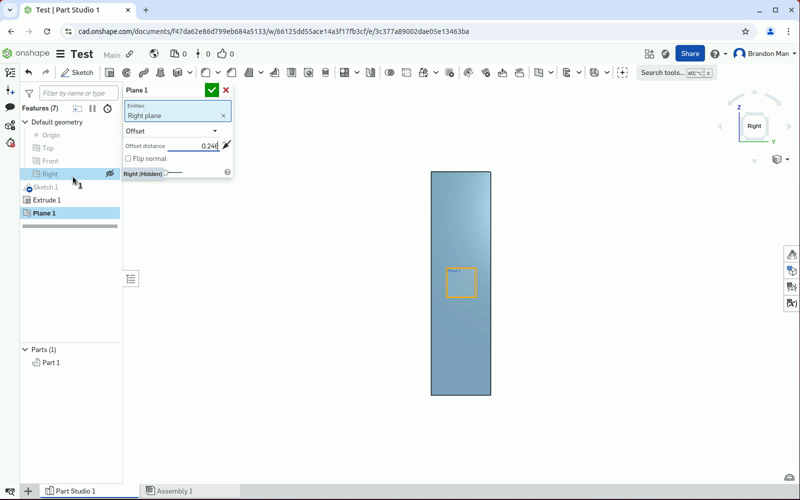
key(enter, 2)
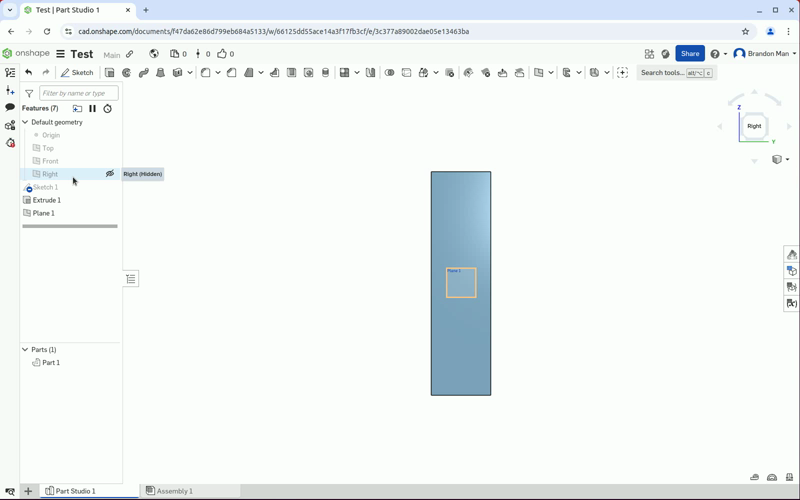
key(shift+s)
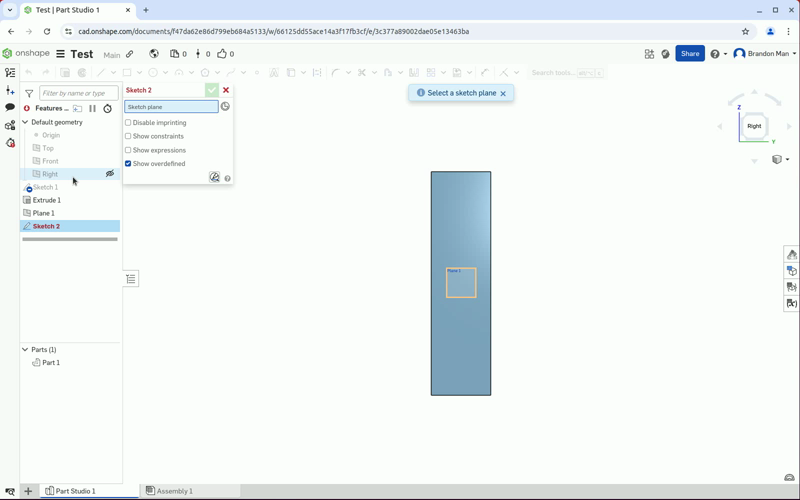
mouse_move(73, 215)
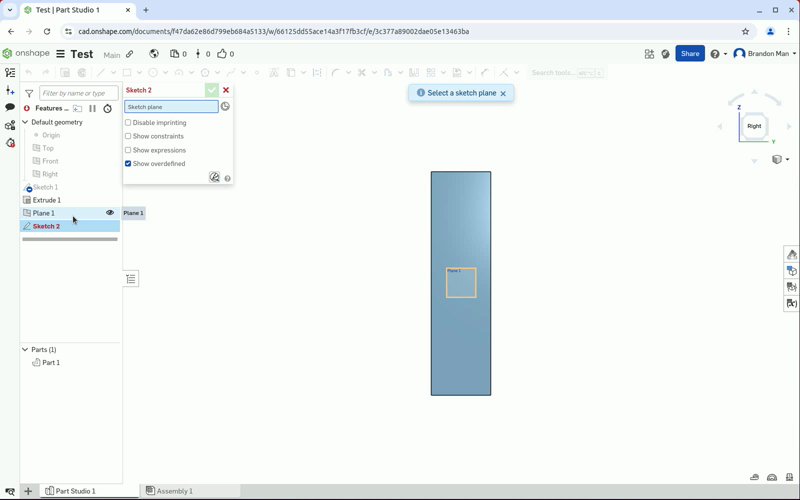
click(73, 215)
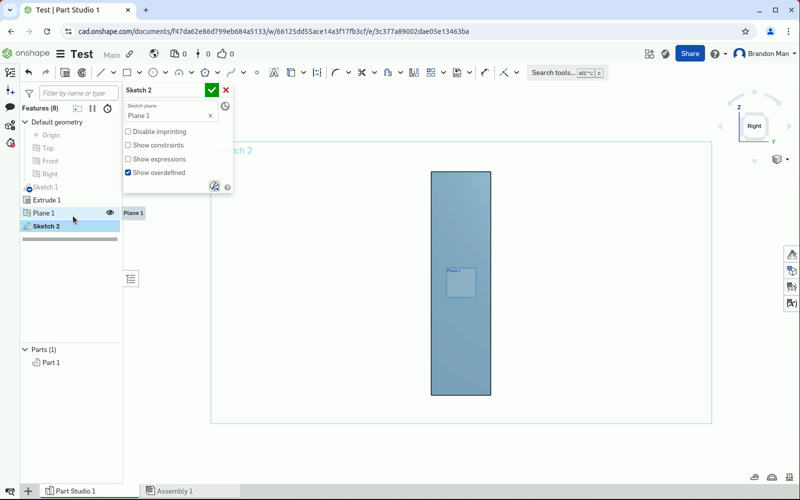
mouse_move(73, 352)
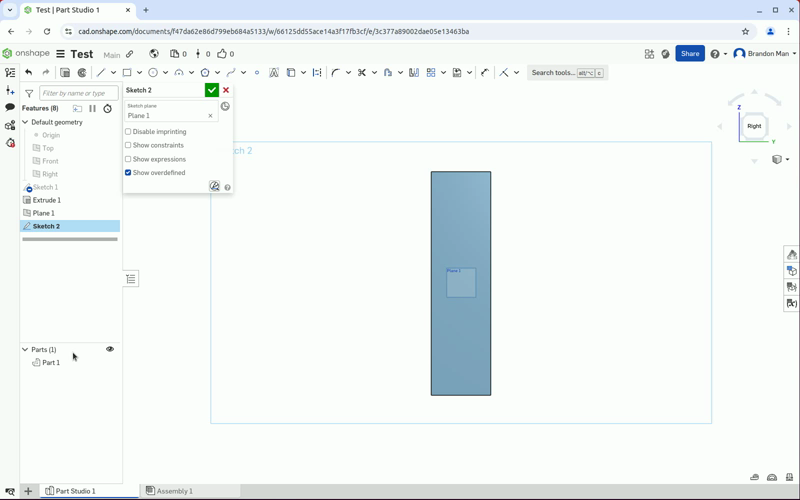
key(y)
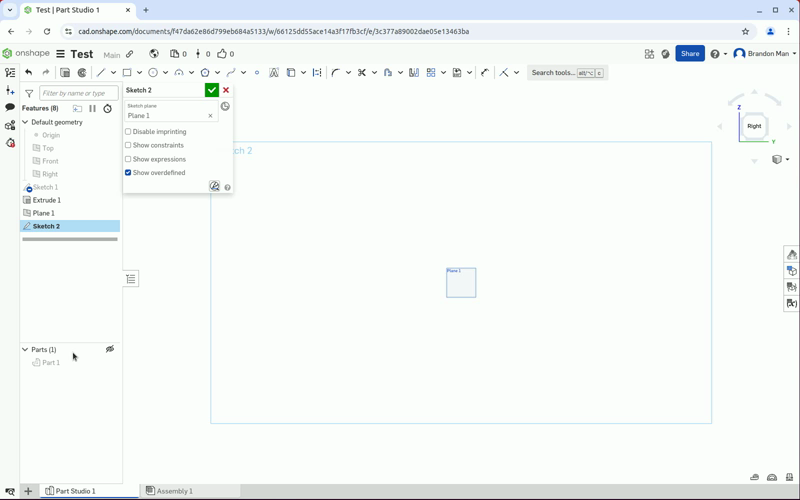
key(l)
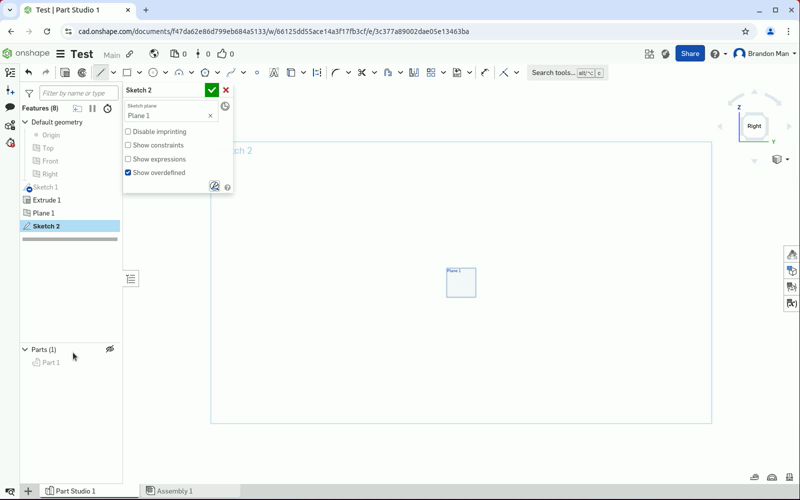
key_down(shift)
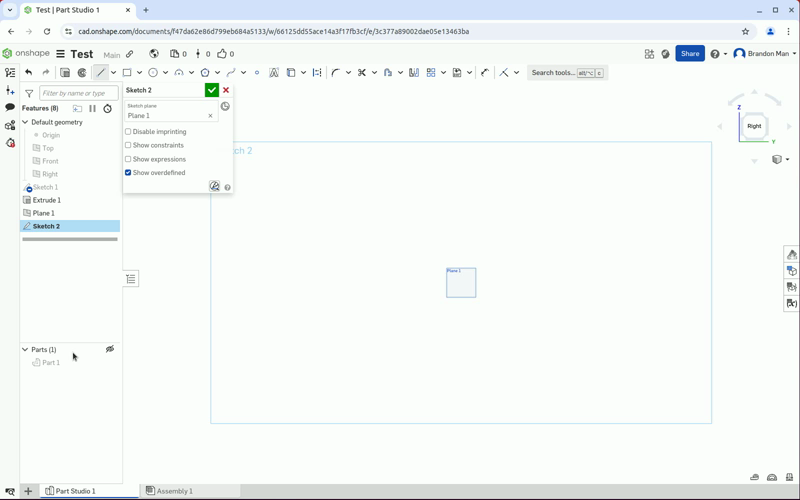
mouse_move(451, 249)
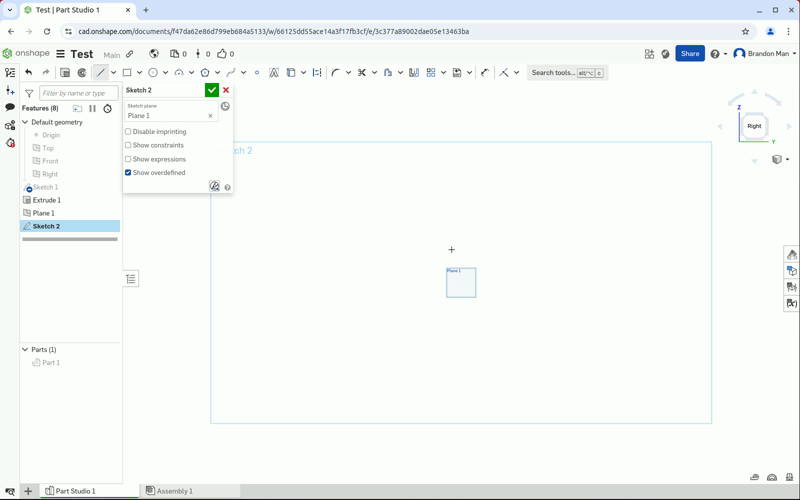
click(451, 249)
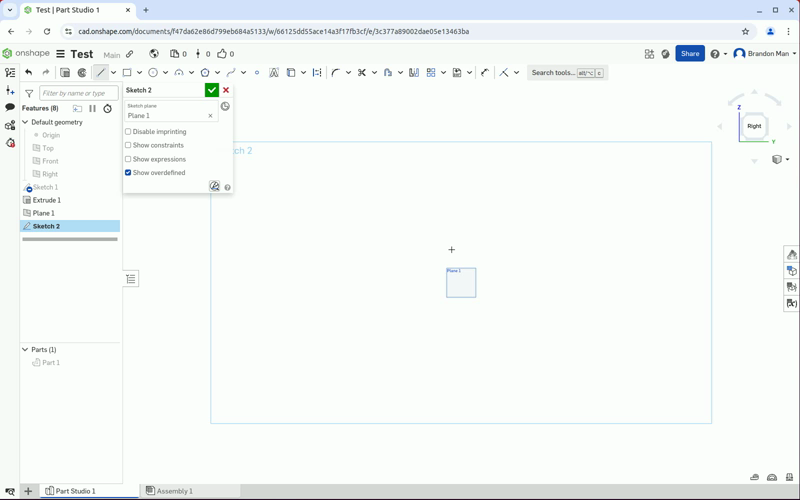
key_up(shift)
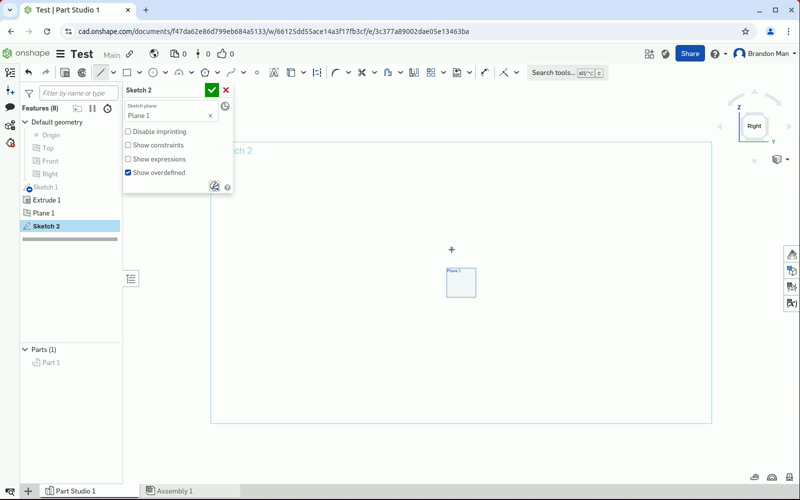
key_down(shift)
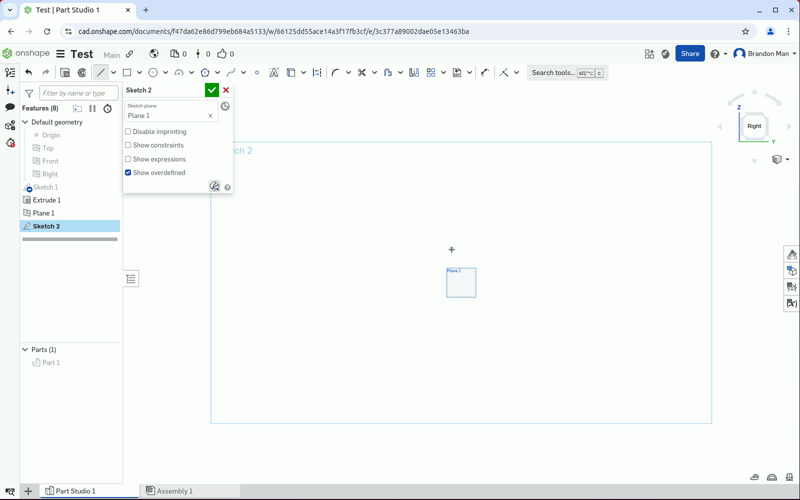
mouse_move(481, 249)
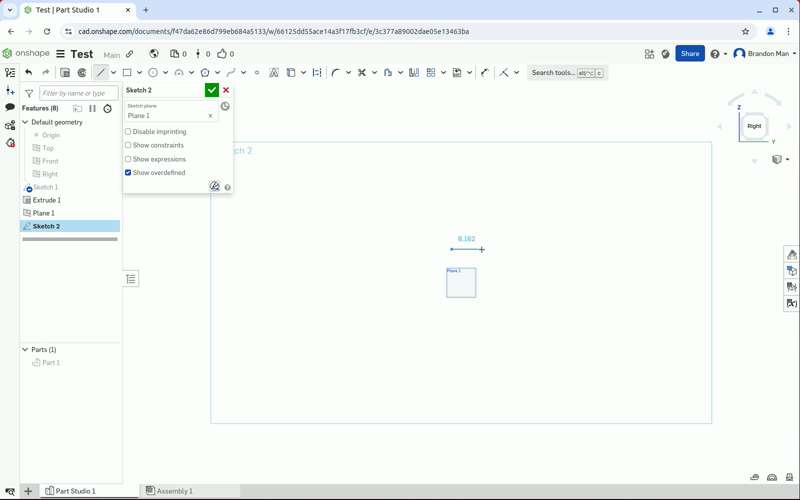
mouse_move(471, 249)
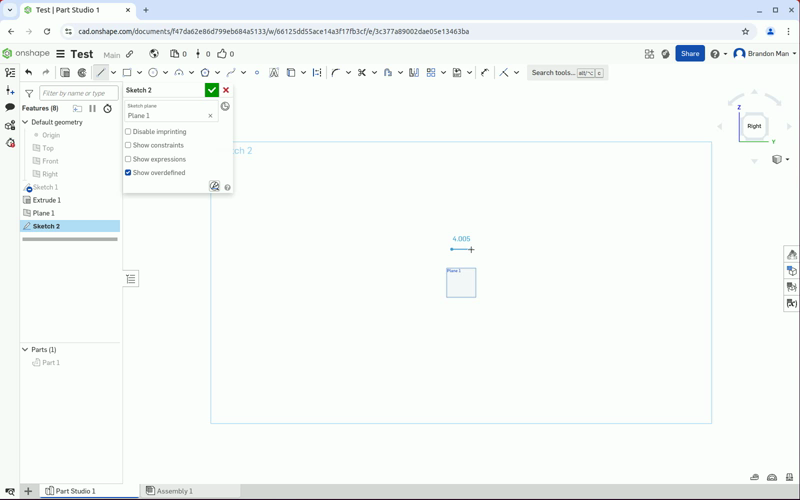
click(471, 249)
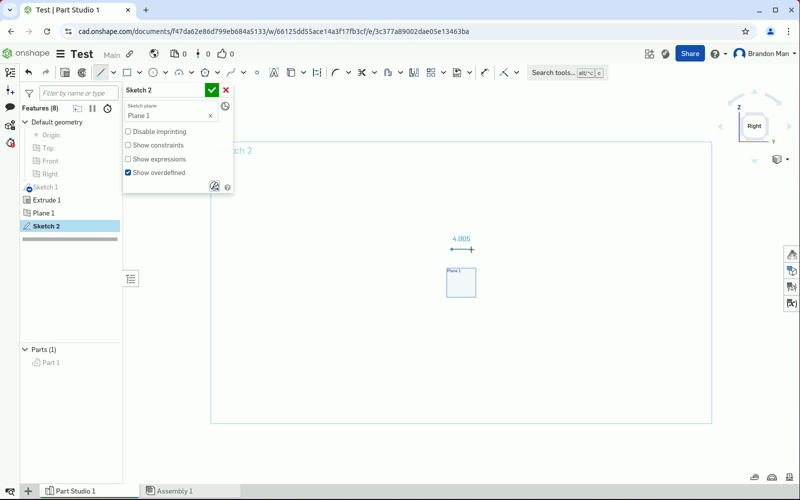
key_up(shift)
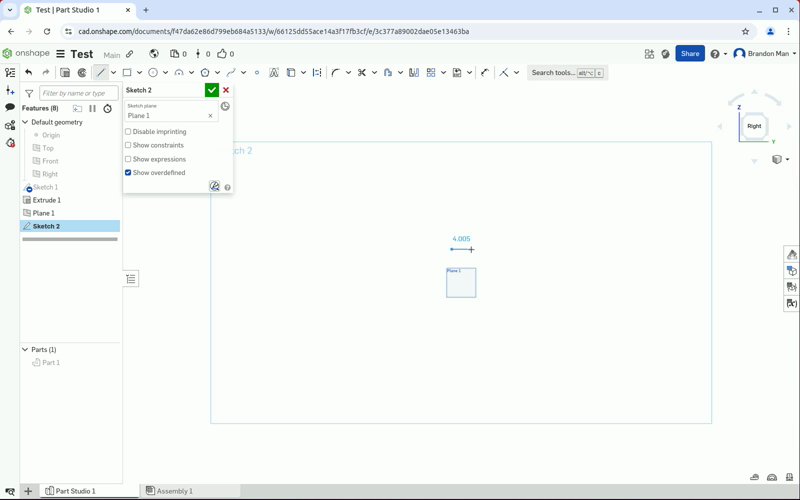
key_down(shift)
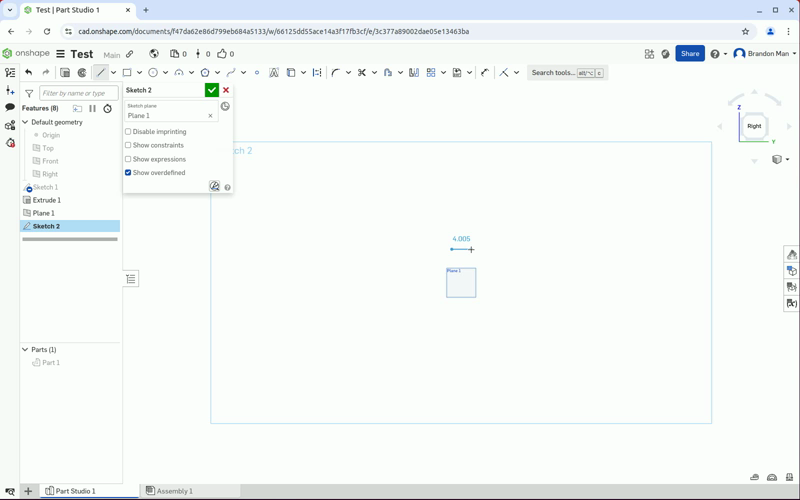
mouse_move(501, 249)
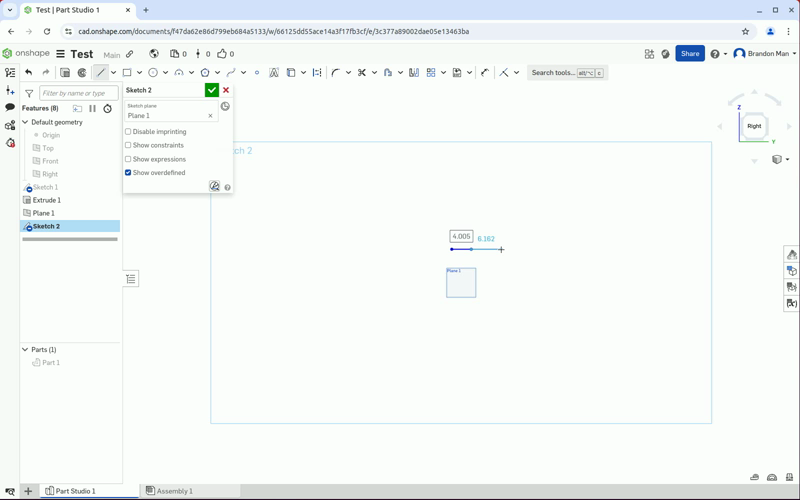
mouse_move(471, 209)
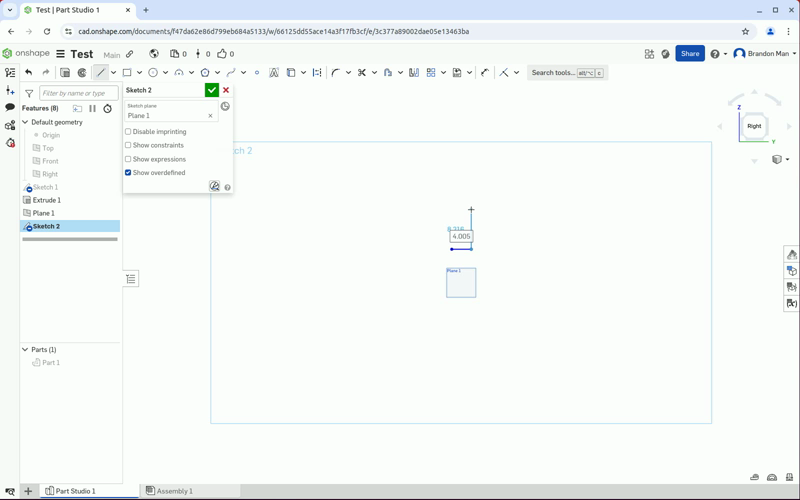
click(471, 209)
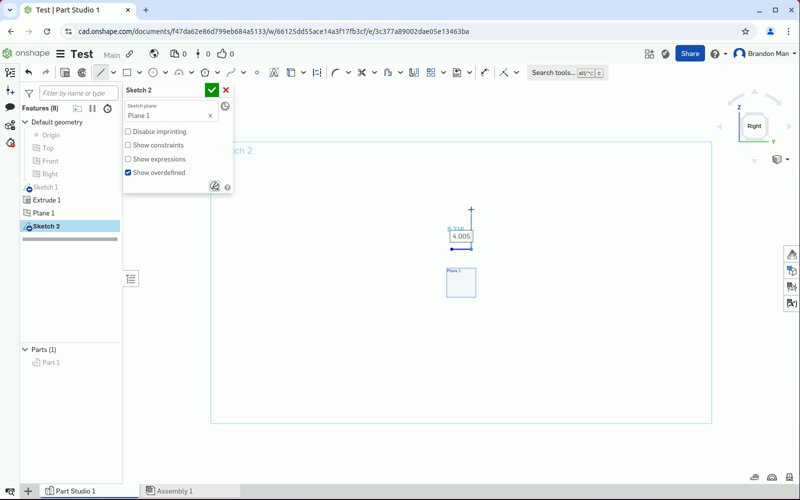
key_up(shift)
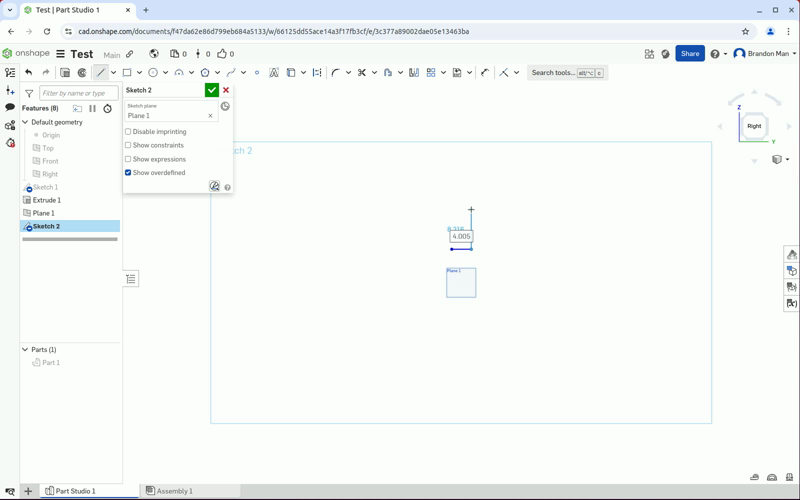
key_down(shift)
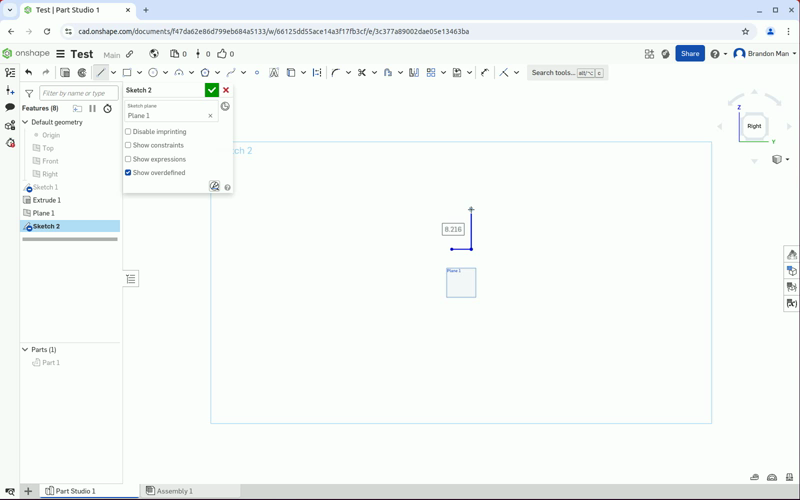
mouse_move(501, 209)
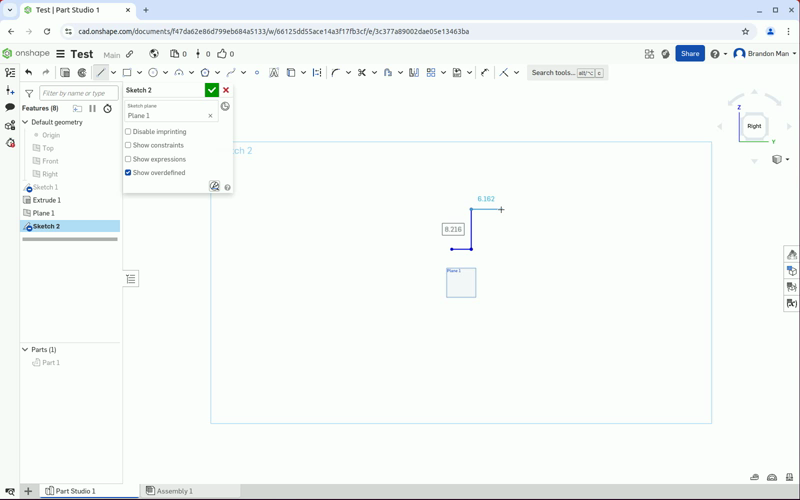
mouse_move(451, 209)
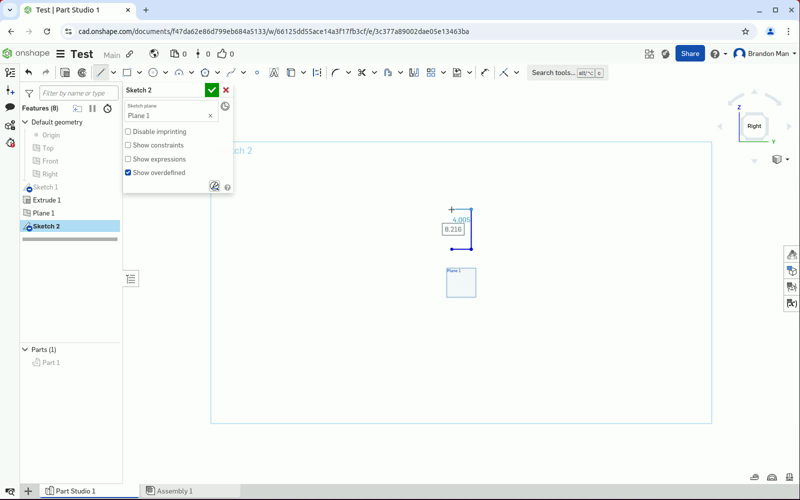
click(451, 209)
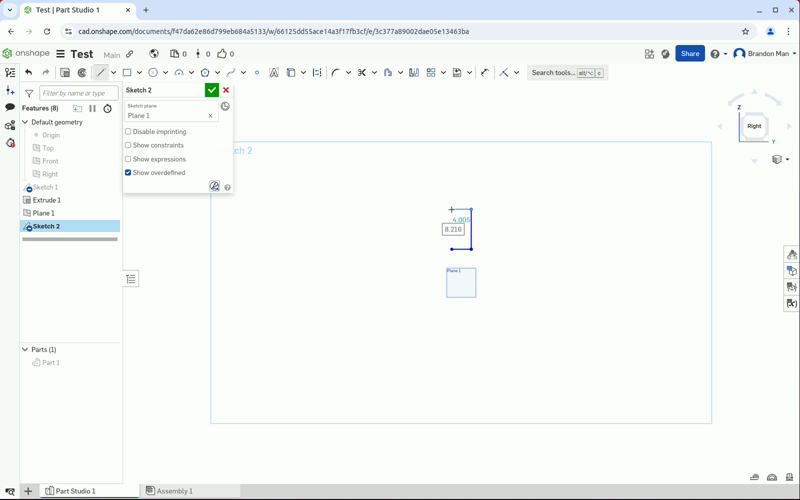
key_up(shift)
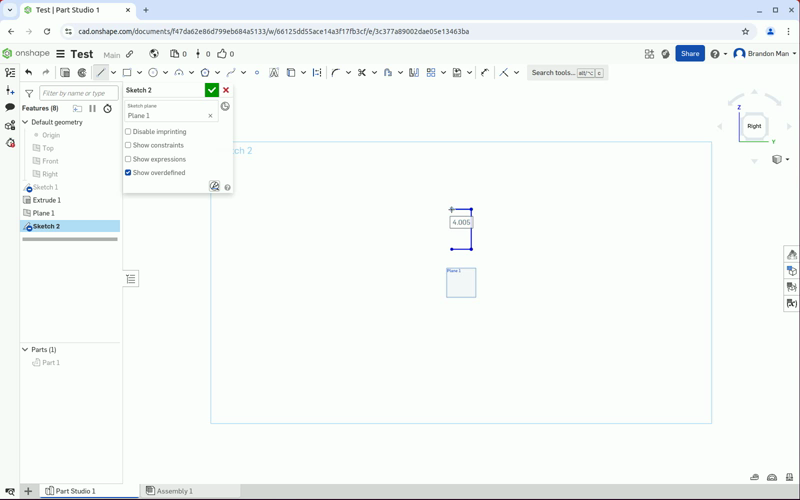
mouse_move(481, 209)
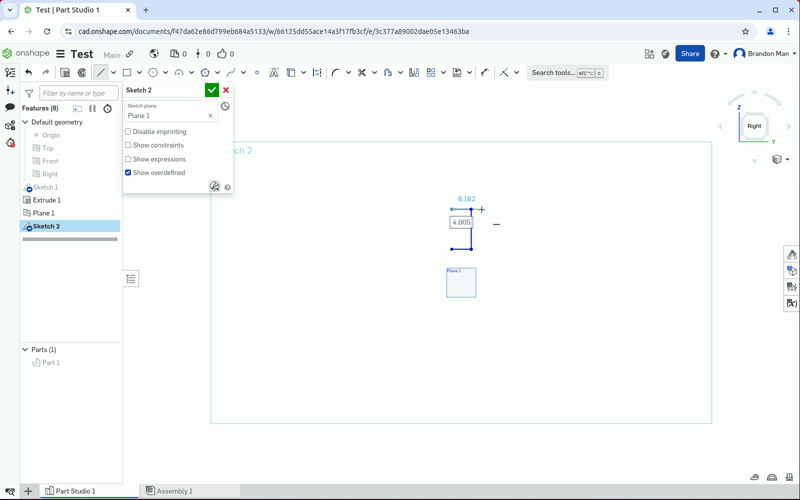
key_down(shift)
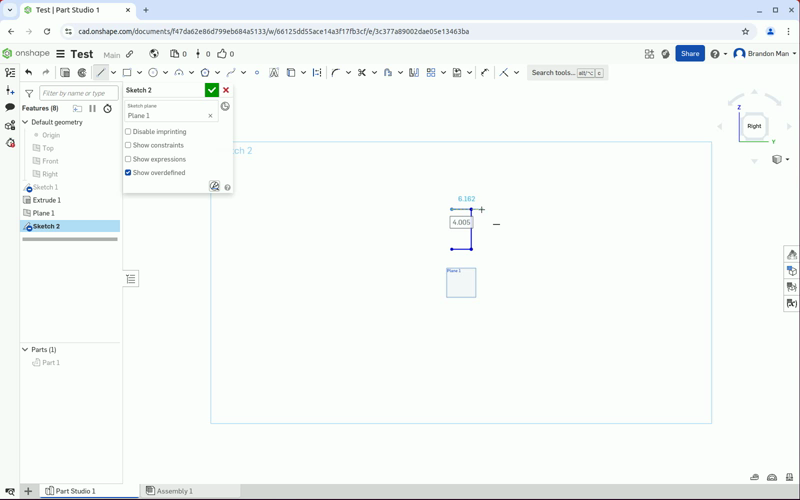
mouse_move(451, 249)
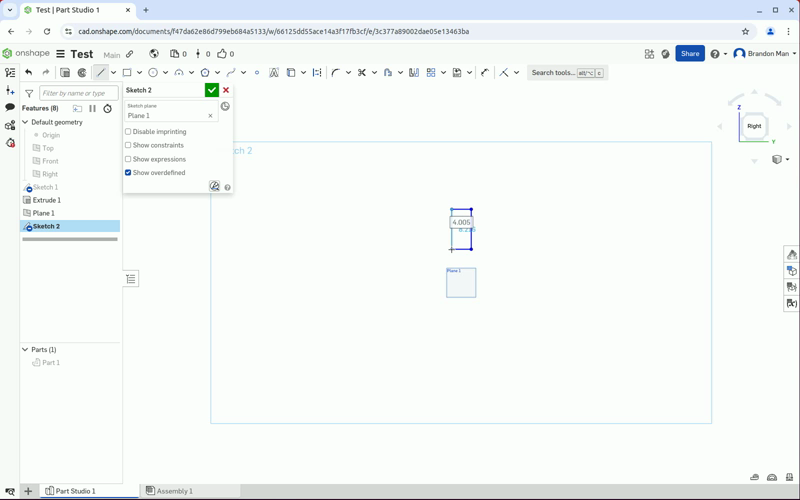
key_up(shift)
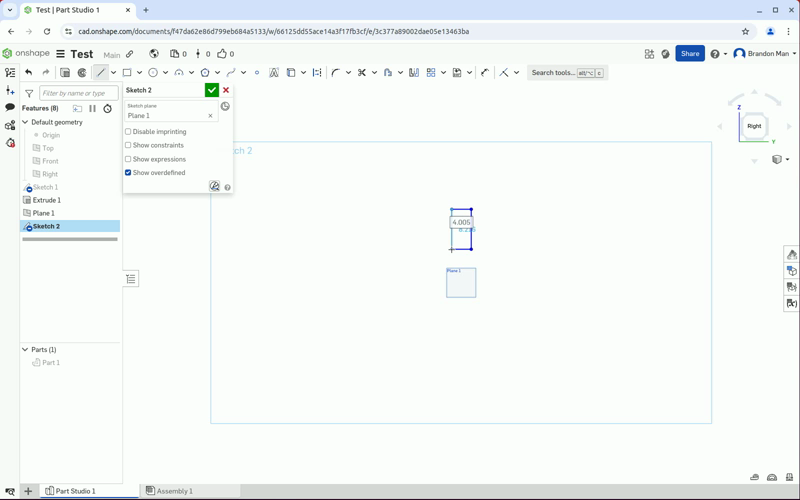
click(451, 249)
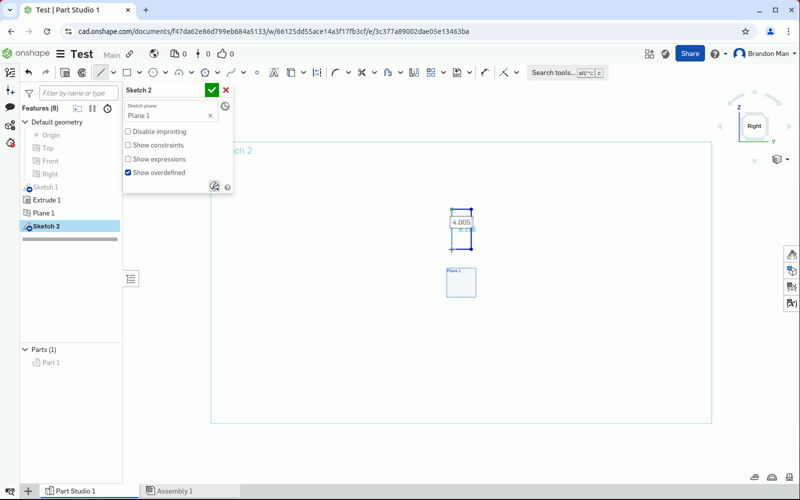
key(esc)
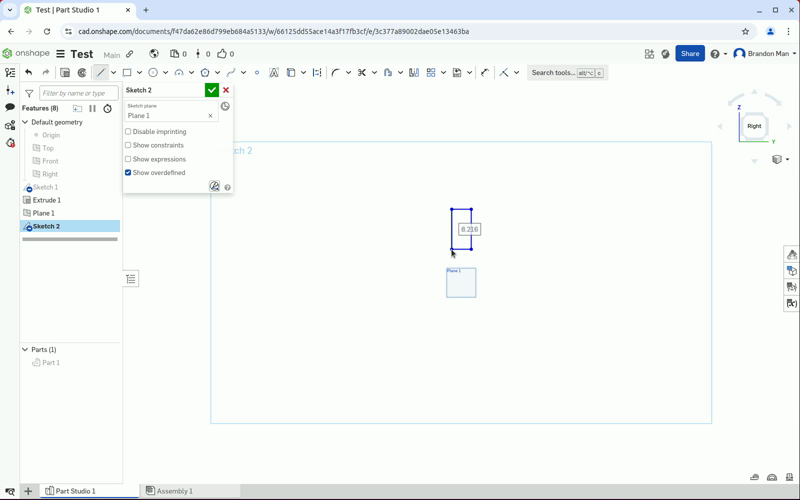
mouse_move(454, 245)
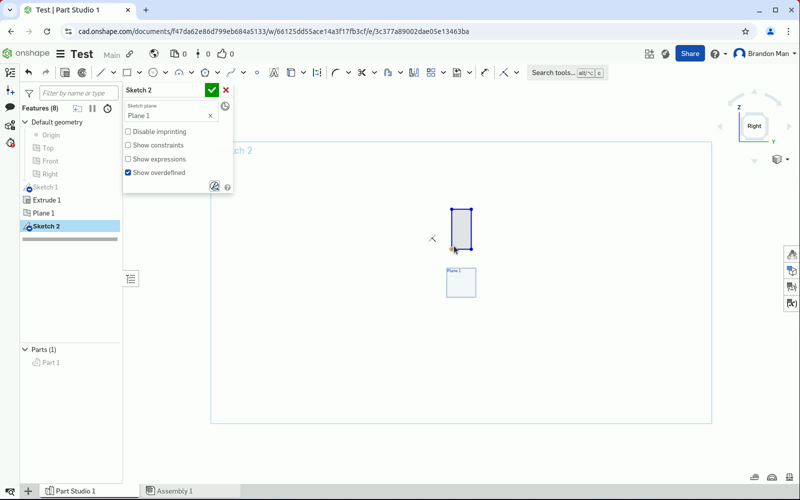
scroll(6)
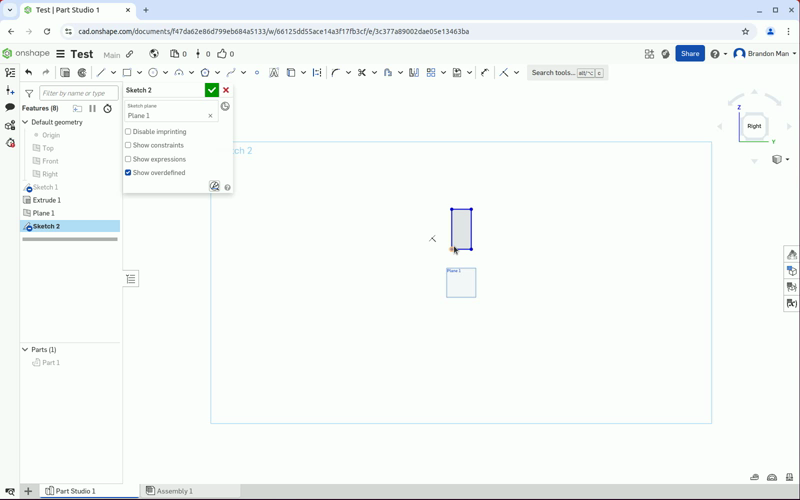
scroll(6)
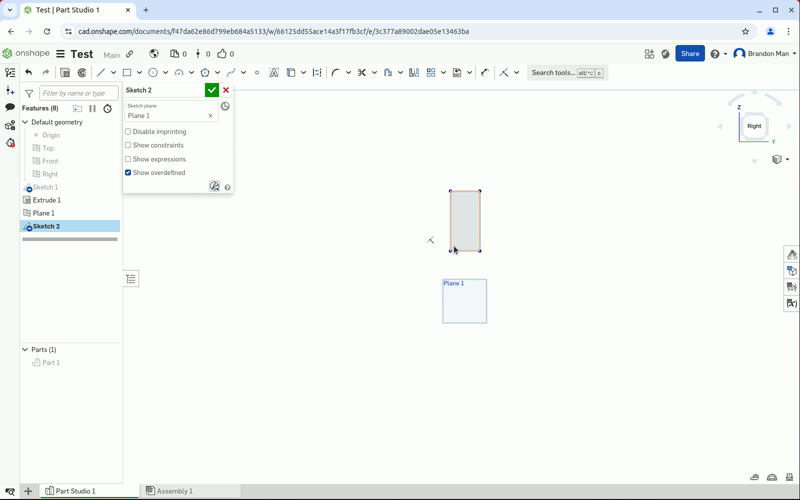
scroll(6)
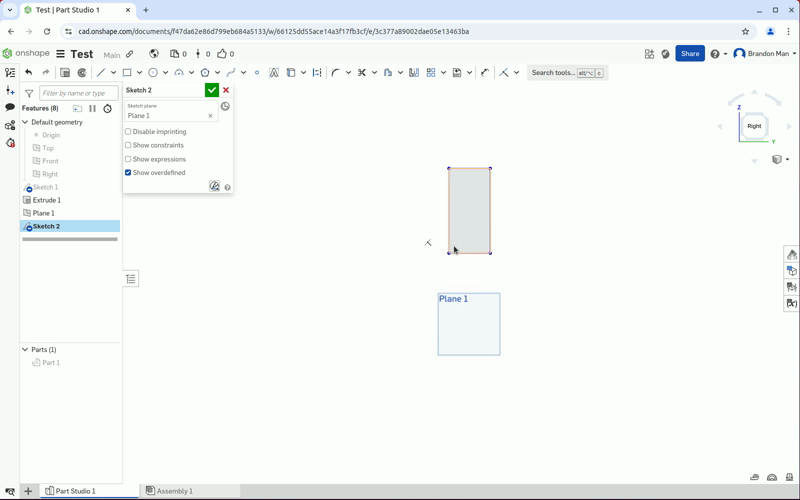
scroll(6)
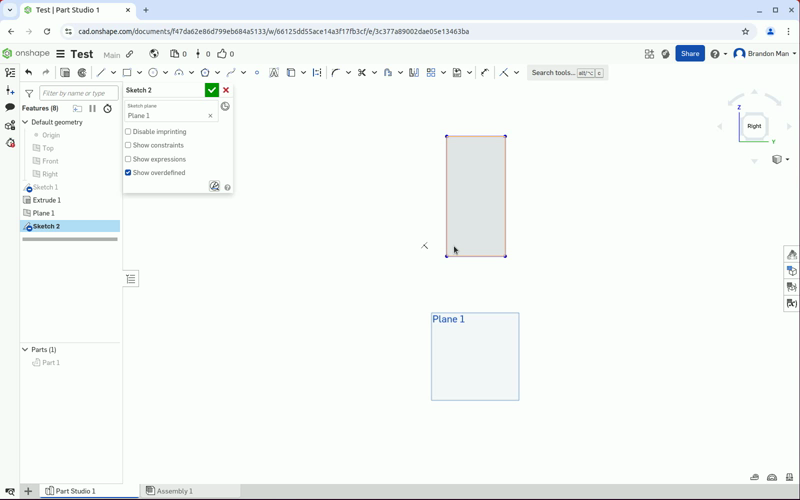
scroll(6)
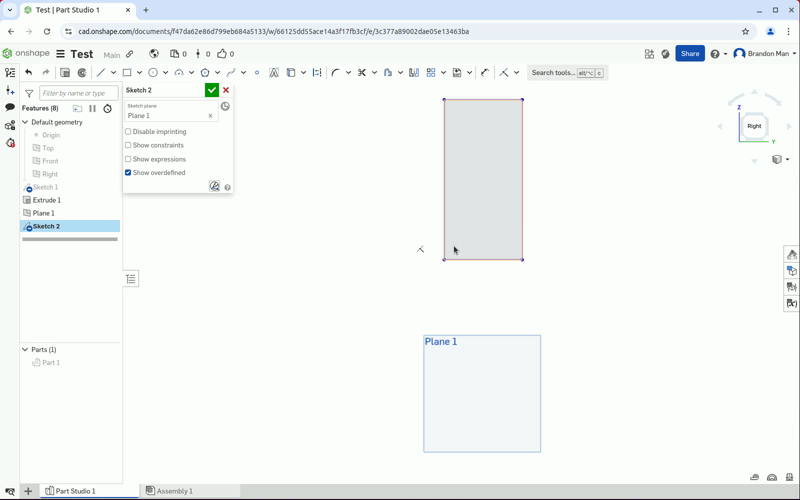
scroll(6)
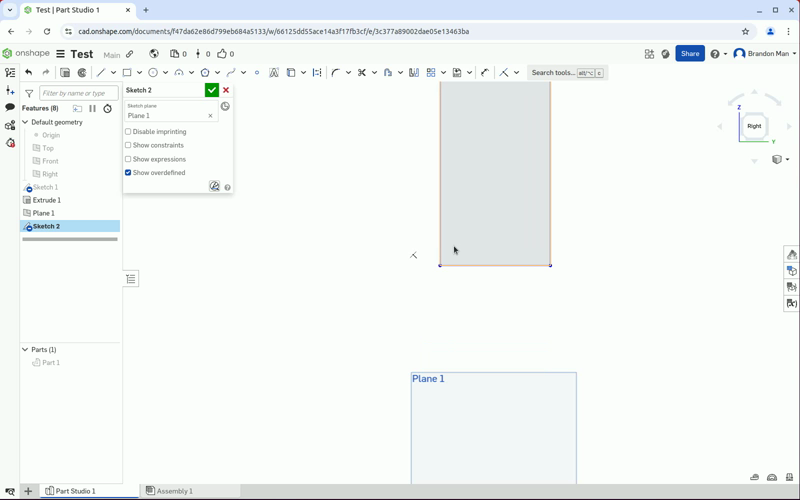
scroll(6)
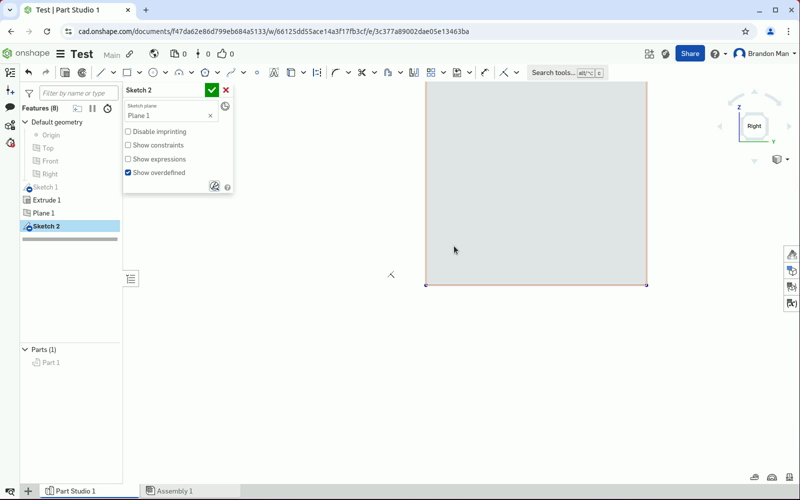
click(454, 245)
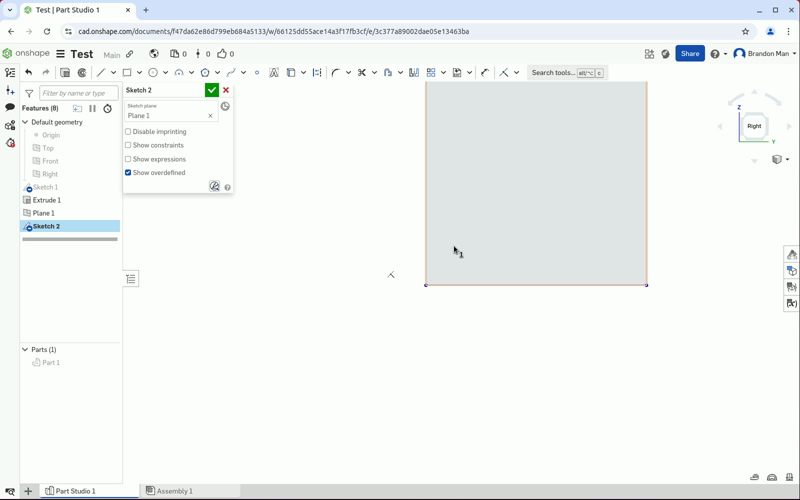
scroll(-6)
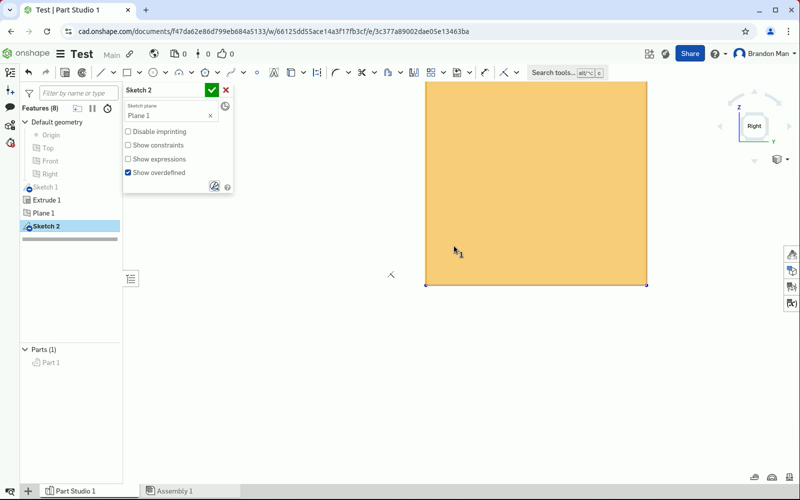
scroll(-6)
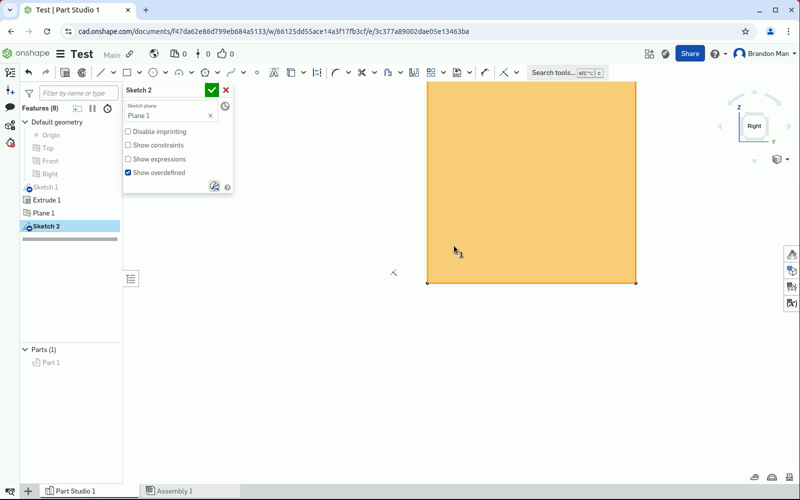
scroll(-6)
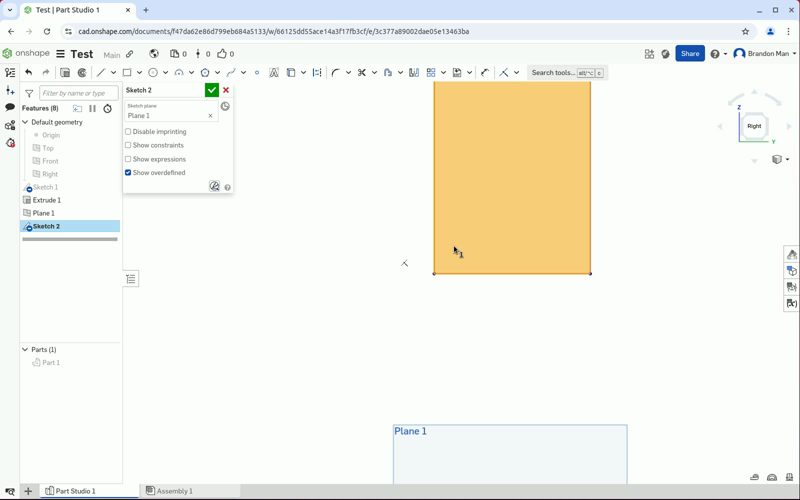
scroll(-6)
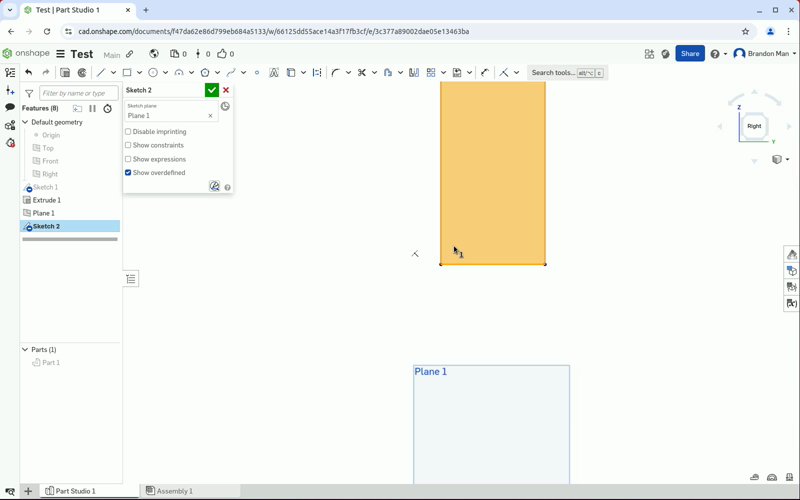
scroll(-6)
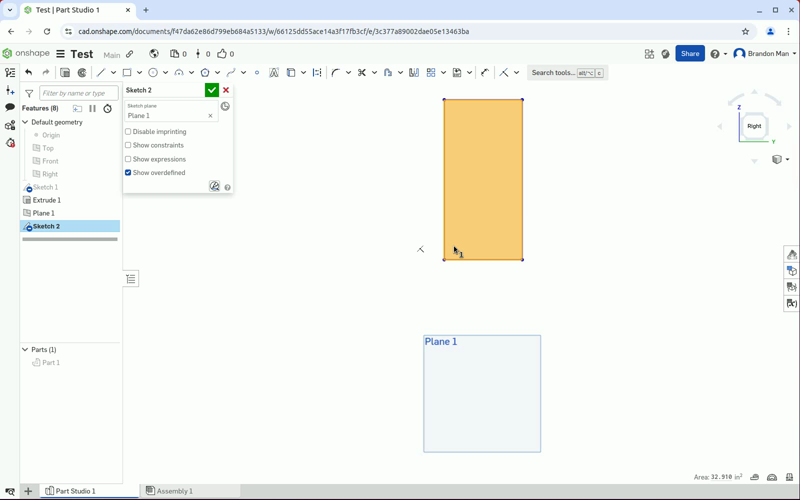
scroll(-6)
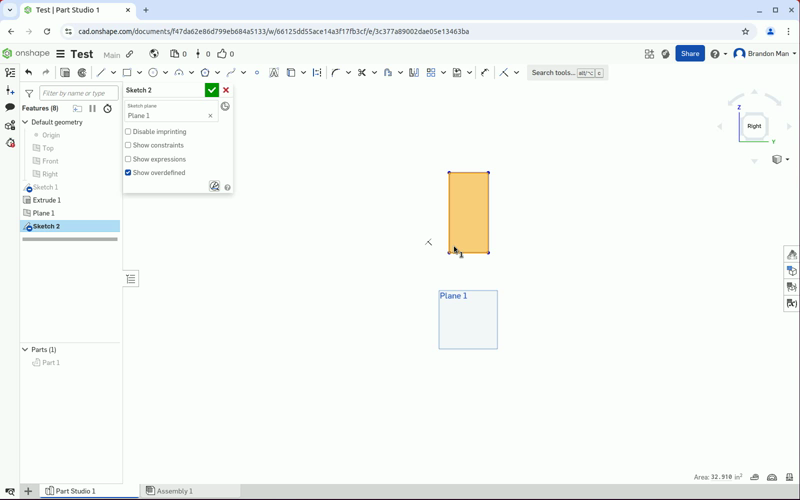
scroll(-6)
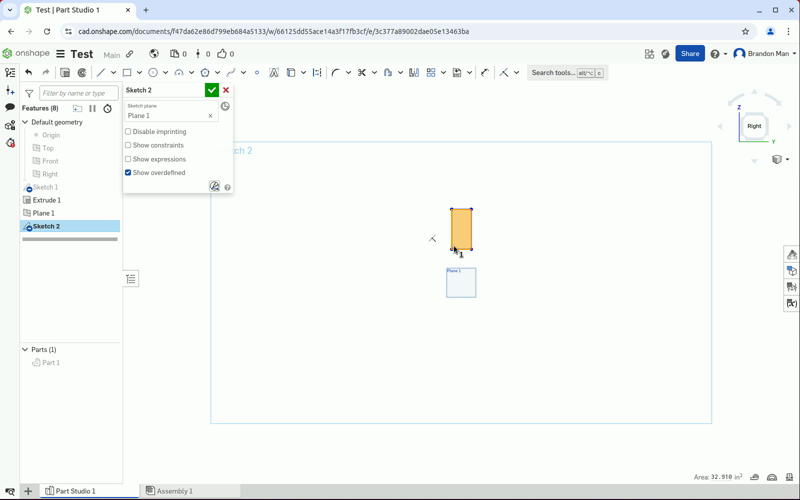
mouse_move(73, 352)
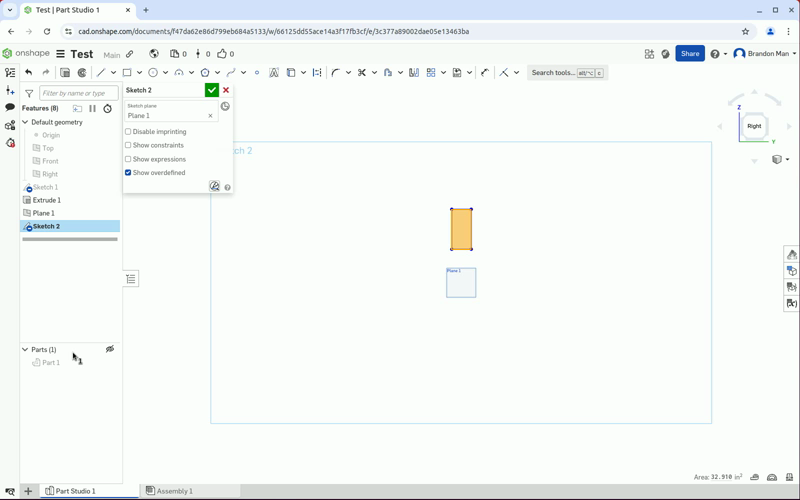
key(shift+y)
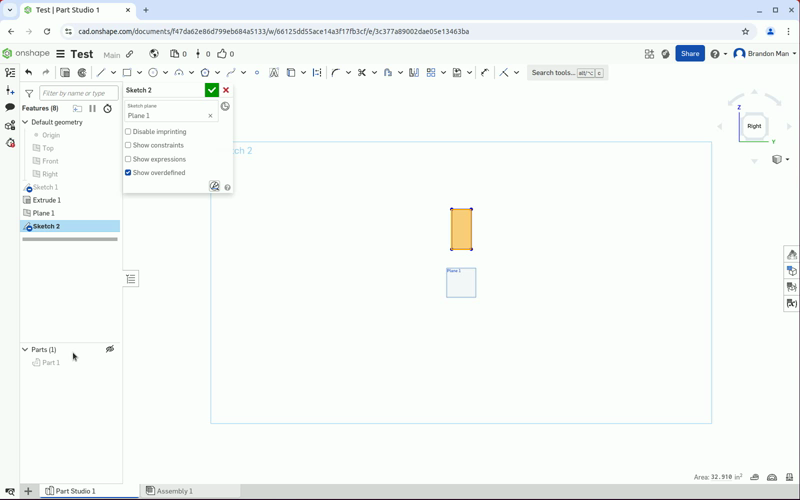
key(shift+e)
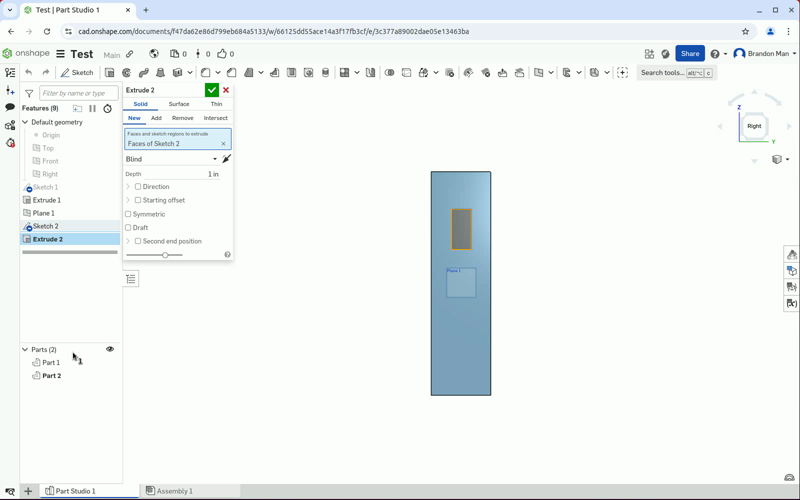
mouse_move(143, 106)
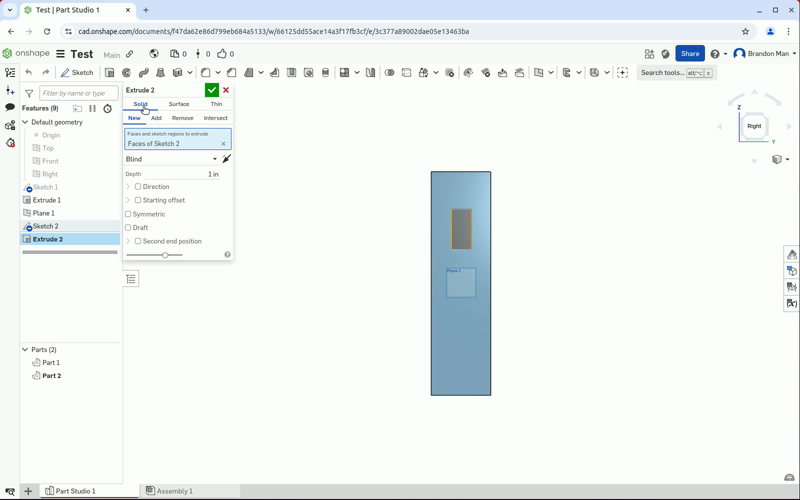
click(143, 106)
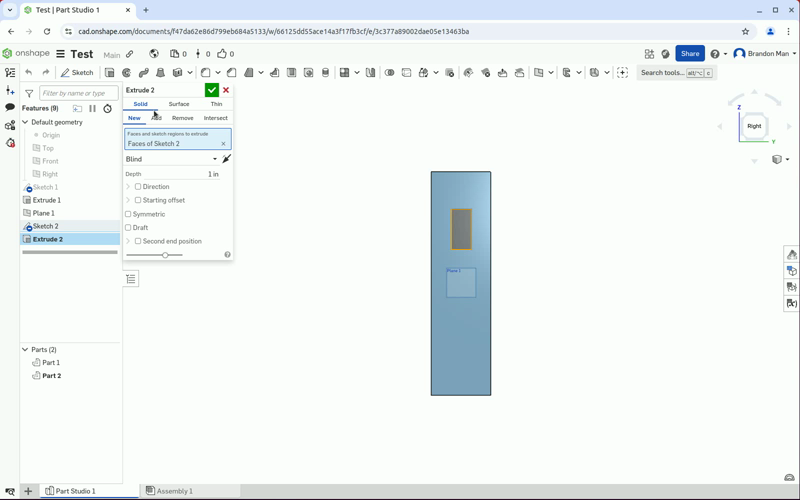
mouse_move(186, 120)
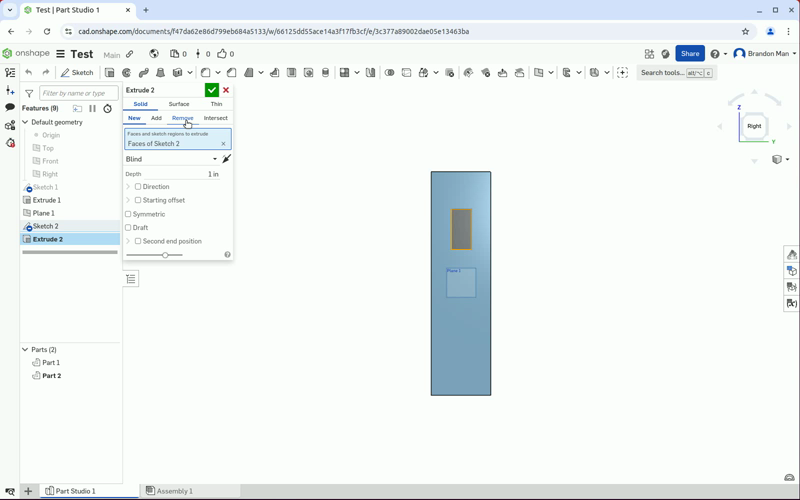
click(186, 120)
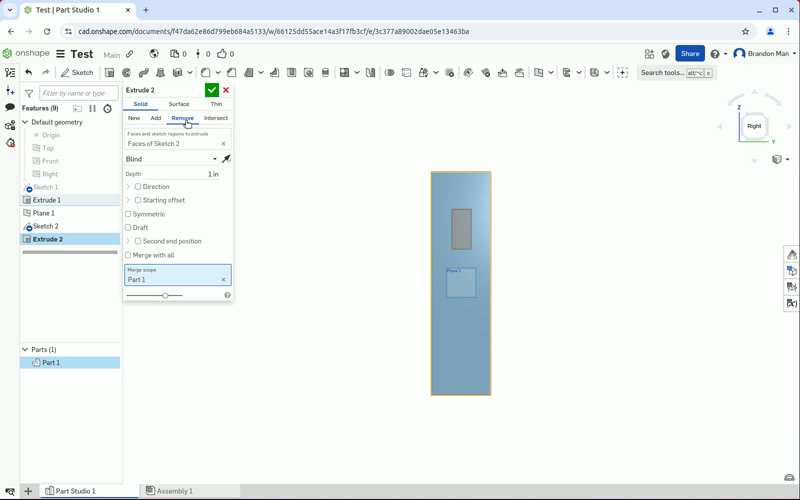
key(tab, 4)
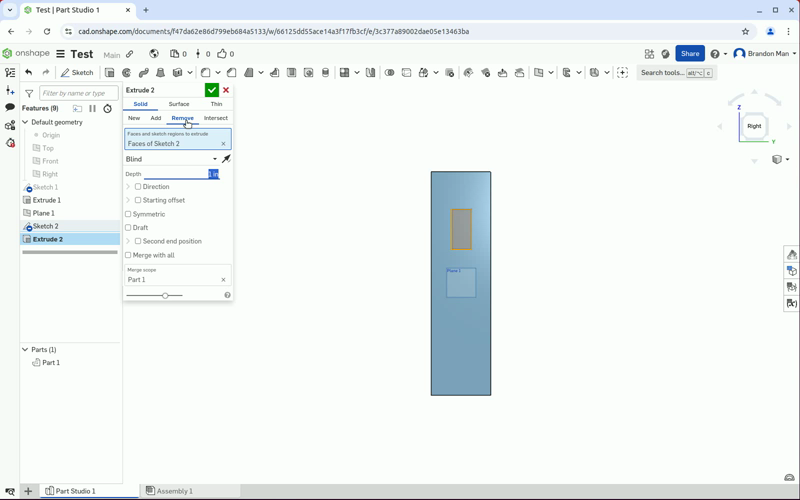
text(7.943)
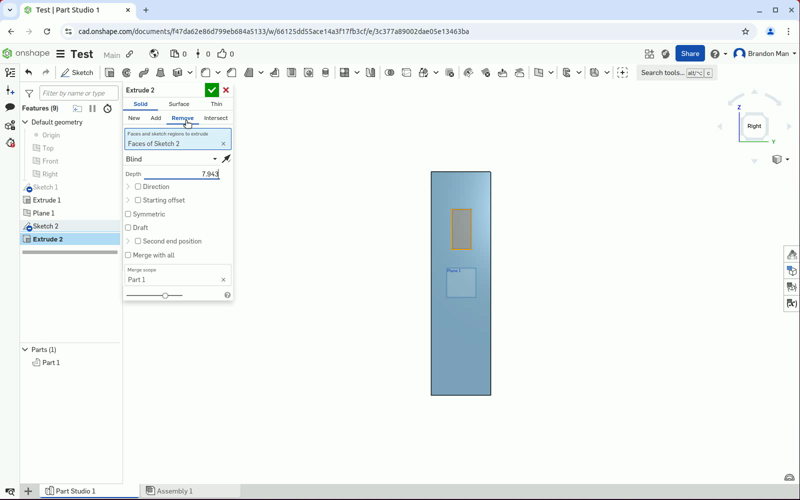
key(tab, 6)
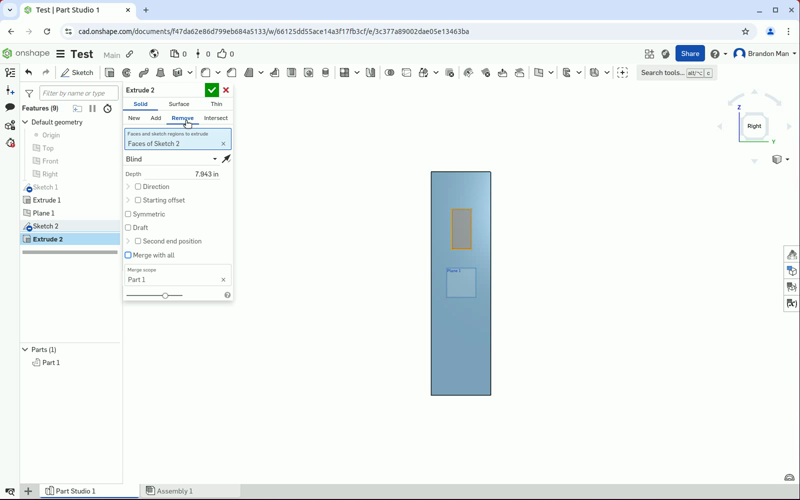
key(space)
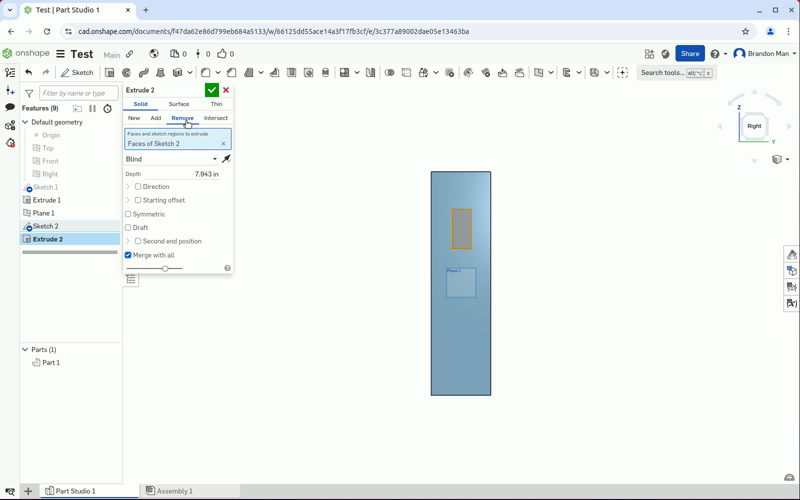
key(enter)
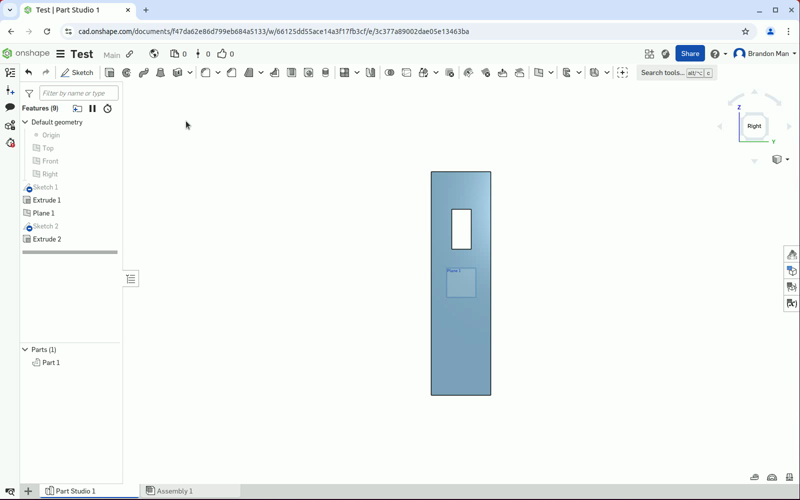
key(shift+h)
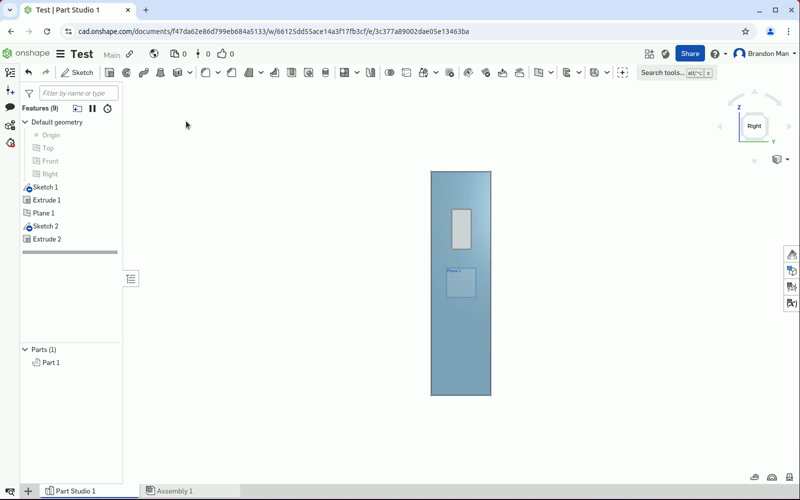
key(shift+h)
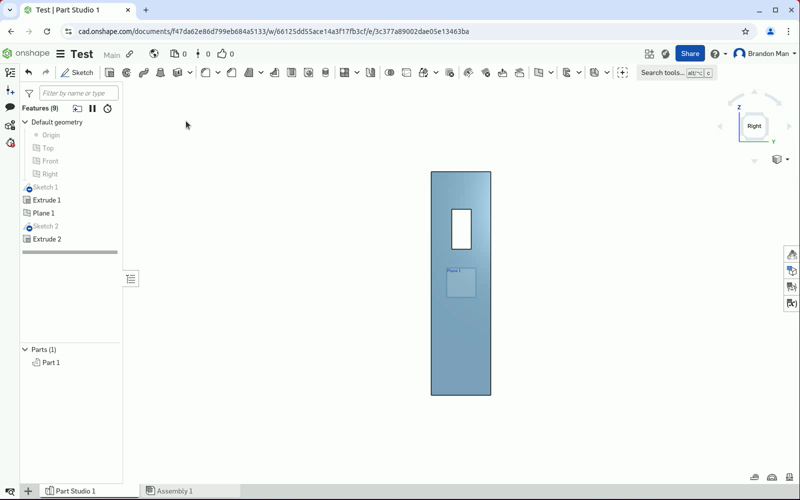
mouse_move(73, 189)
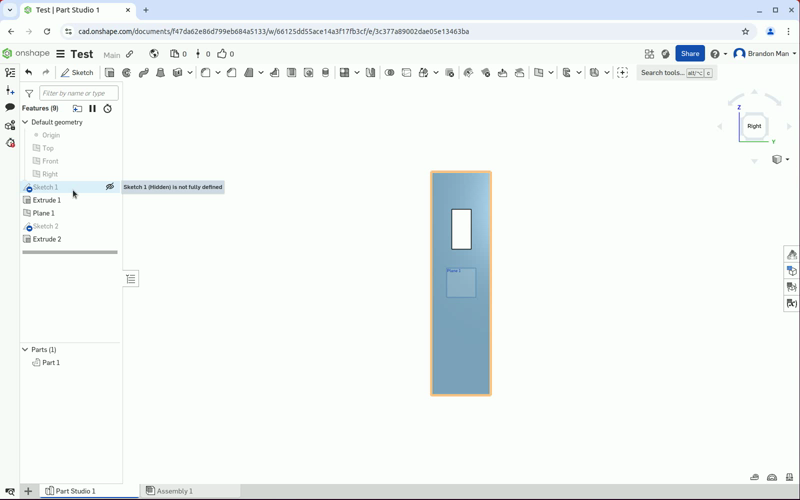
click(73, 189)
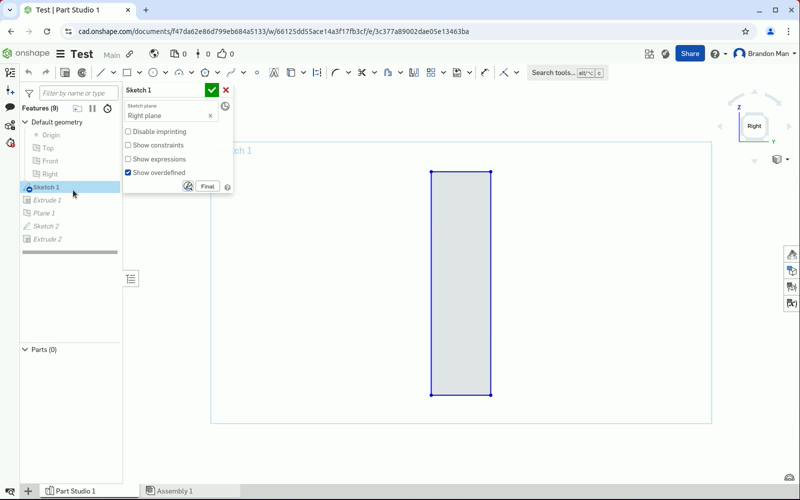
mouse_move(229, 92)
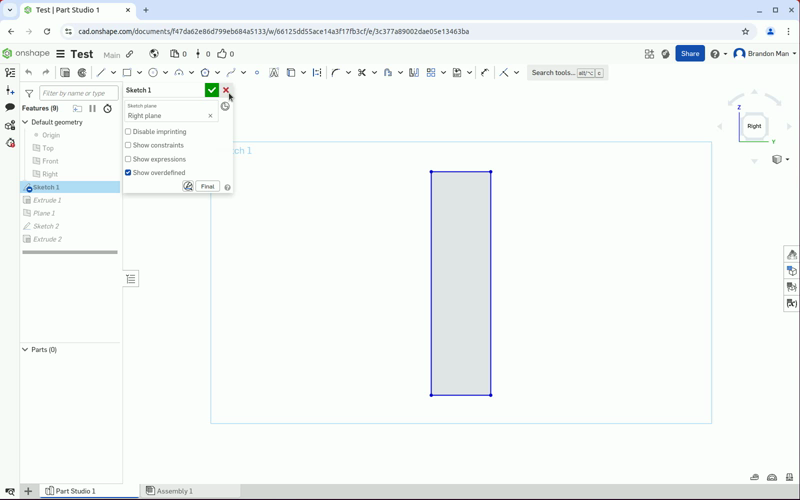
click(229, 92)
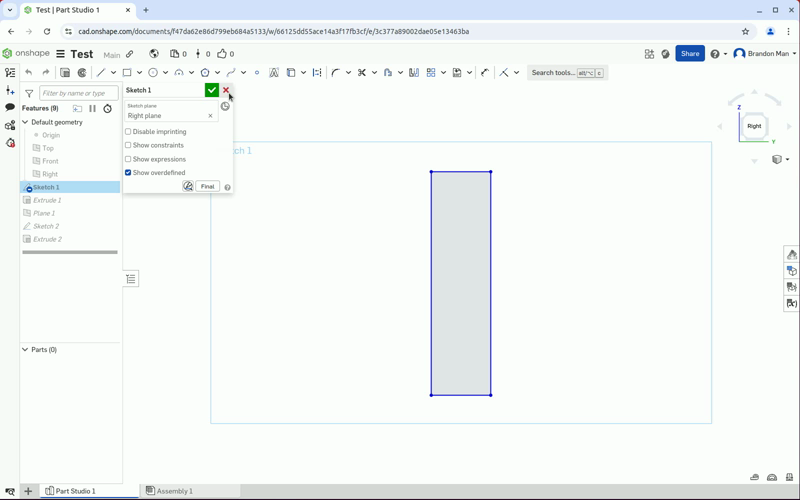
key(shift+s)
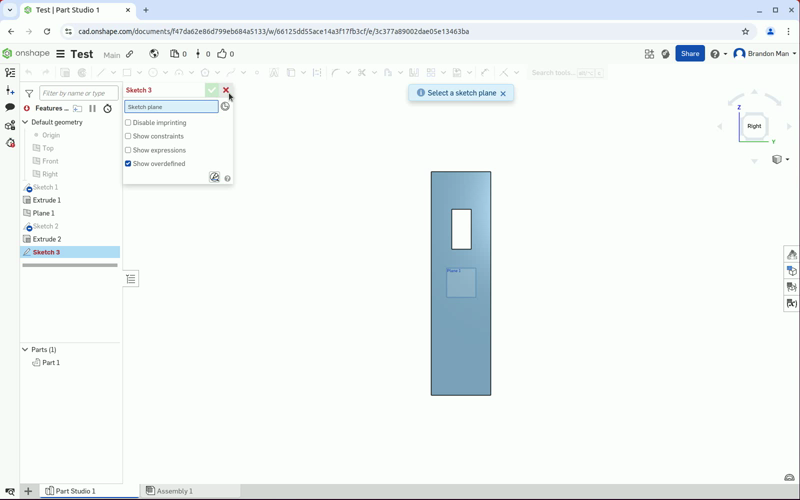
mouse_move(73, 215)
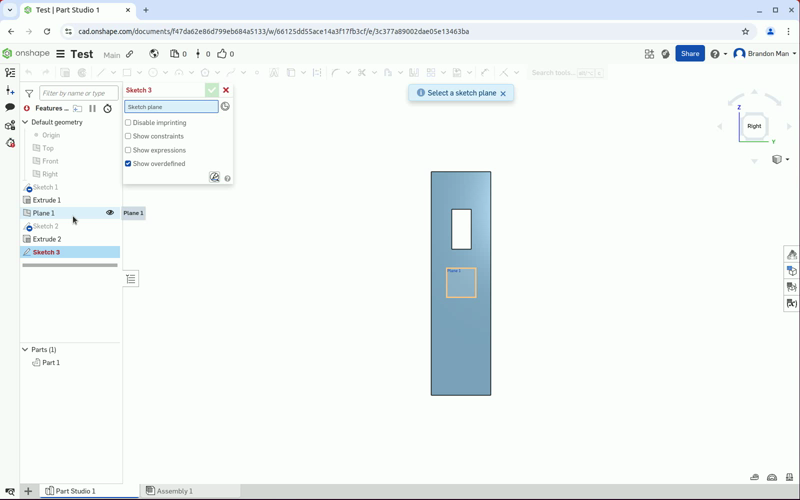
click(73, 215)
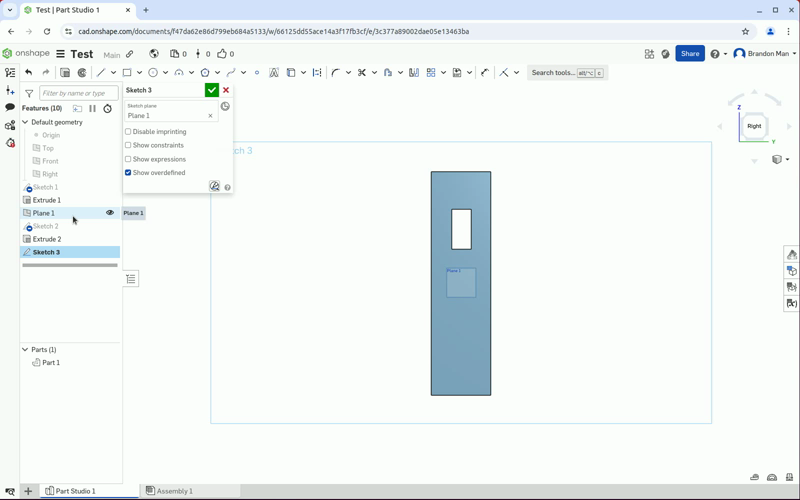
mouse_move(73, 352)
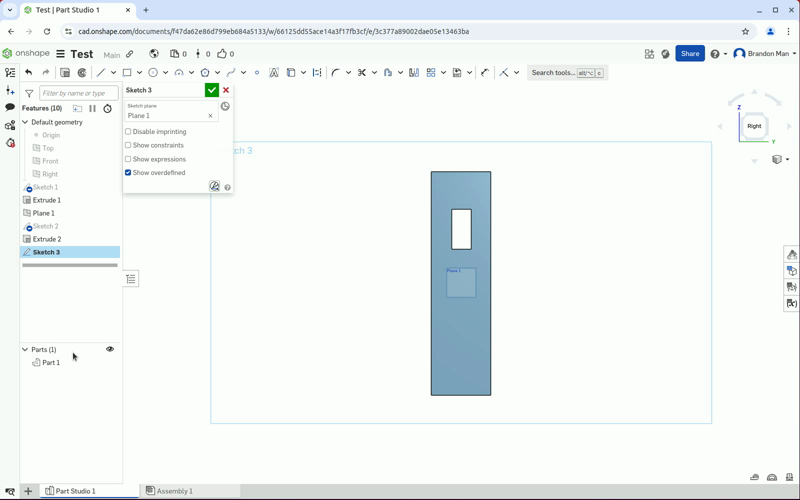
key(y)
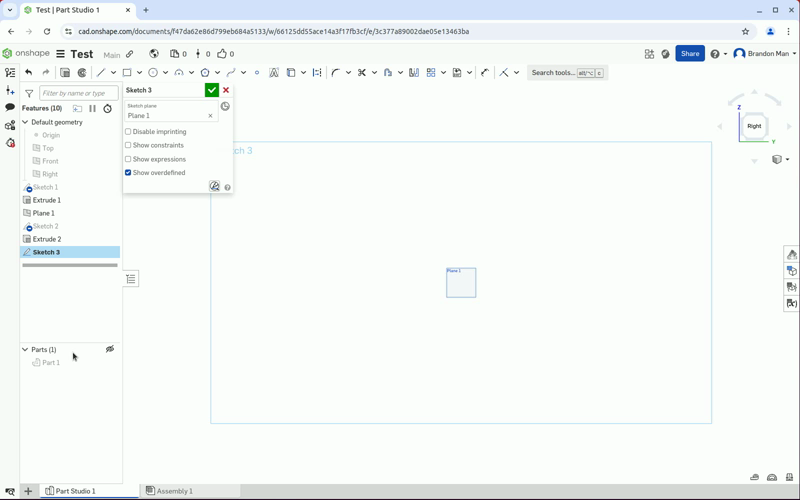
key(l)
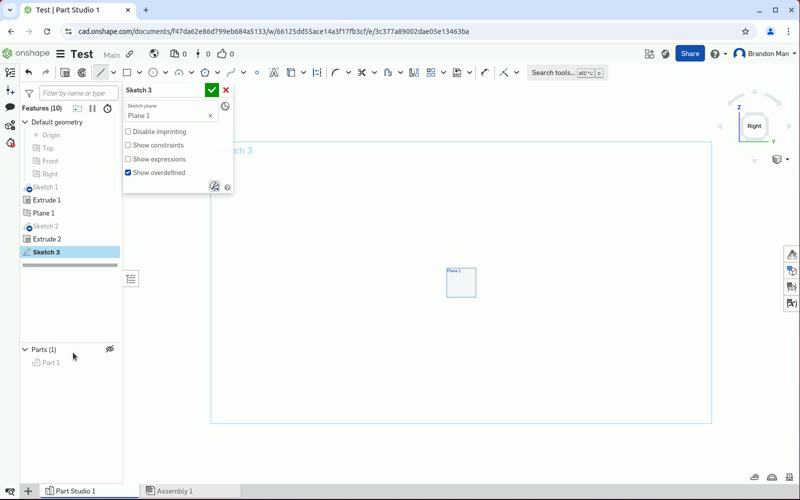
key_down(shift)
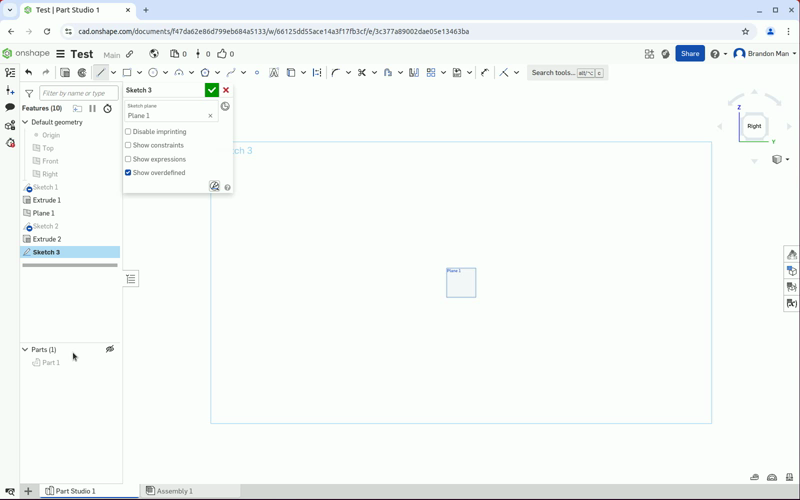
mouse_move(451, 356)
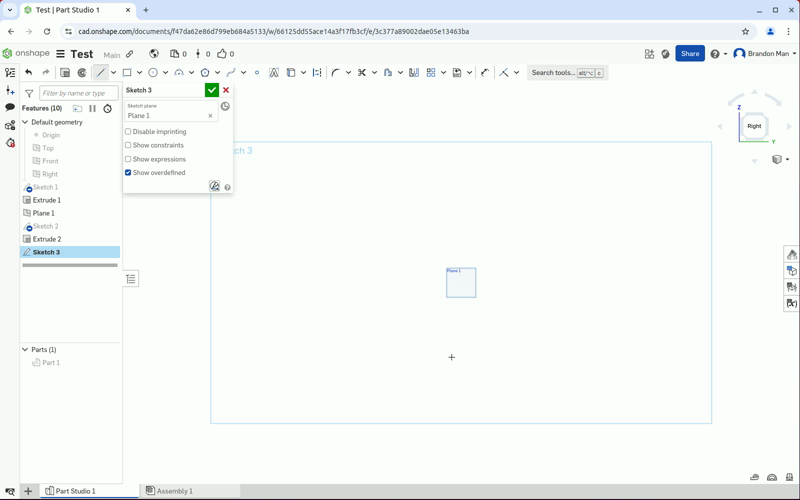
click(451, 356)
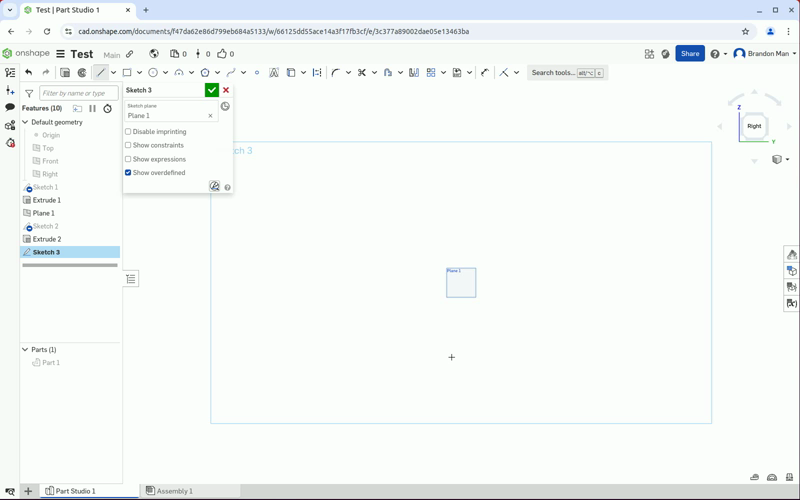
key_up(shift)
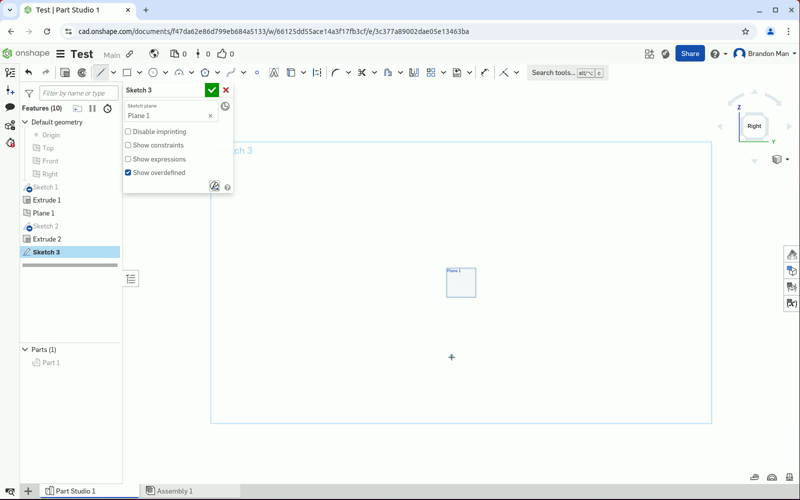
key_down(shift)
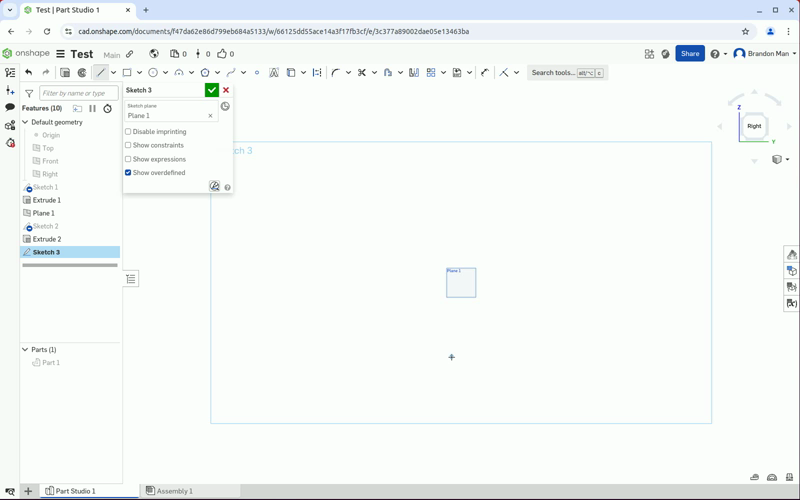
mouse_move(481, 356)
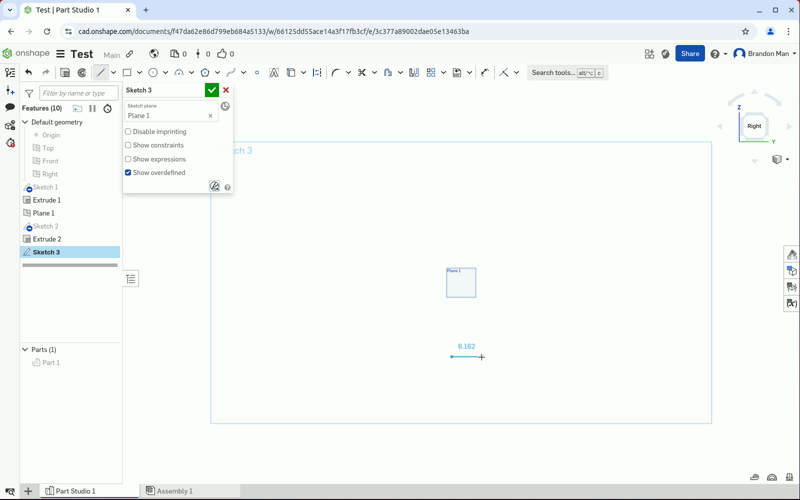
mouse_move(471, 356)
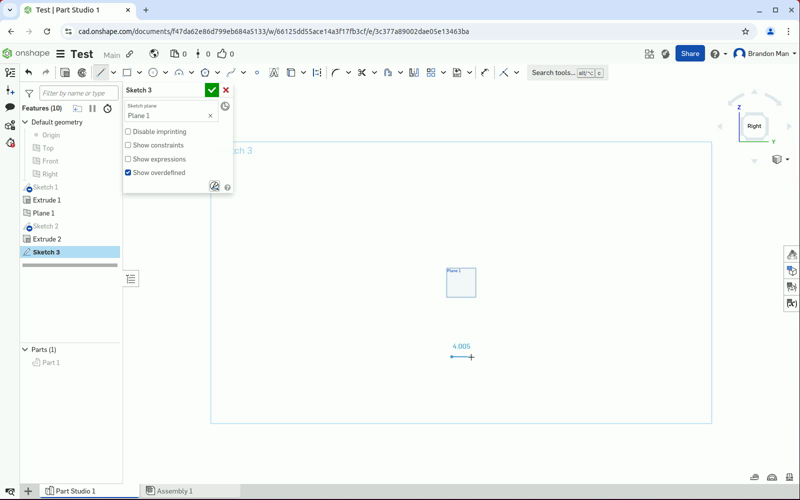
click(471, 356)
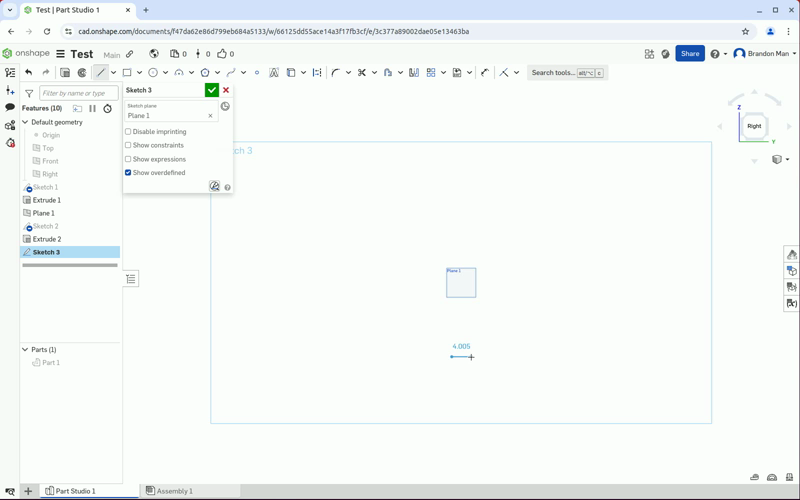
key_up(shift)
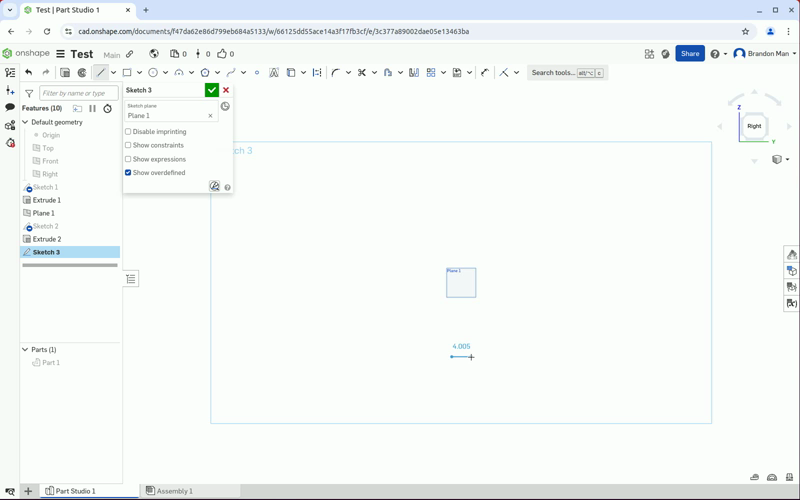
key_down(shift)
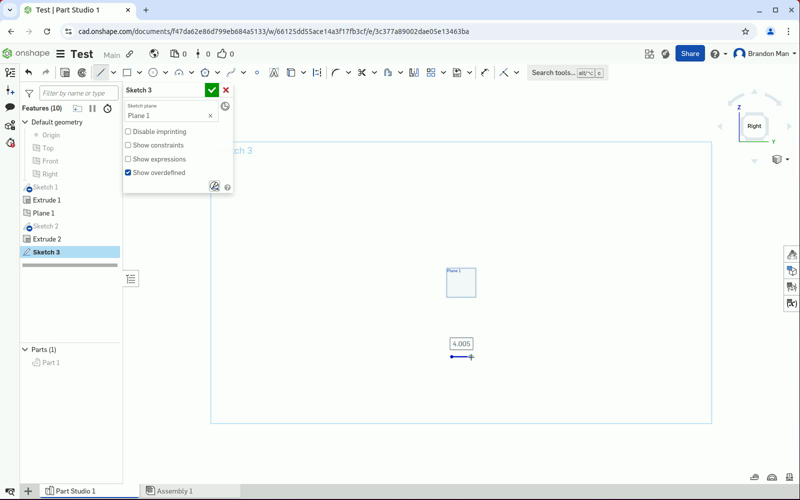
mouse_move(501, 356)
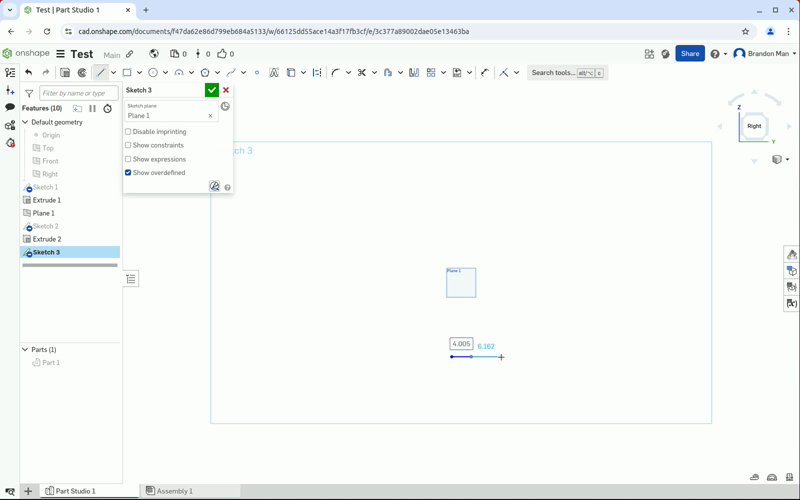
mouse_move(471, 317)
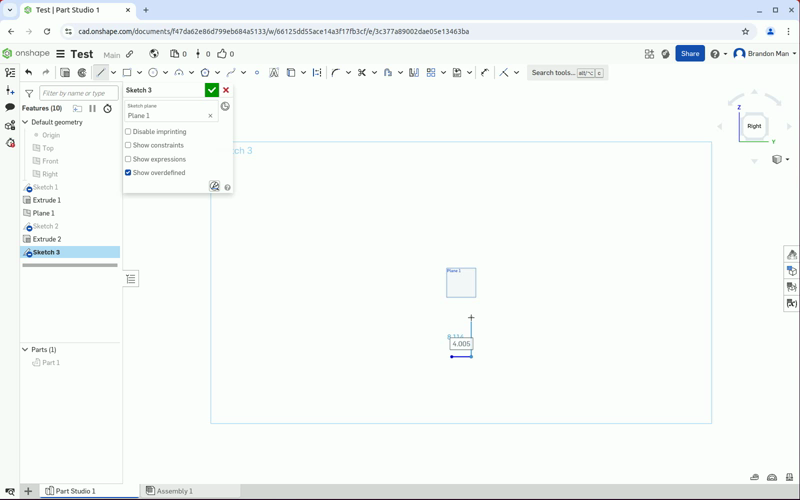
click(471, 317)
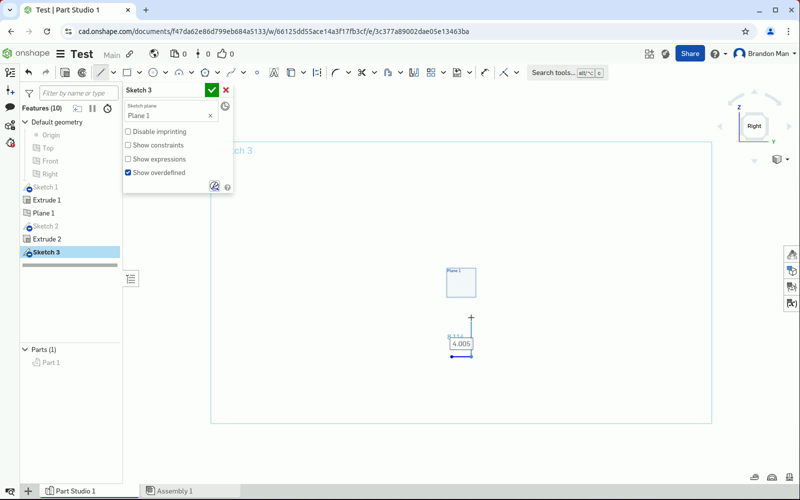
key_up(shift)
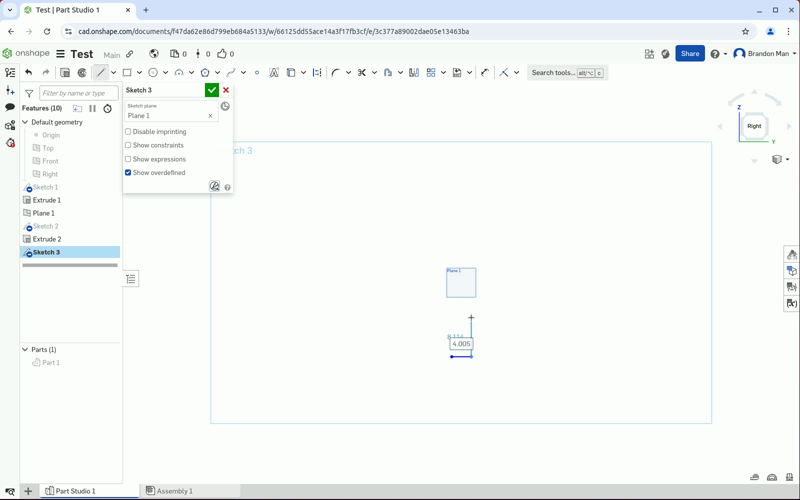
key_down(shift)
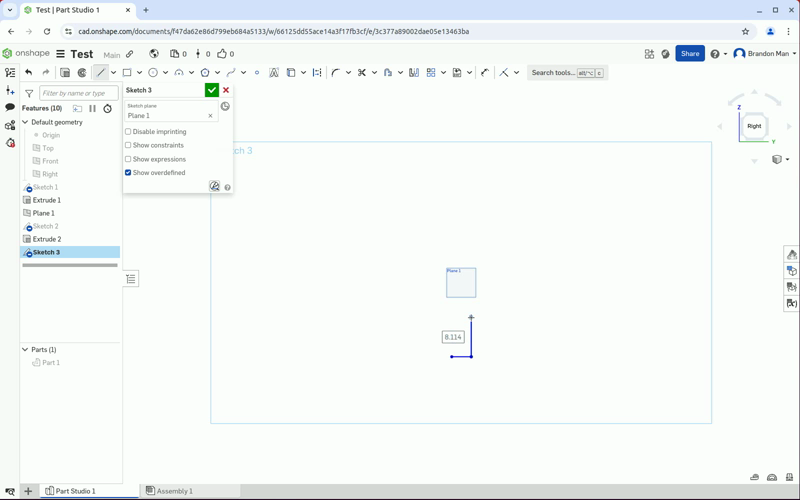
mouse_move(501, 317)
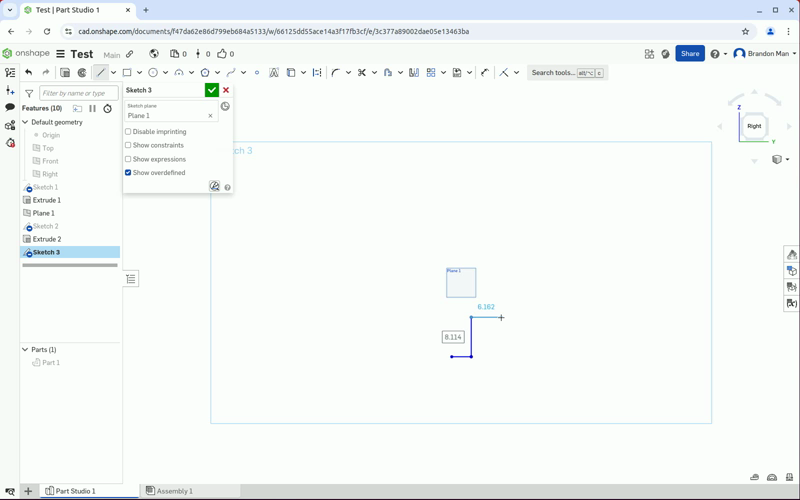
mouse_move(451, 317)
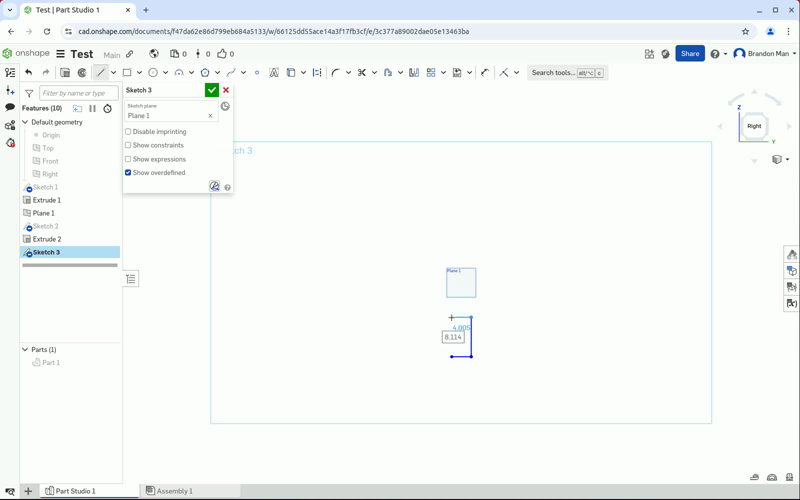
click(451, 317)
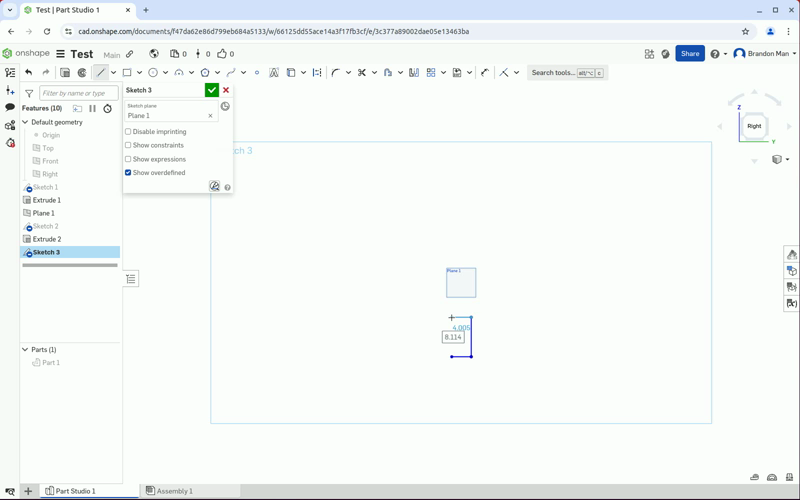
key_up(shift)
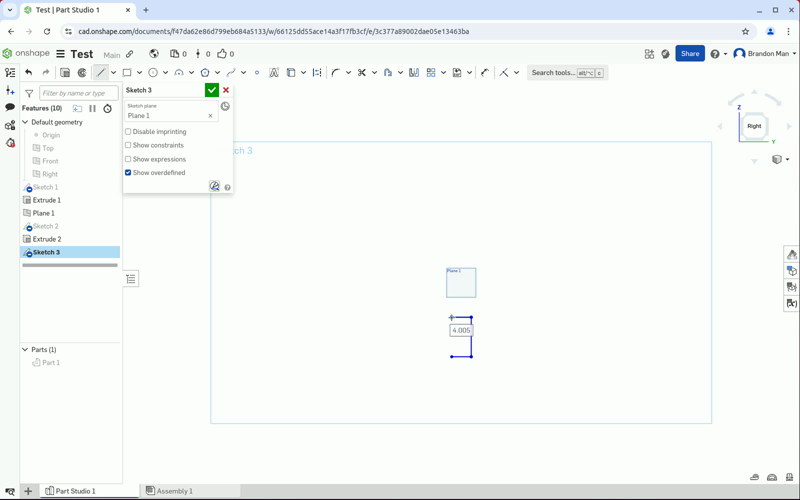
mouse_move(481, 317)
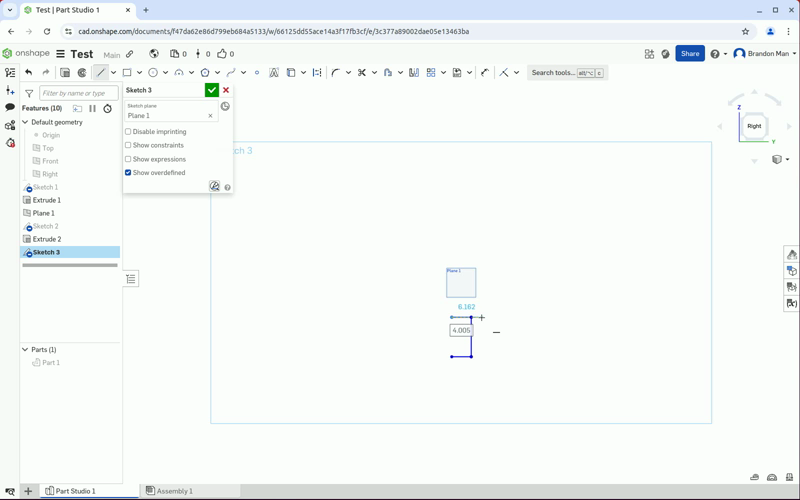
key_down(shift)
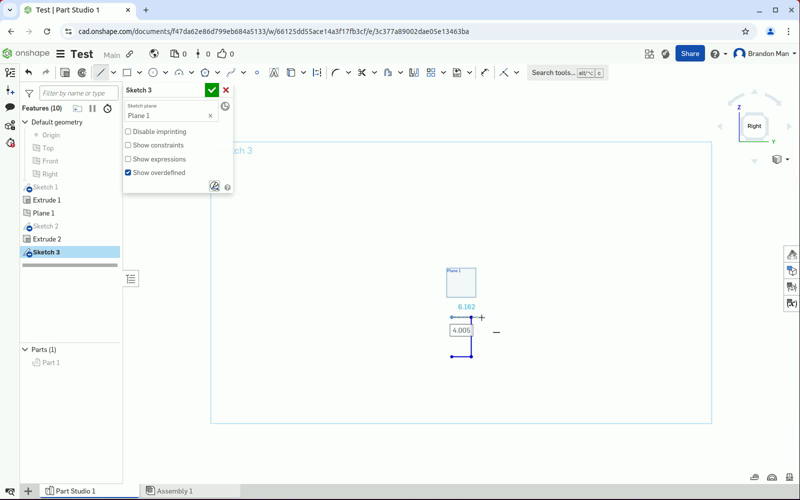
mouse_move(451, 356)
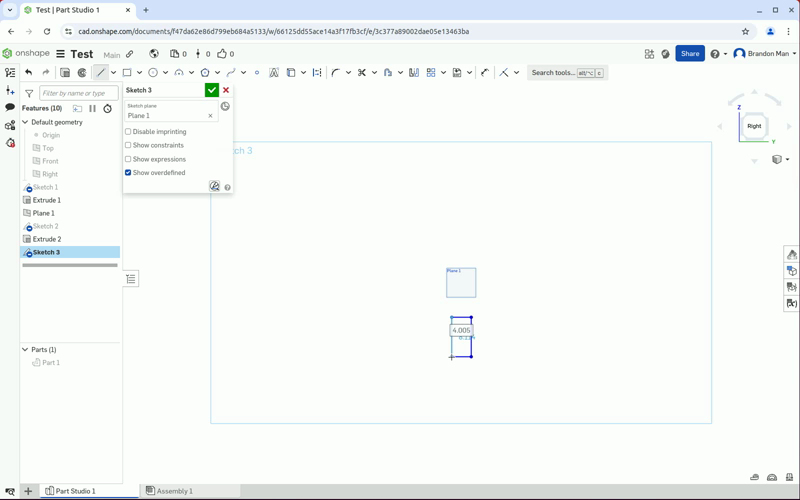
key_up(shift)
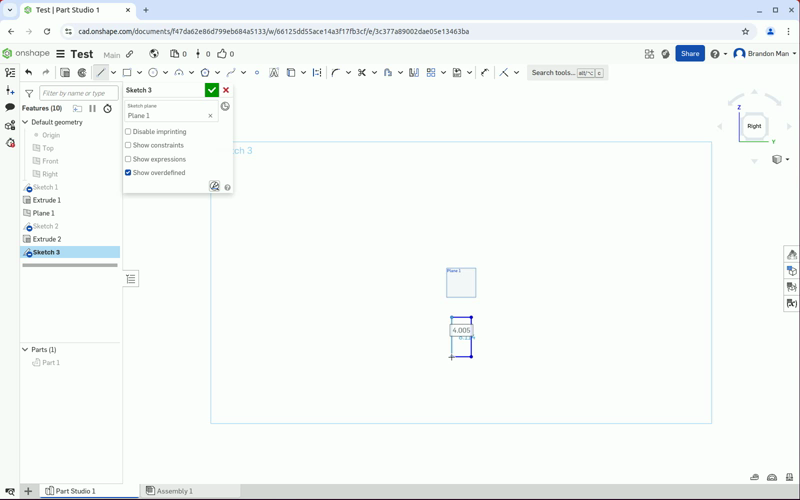
click(451, 356)
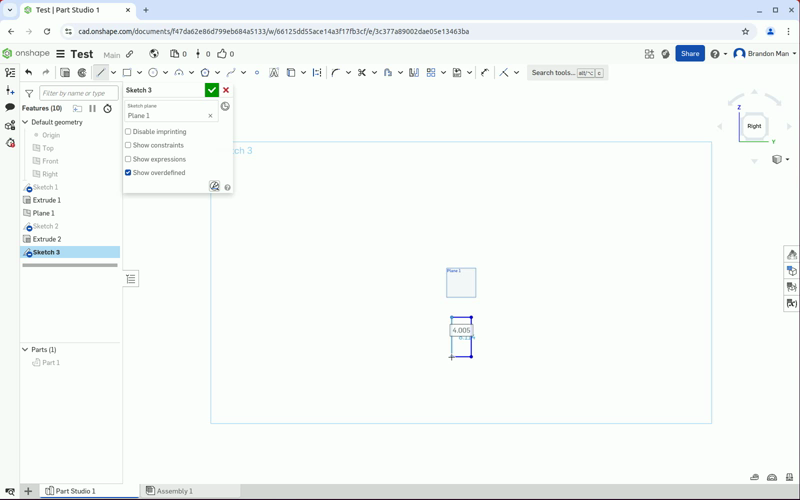
key(esc)
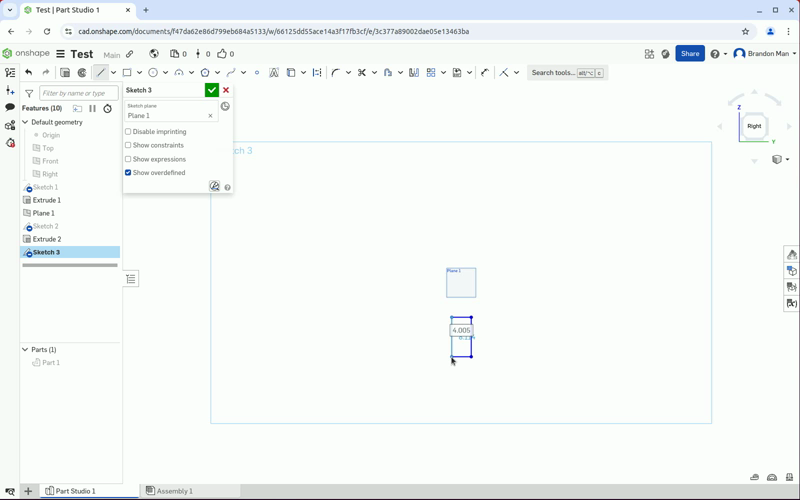
mouse_move(462, 353)
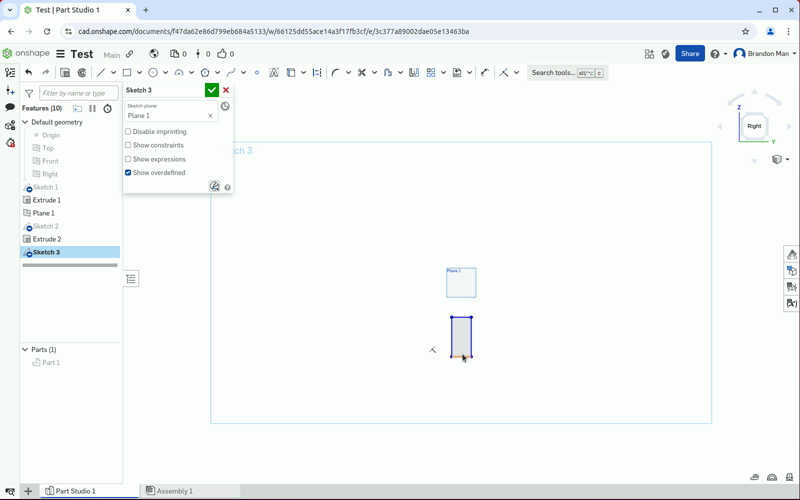
scroll(6)
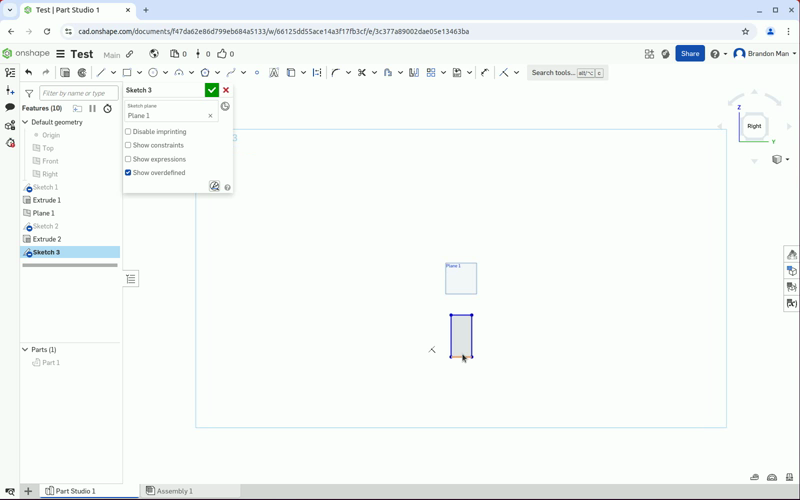
scroll(6)
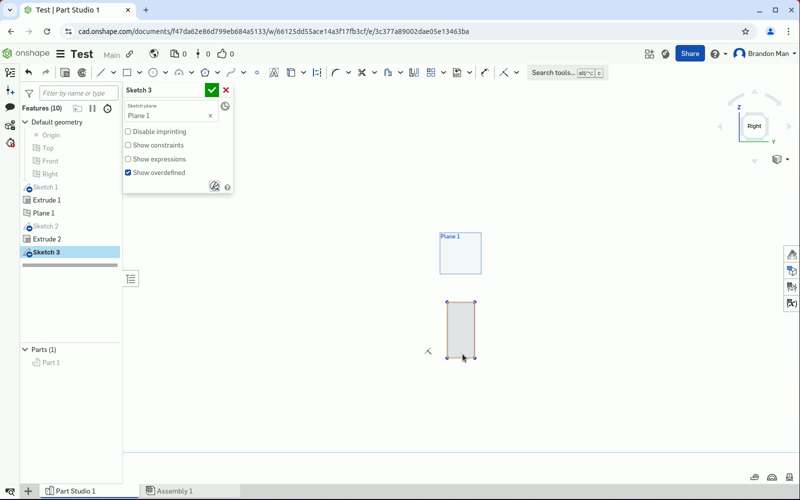
scroll(6)
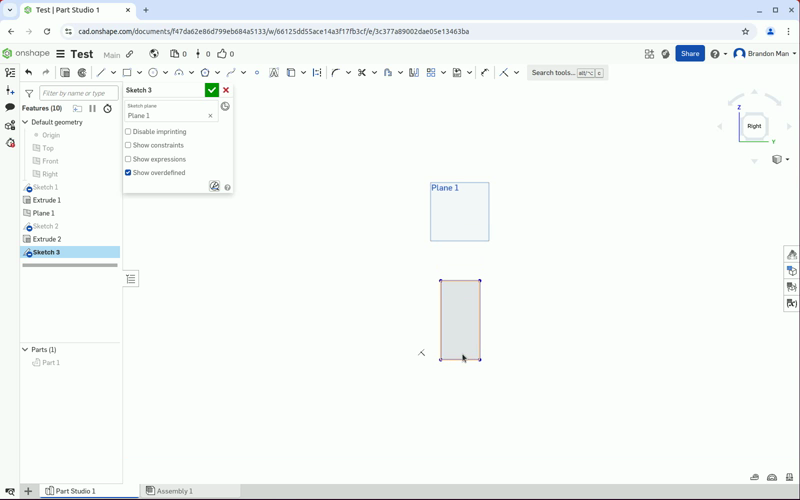
scroll(6)
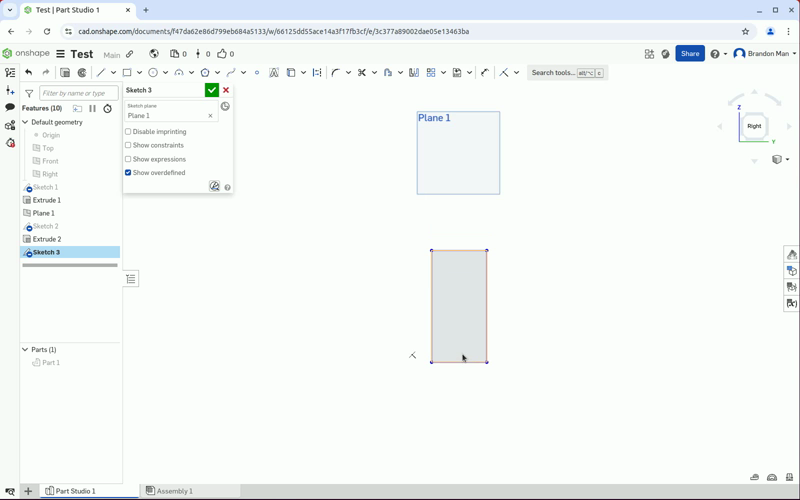
scroll(6)
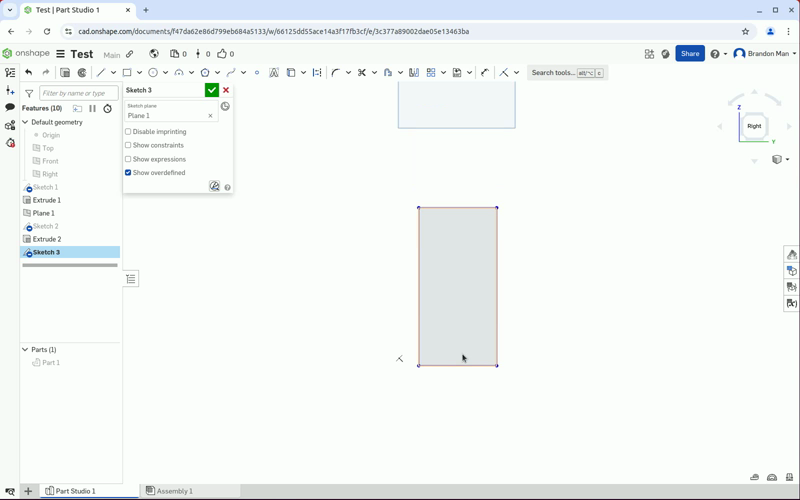
scroll(6)
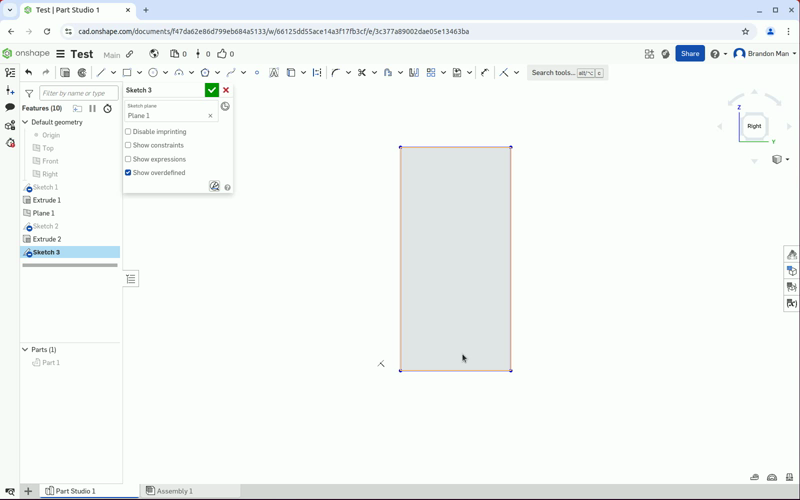
scroll(6)
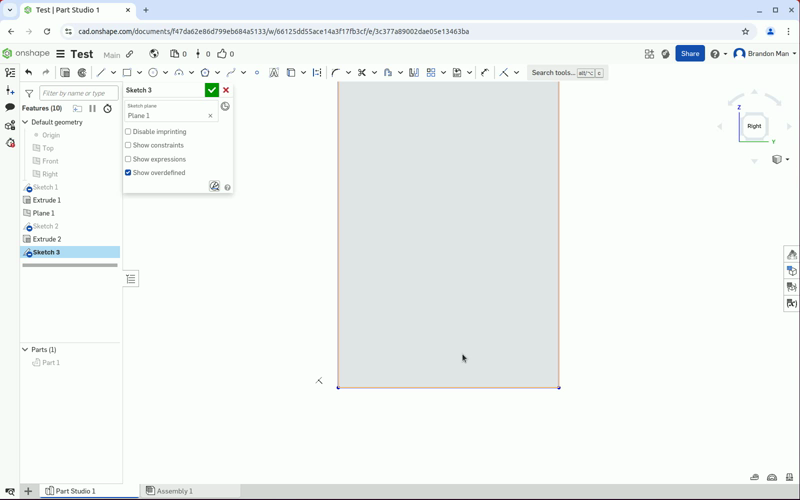
click(462, 353)
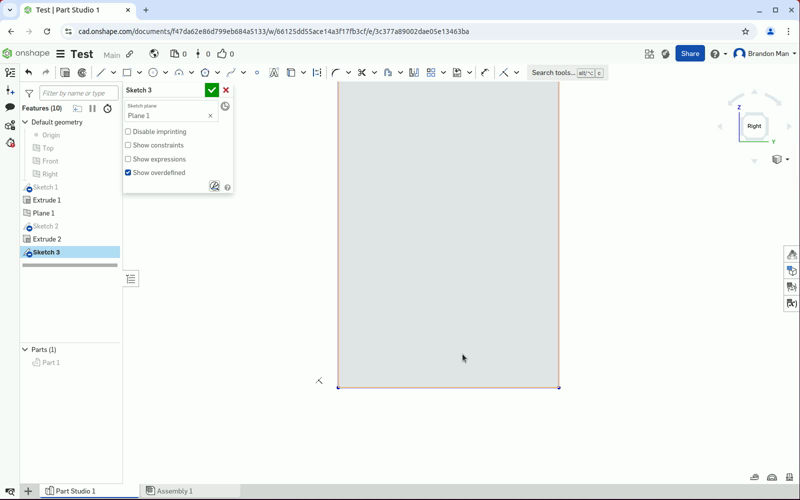
scroll(-6)
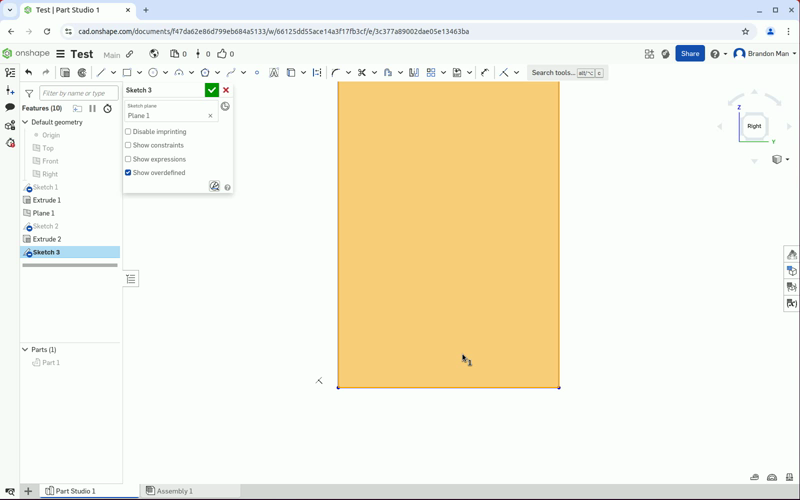
scroll(-6)
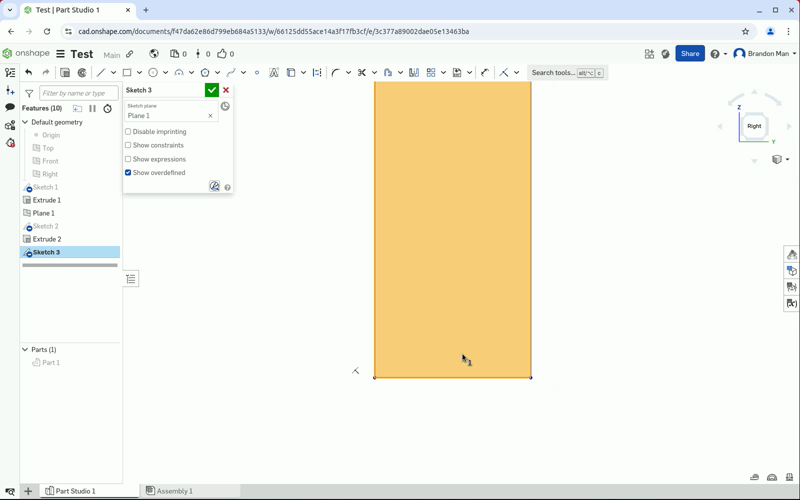
scroll(-6)
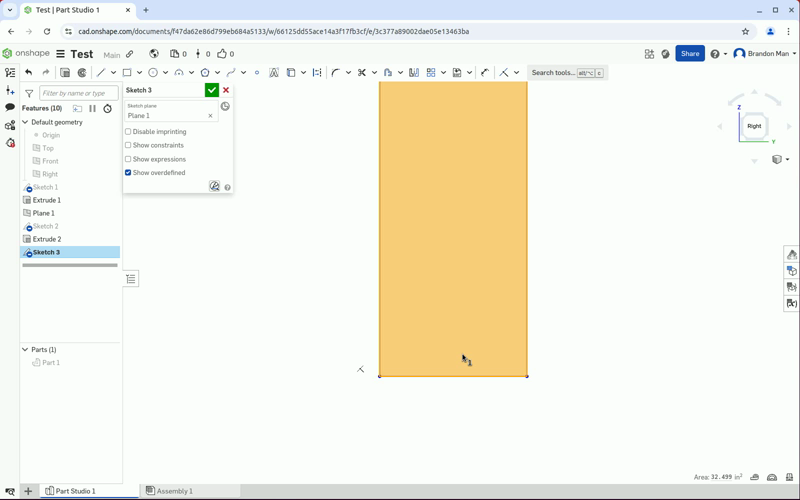
scroll(-6)
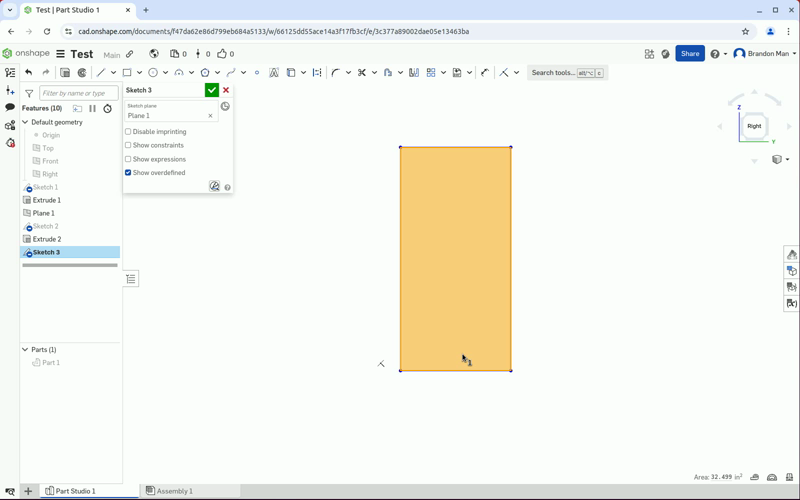
scroll(-6)
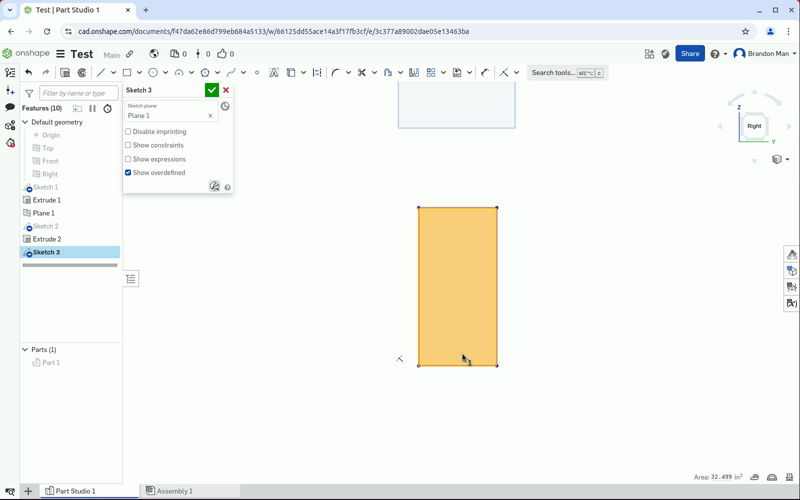
scroll(-6)
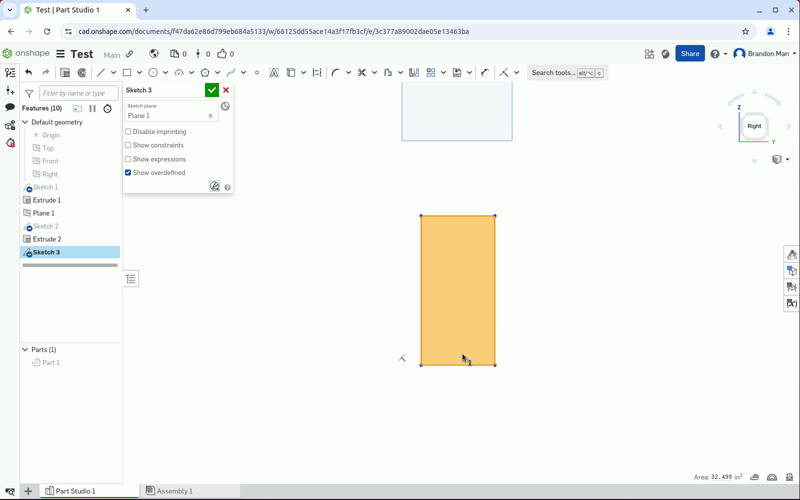
scroll(-6)
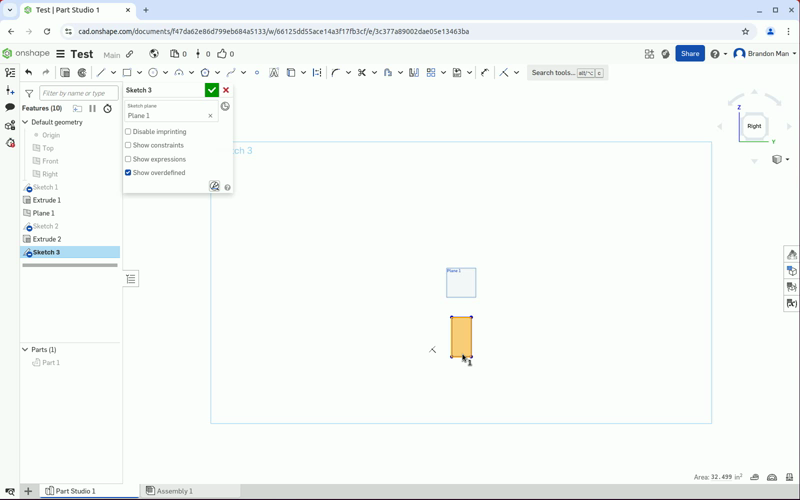
mouse_move(73, 352)
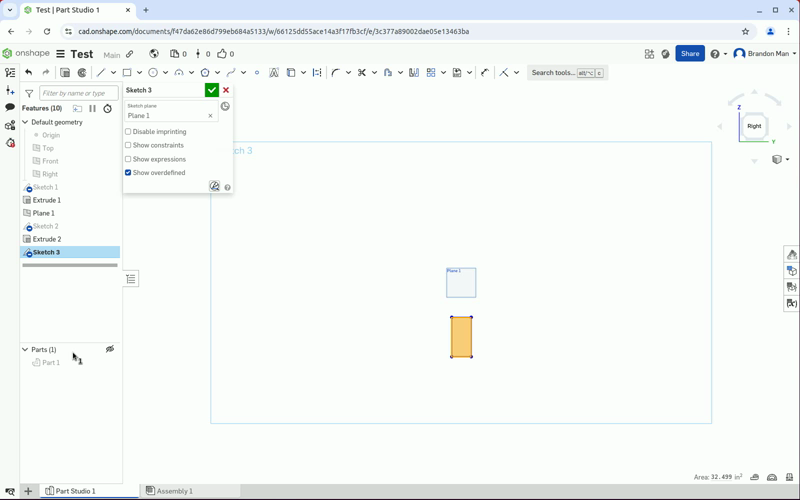
key(shift+y)
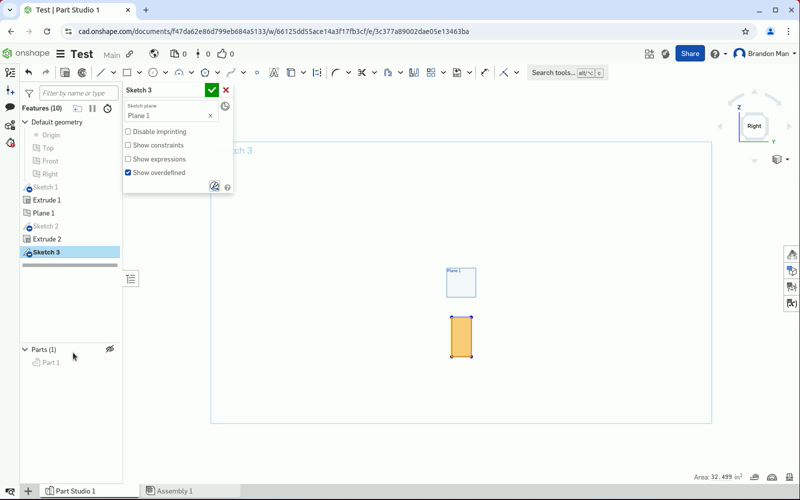
key(shift+e)
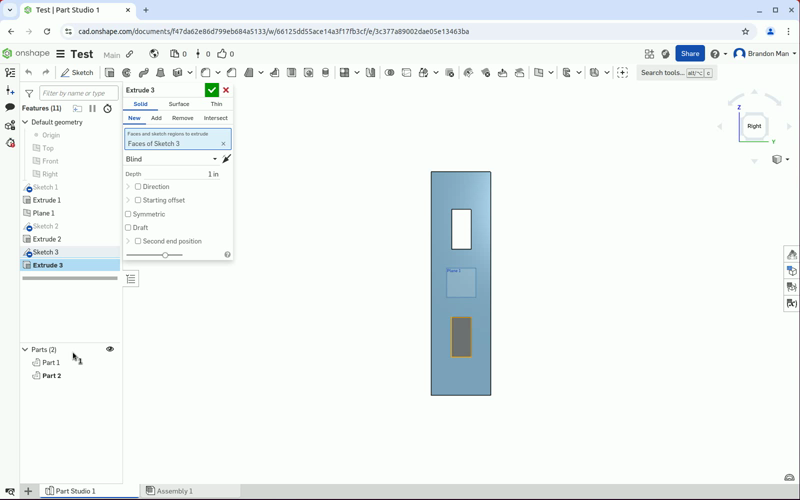
mouse_move(143, 106)
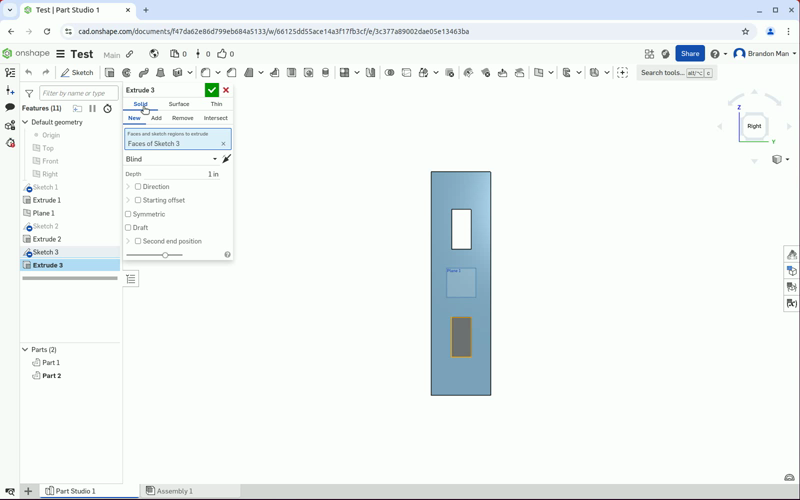
click(143, 106)
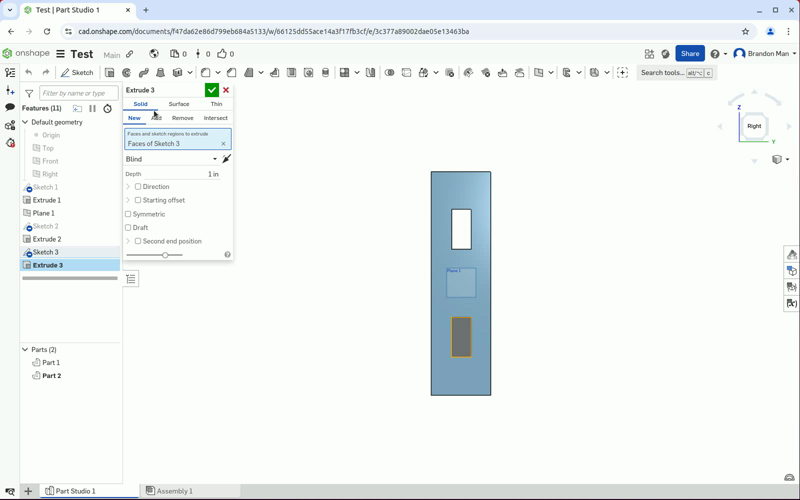
mouse_move(186, 120)
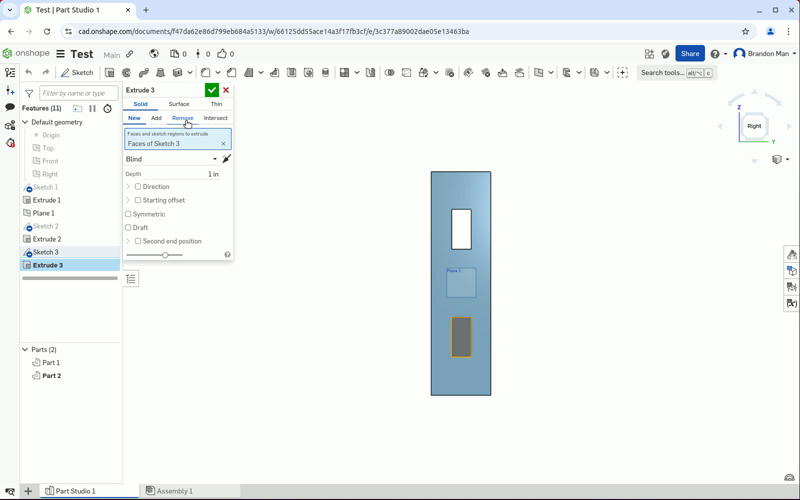
click(186, 120)
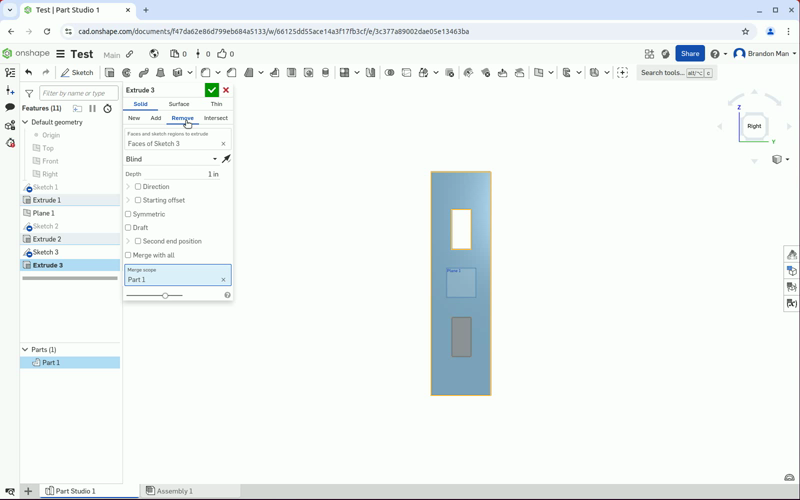
key(tab, 4)
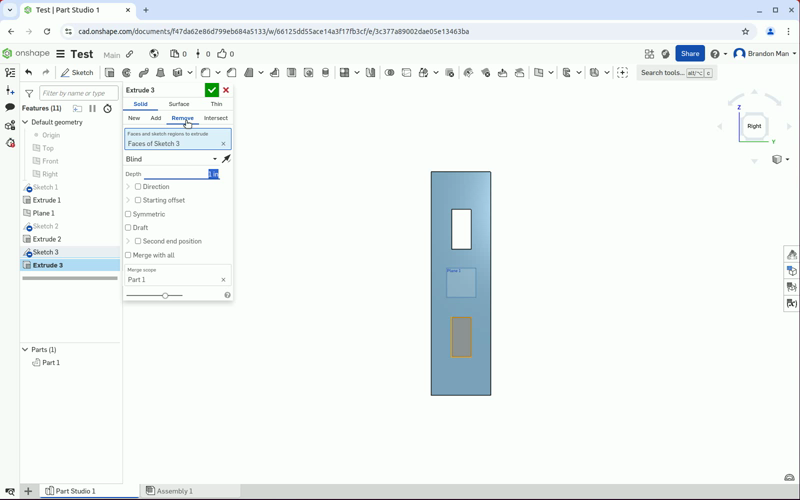
text(7.943)
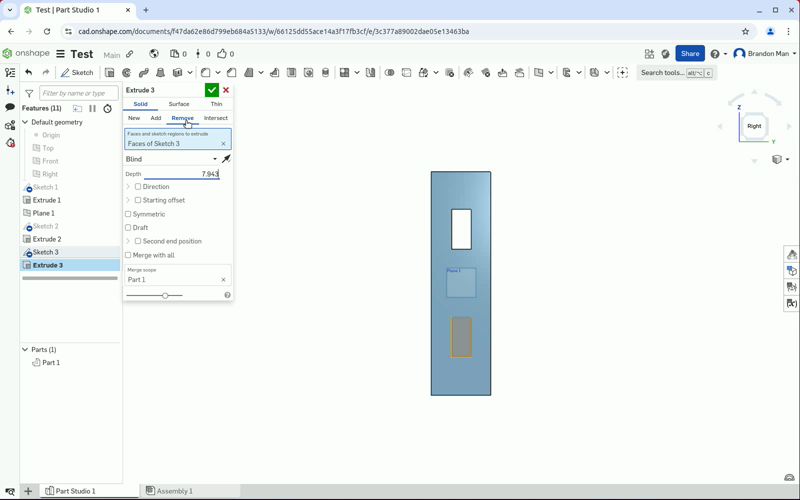
key(tab, 6)
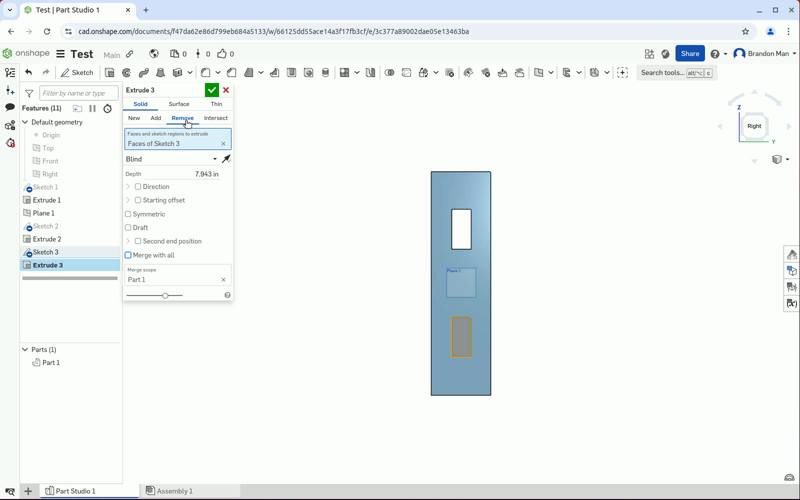
key(space)
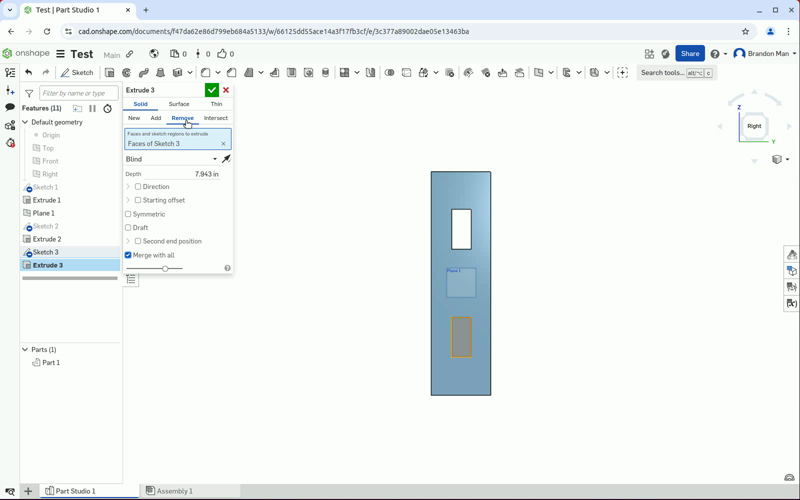
key(enter)
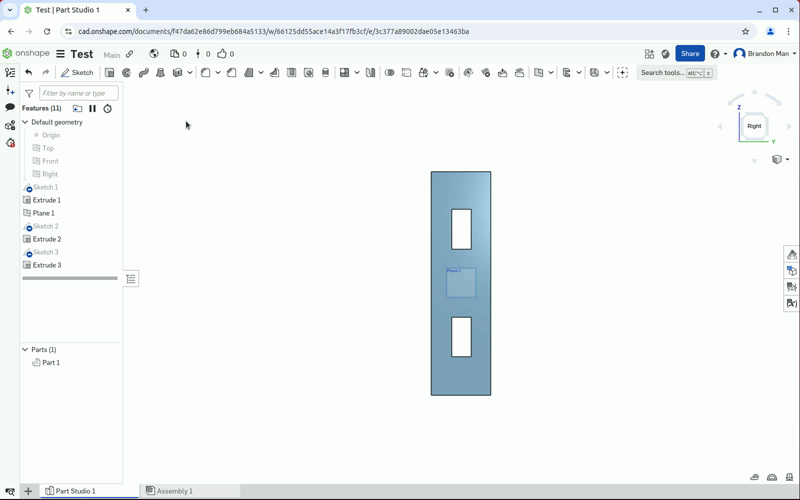
key(shift+h)
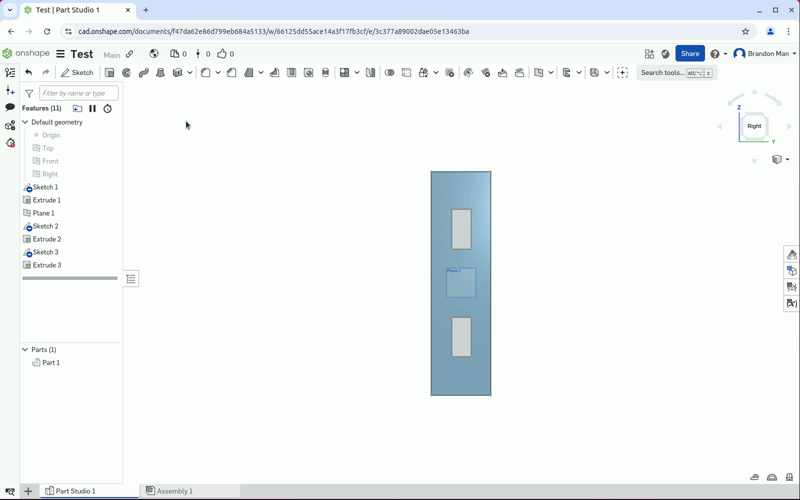
key(shift+h)
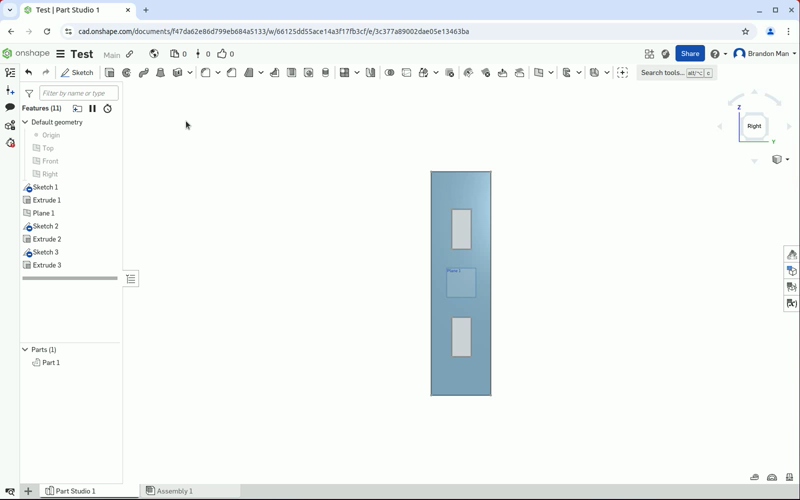
key(shift+7)
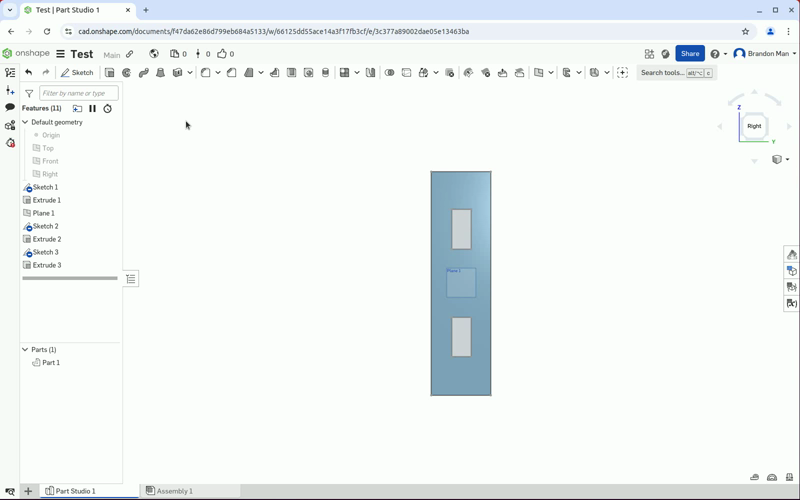
key(right, 2)
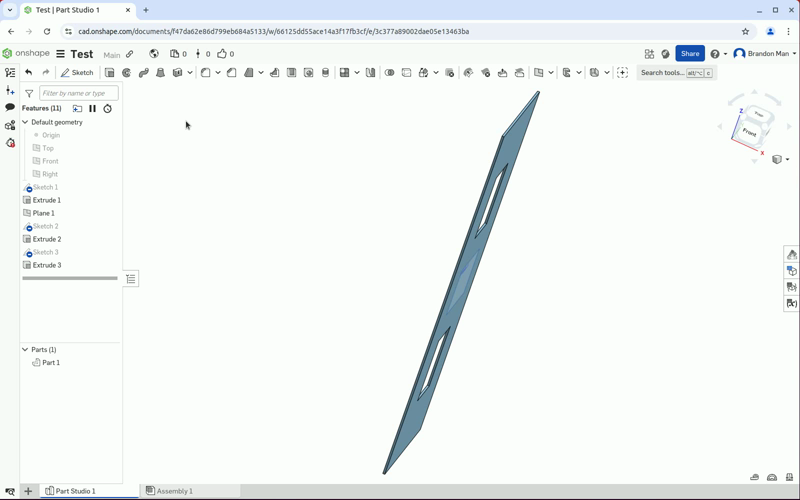
key(down, 2)
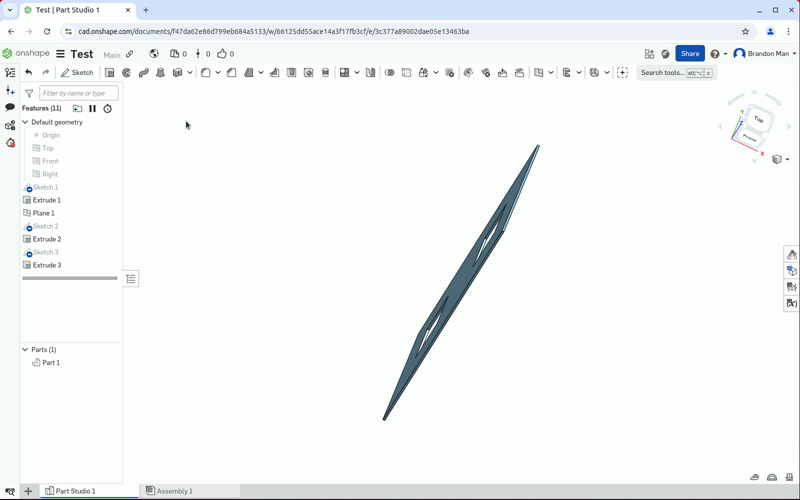
key(up, 2)
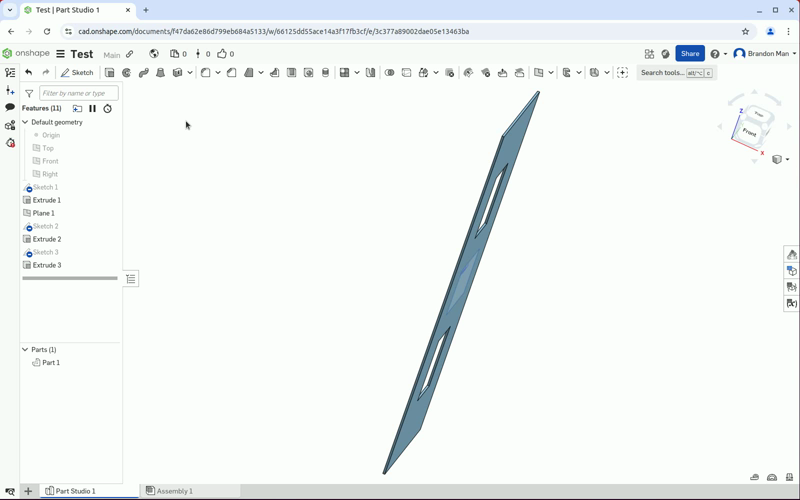
key(left, 2)
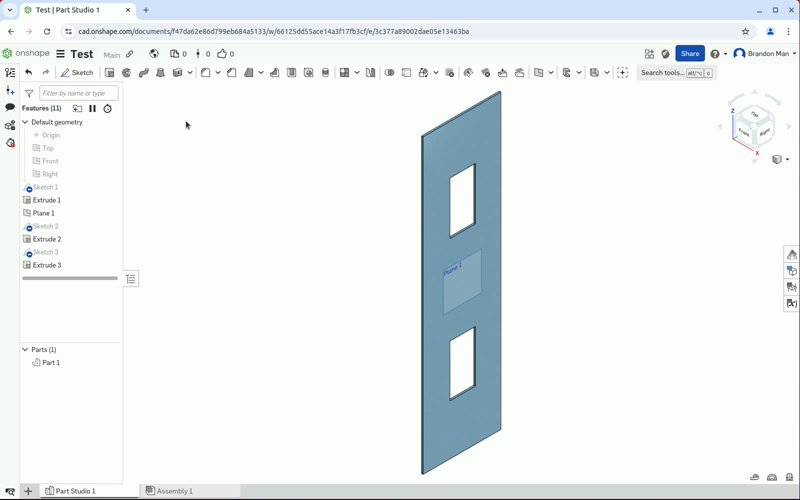
mouse_move(73, 189)
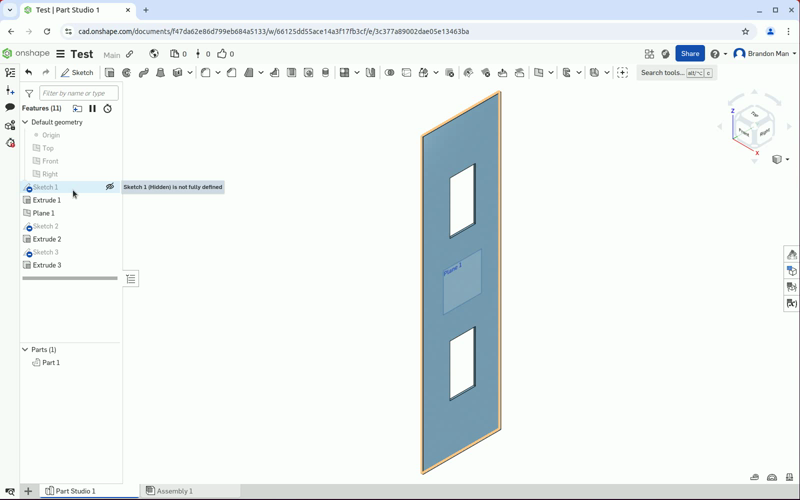
click(73, 189)